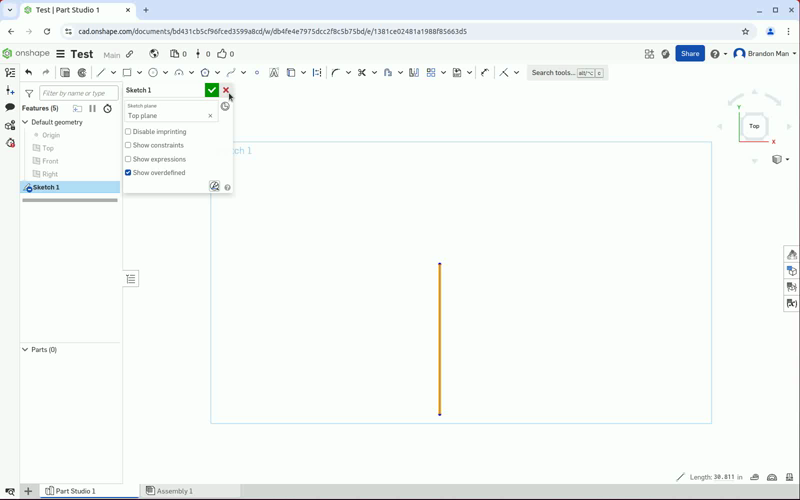
key(shift+h)
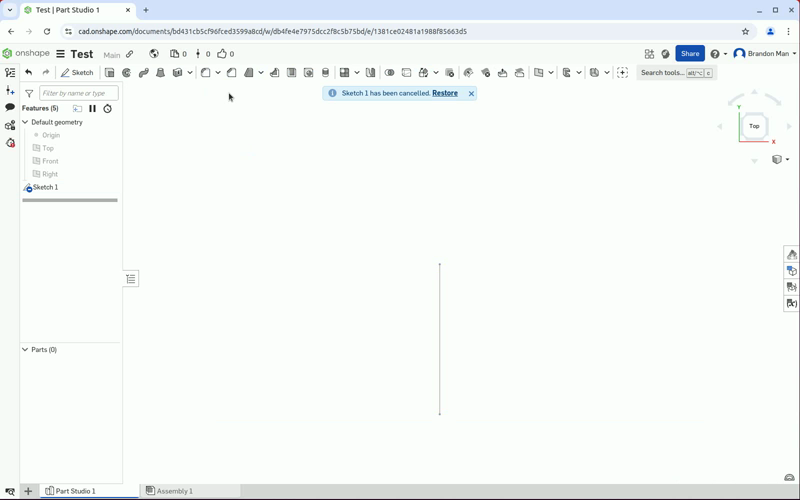
key(shift+s)
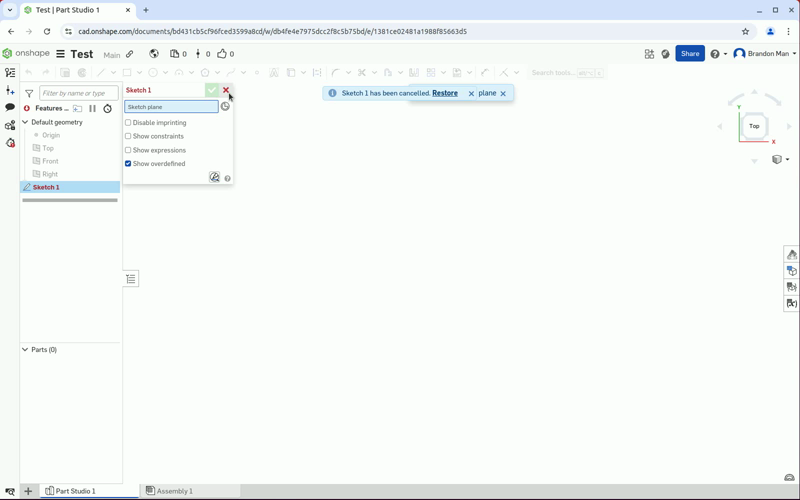
mouse_move(73, 150)
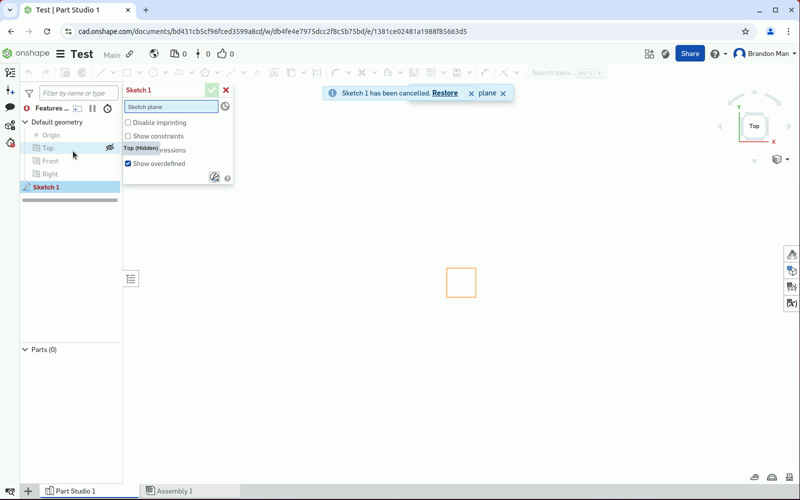
click(73, 150)
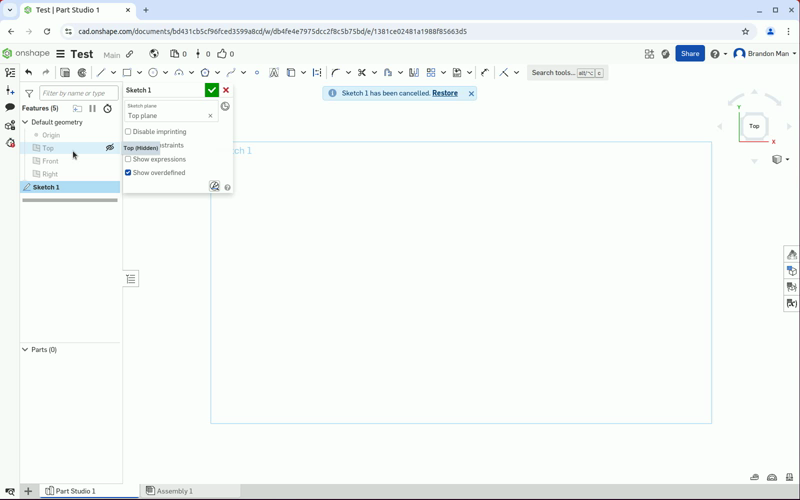
mouse_move(73, 352)
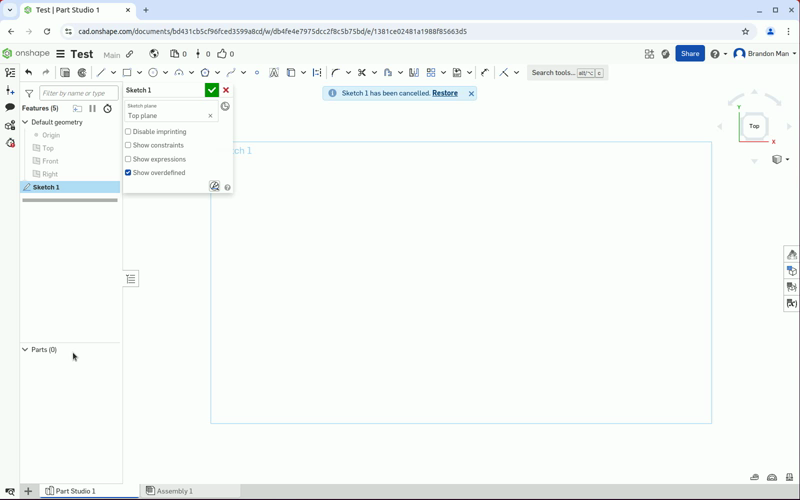
key(y)
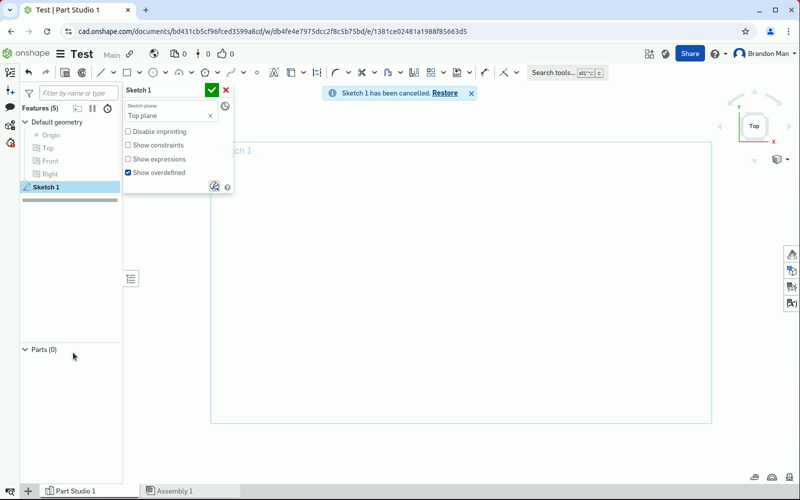
key(l)
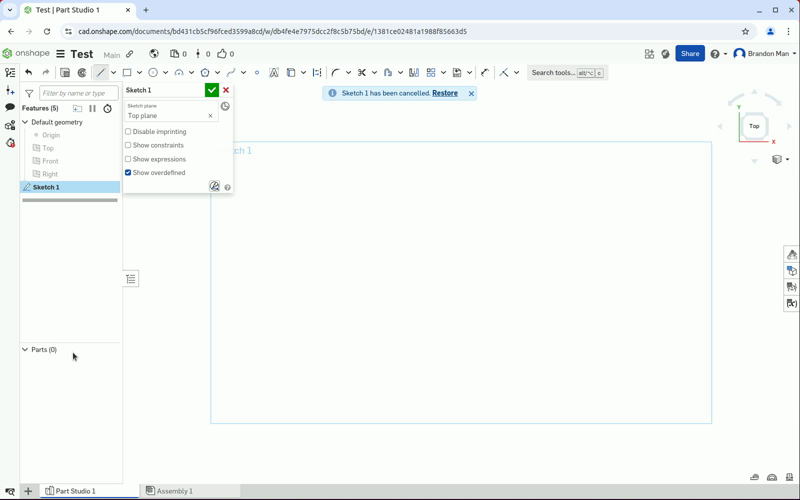
key_down(shift)
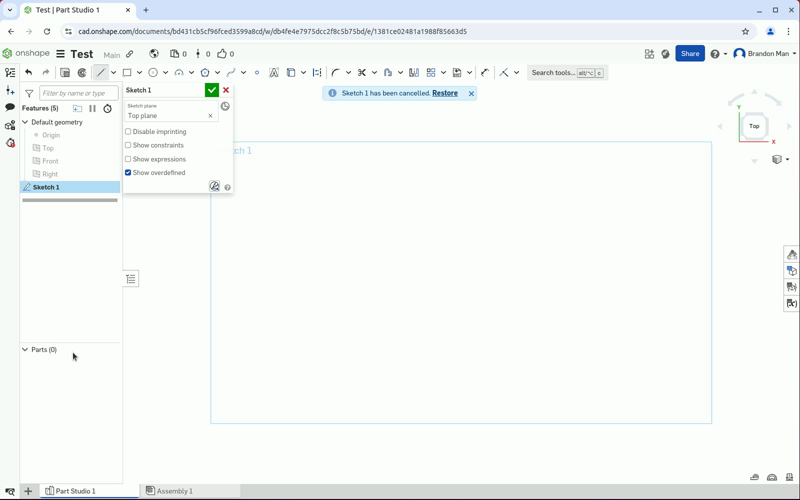
mouse_move(362, 367)
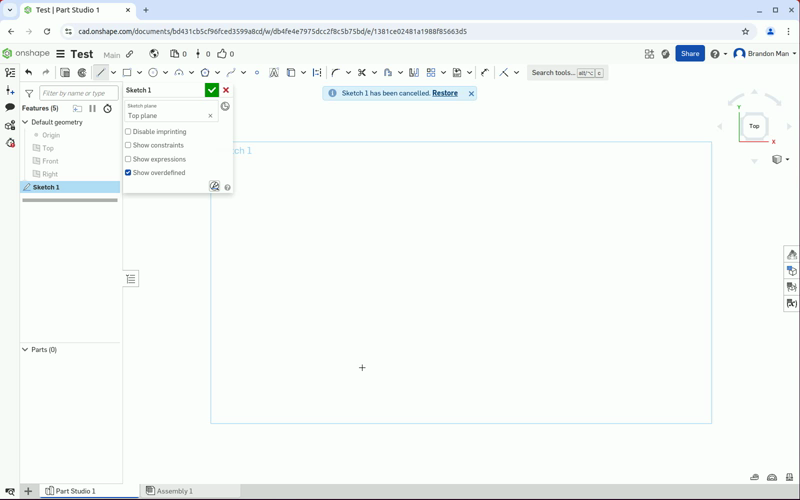
click(362, 367)
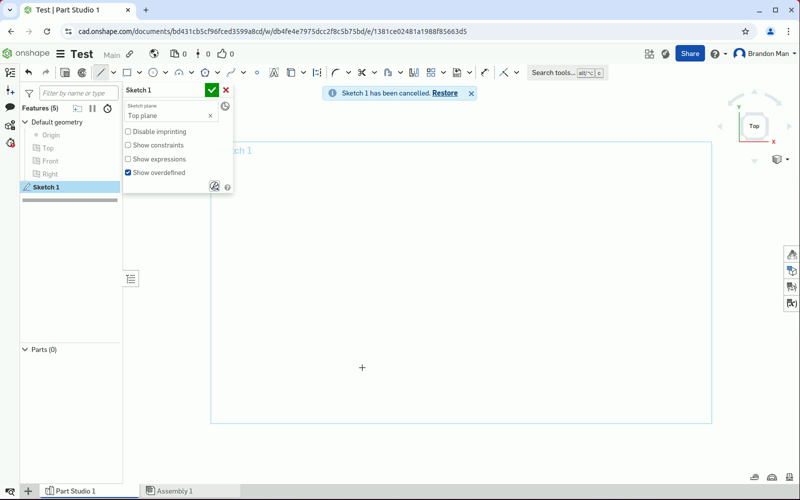
key_up(shift)
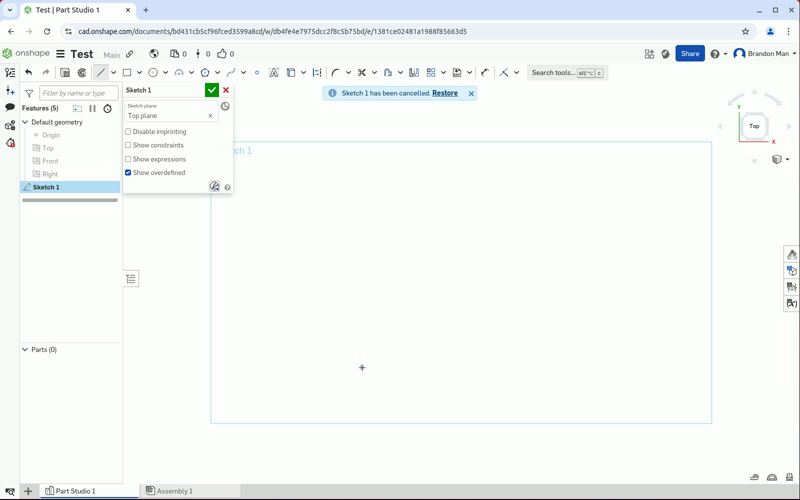
key_down(shift)
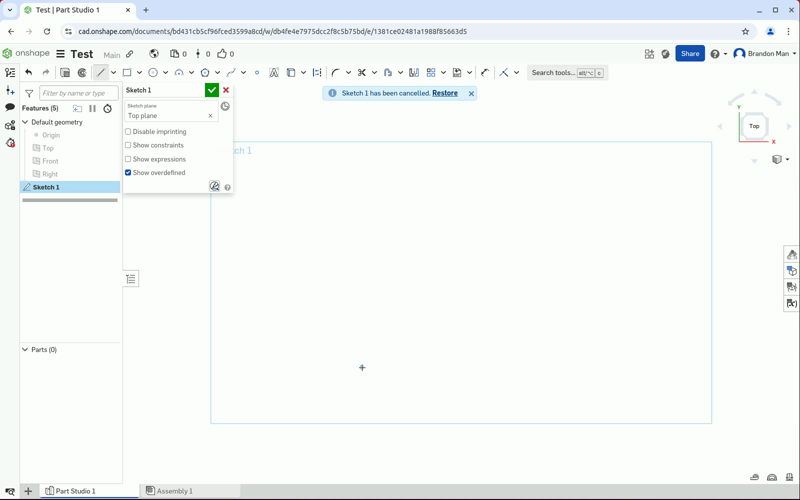
mouse_move(558, 367)
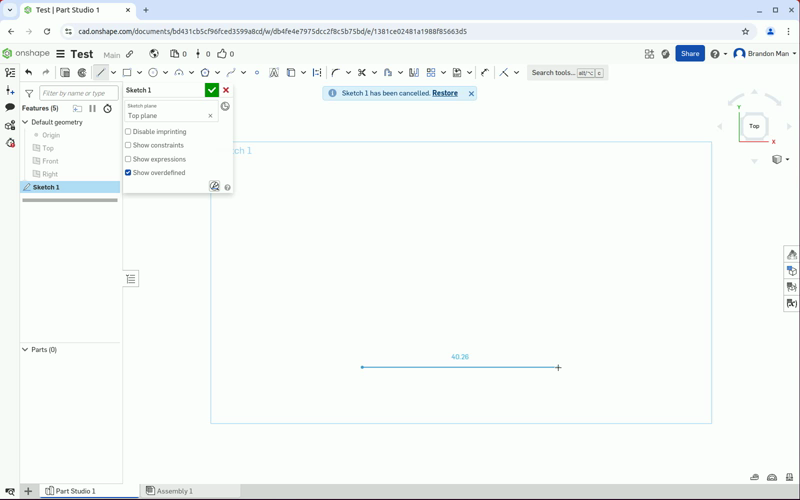
click(558, 367)
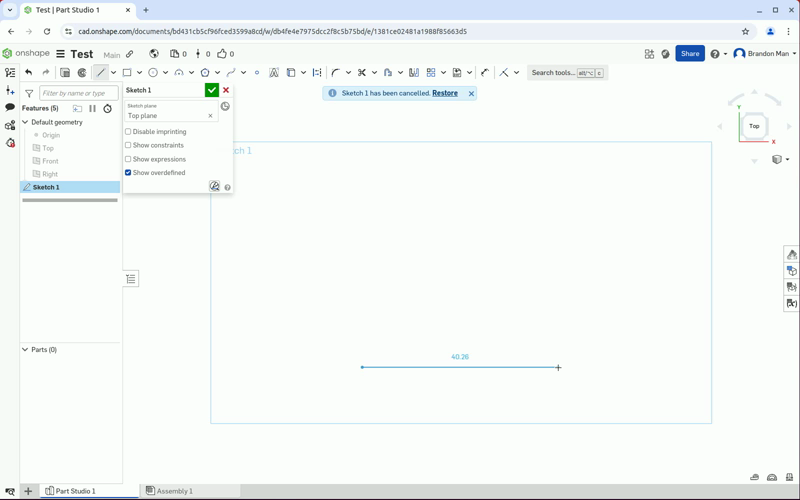
key_up(shift)
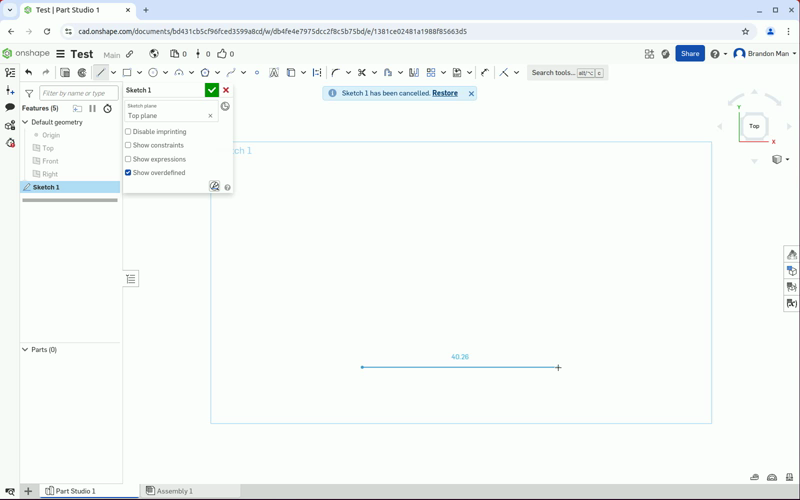
key_down(shift)
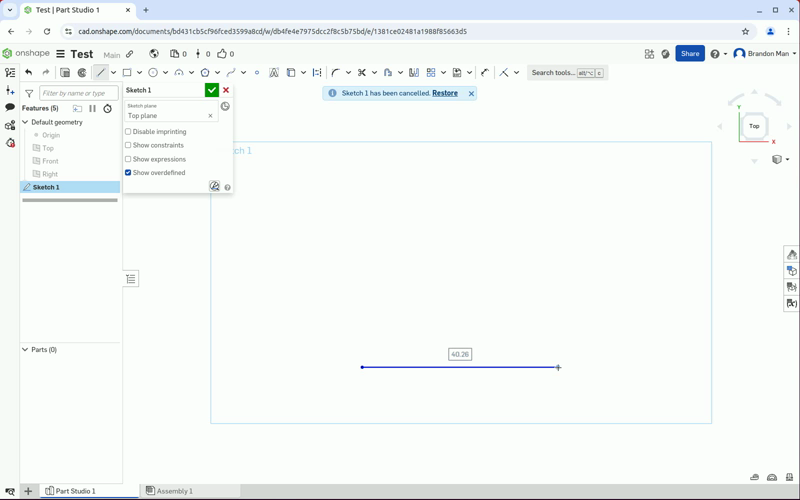
mouse_move(558, 200)
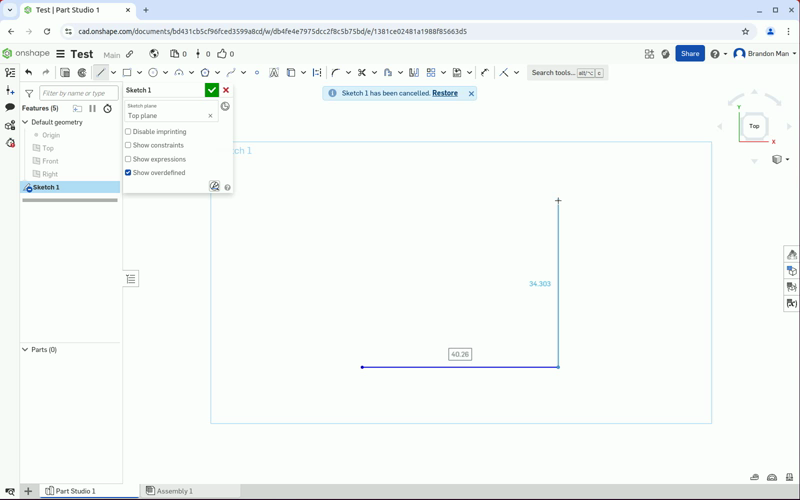
click(558, 200)
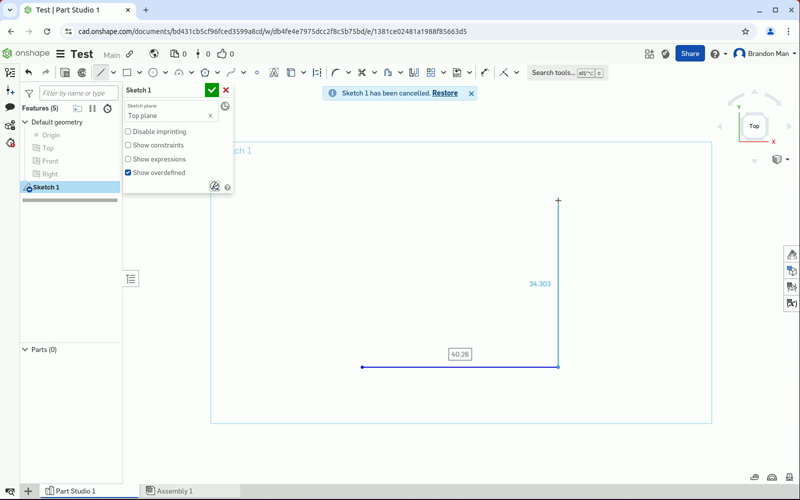
key_up(shift)
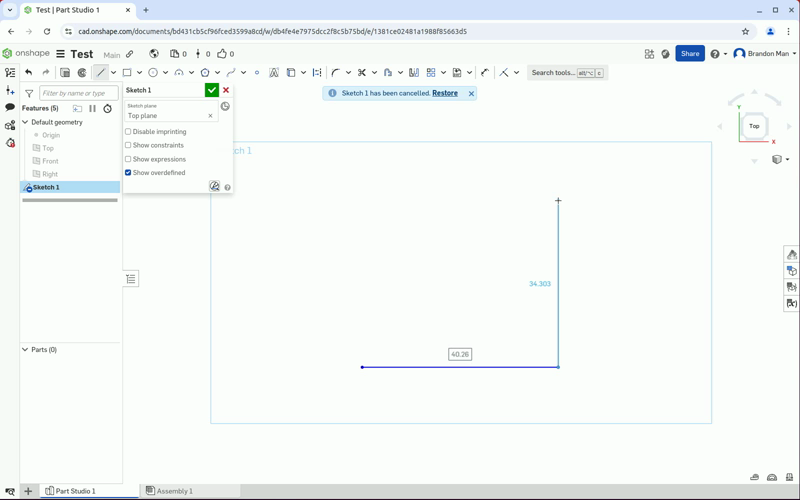
key_down(shift)
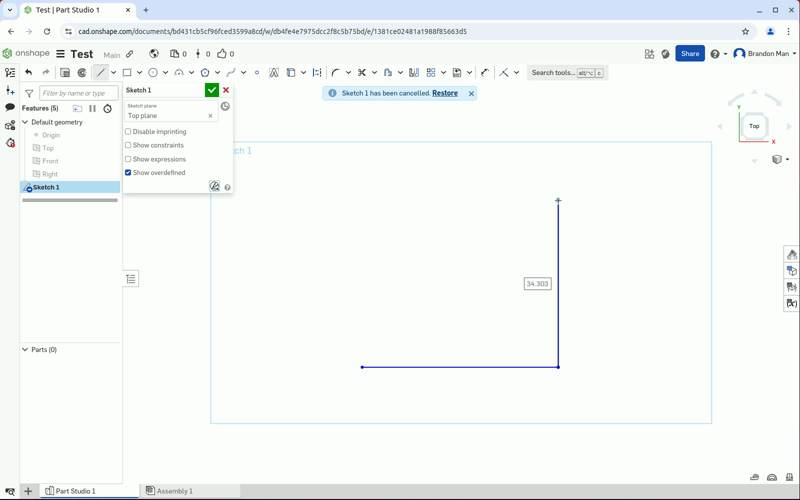
mouse_move(362, 200)
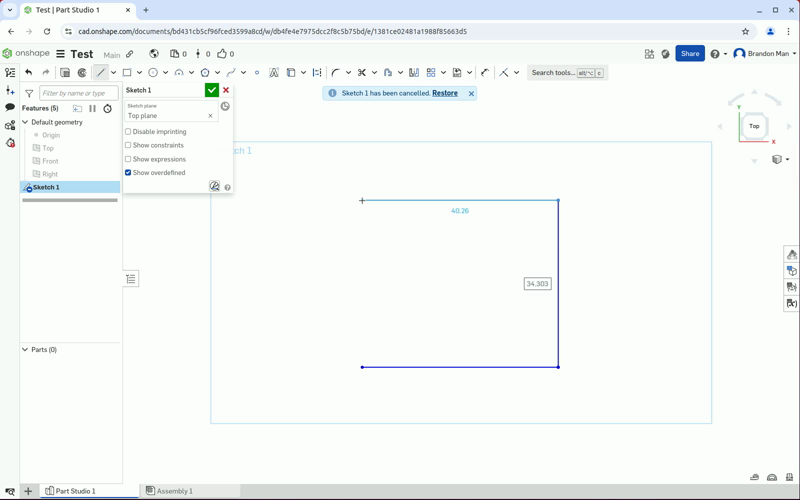
click(362, 200)
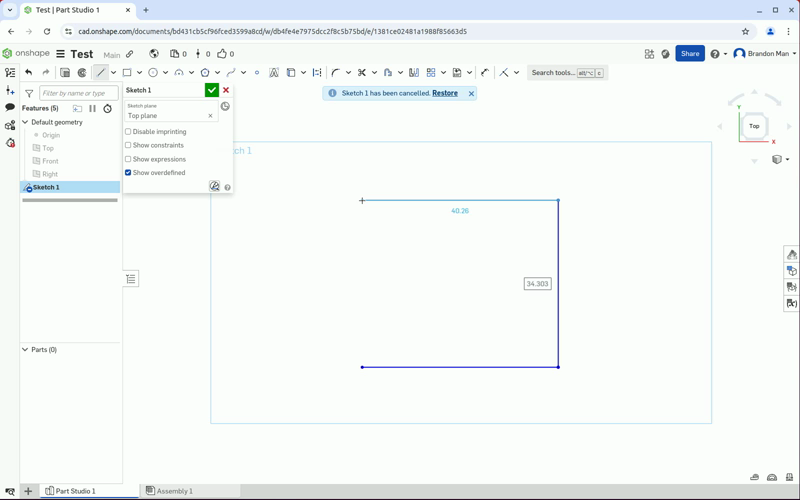
key_up(shift)
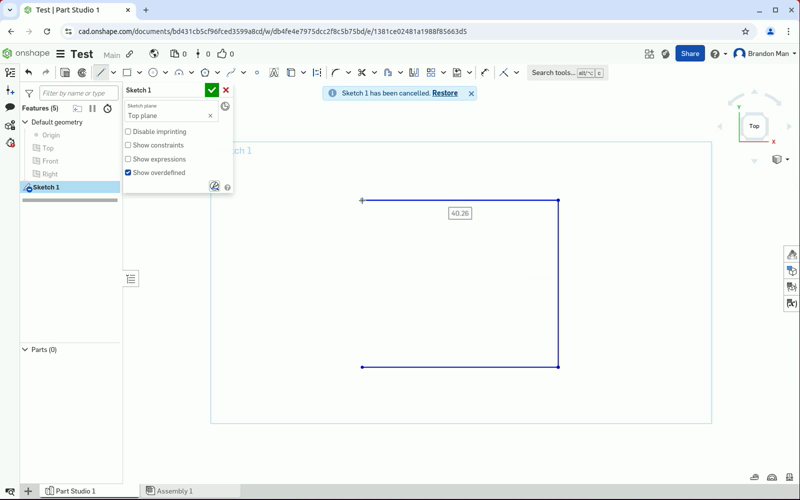
key_down(shift)
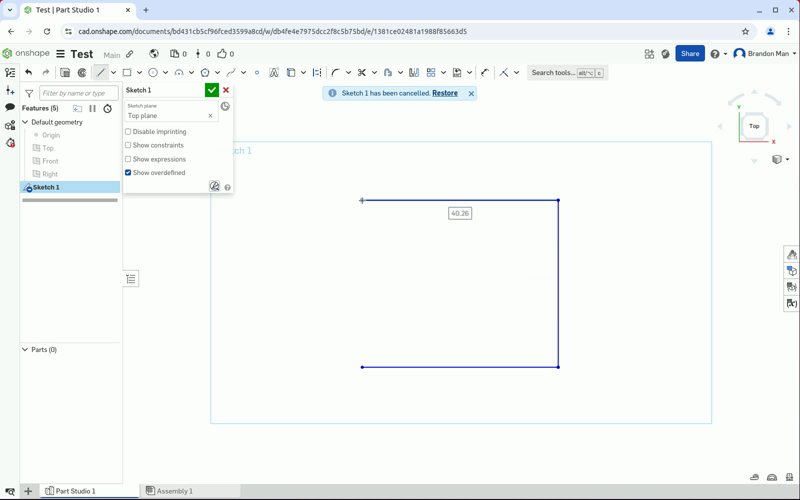
mouse_move(362, 367)
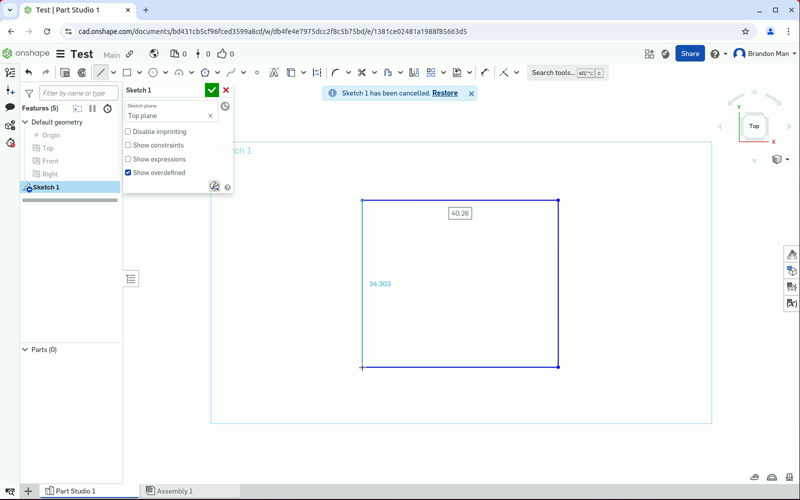
key_up(shift)
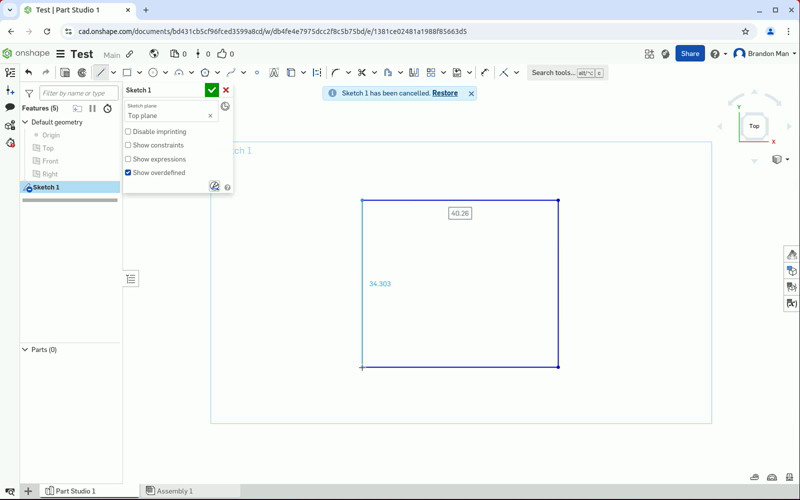
click(362, 367)
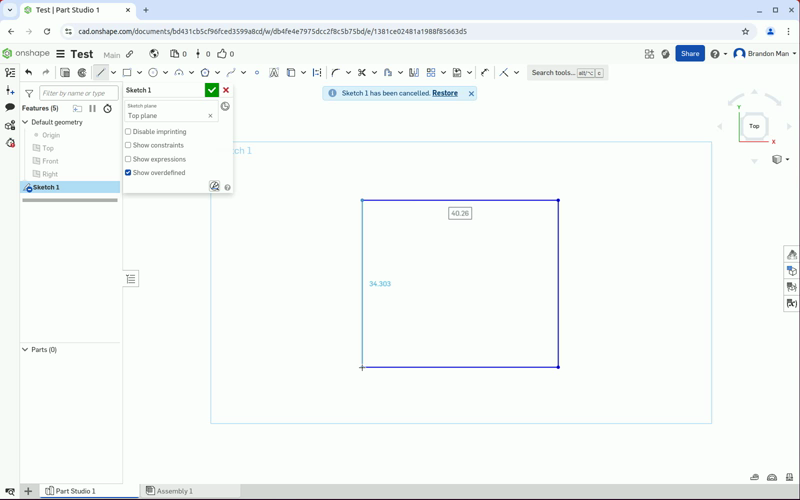
key(esc)
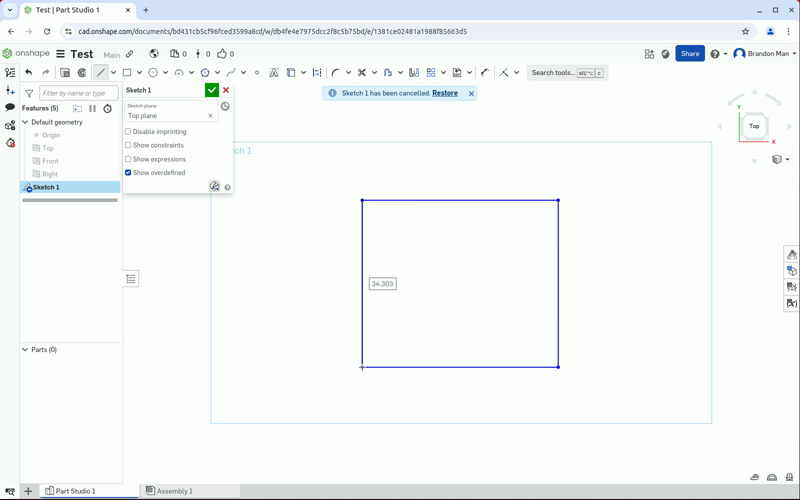
mouse_move(412, 295)
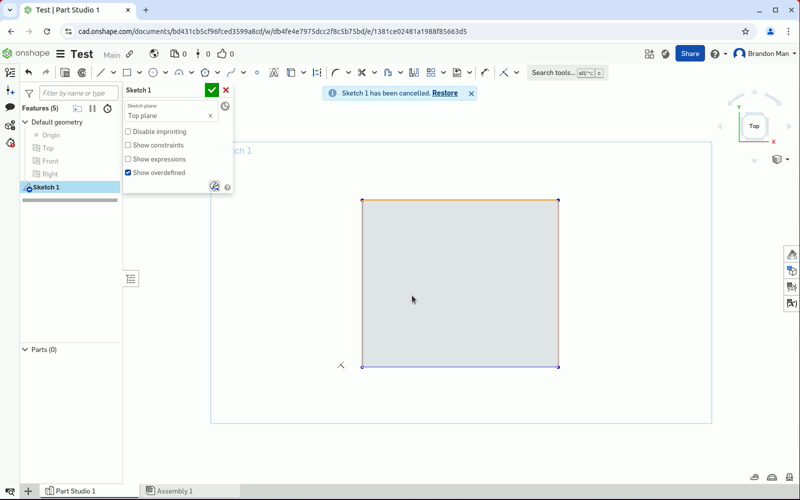
click(412, 295)
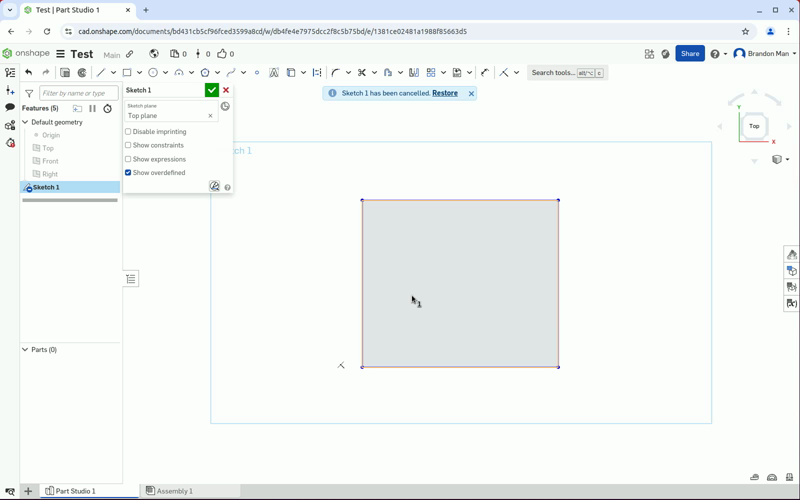
mouse_move(73, 352)
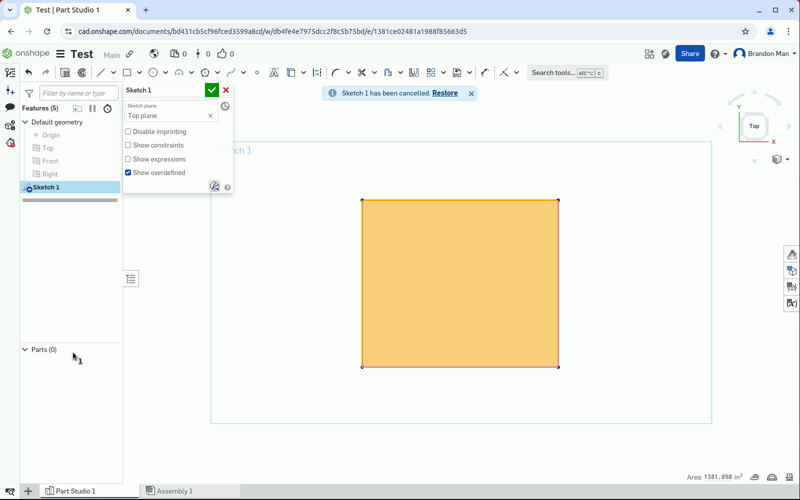
key(shift+y)
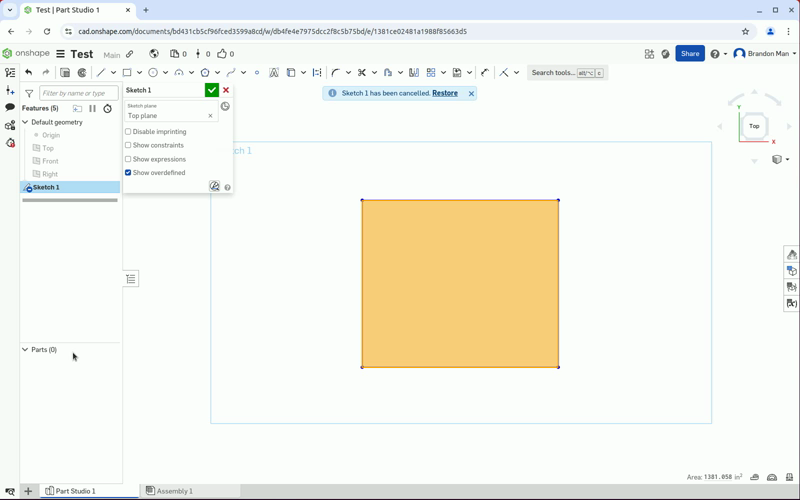
key(shift+e)
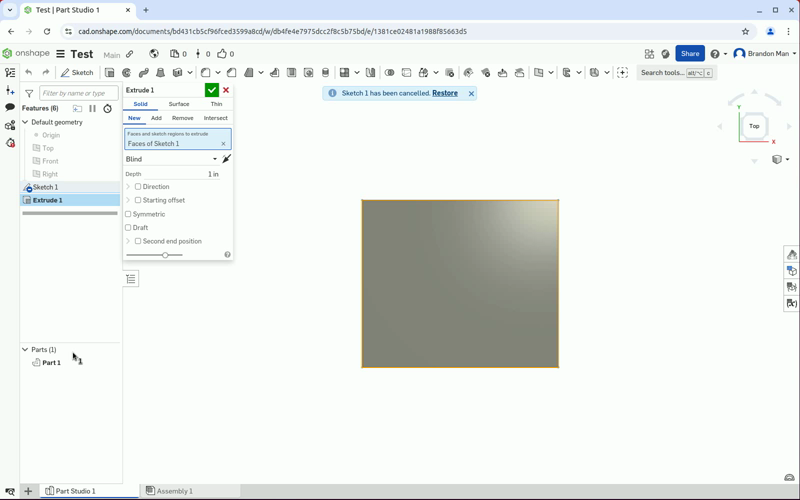
mouse_move(143, 106)
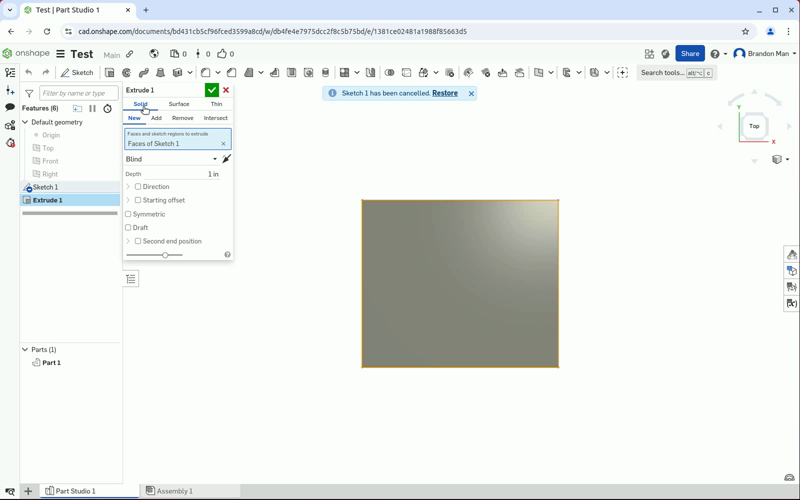
click(143, 106)
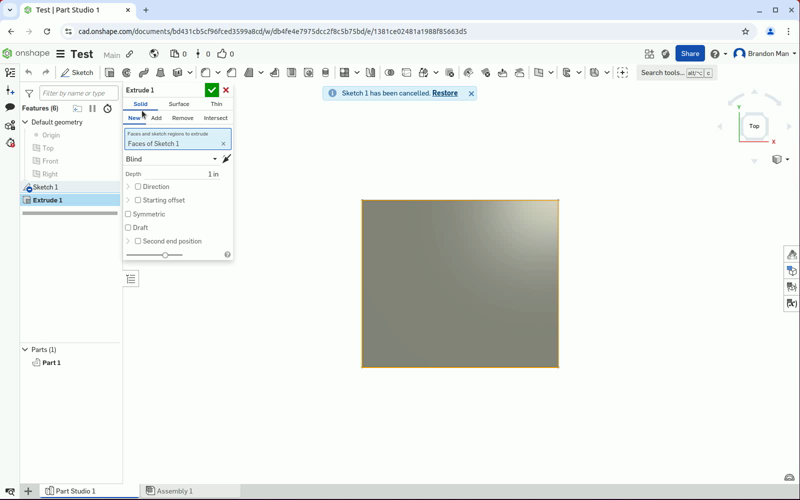
mouse_move(137, 120)
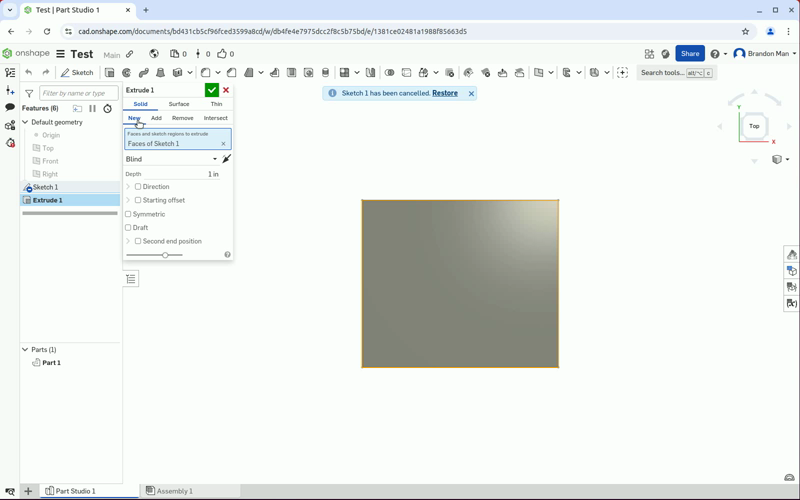
click(137, 120)
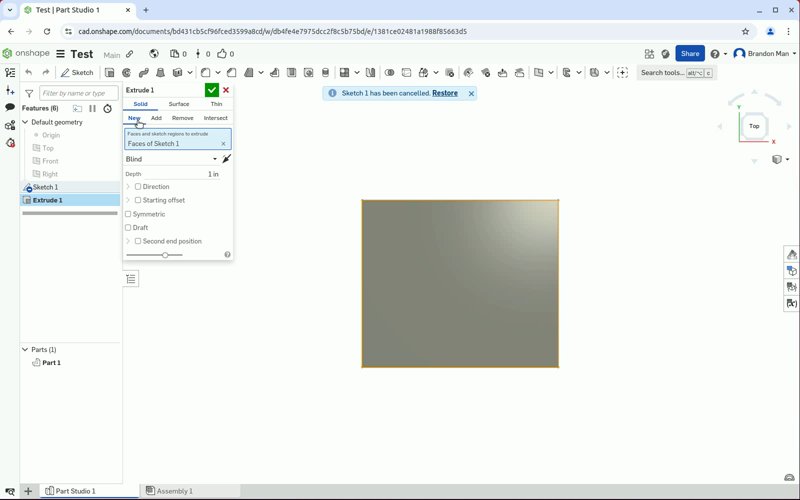
key(tab, 4)
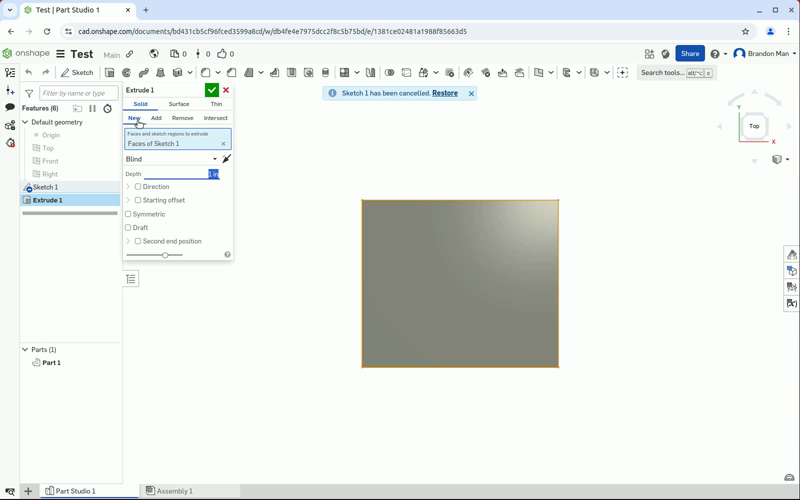
text(2.889)
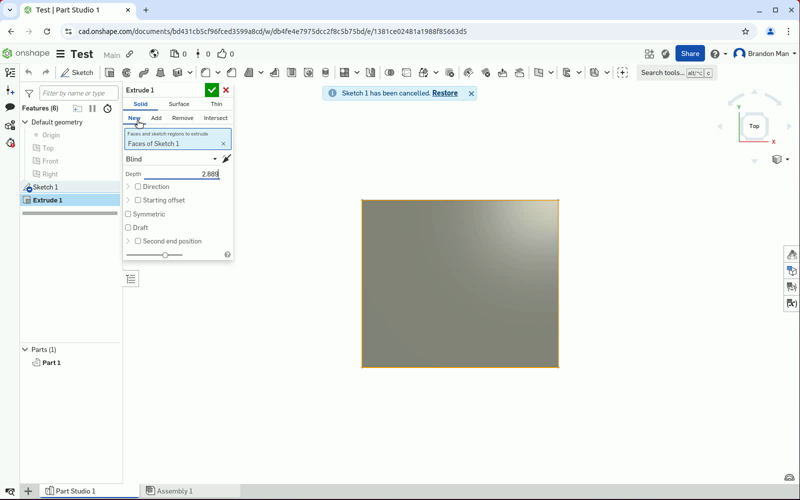
key(enter)
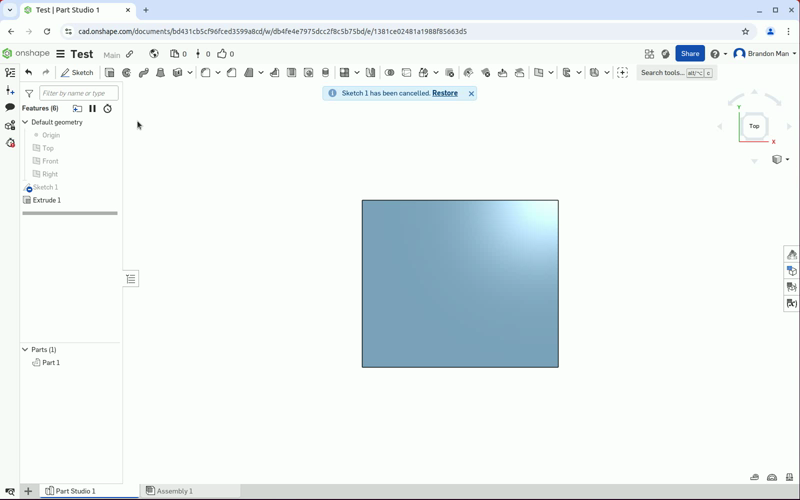
key(shift+h)
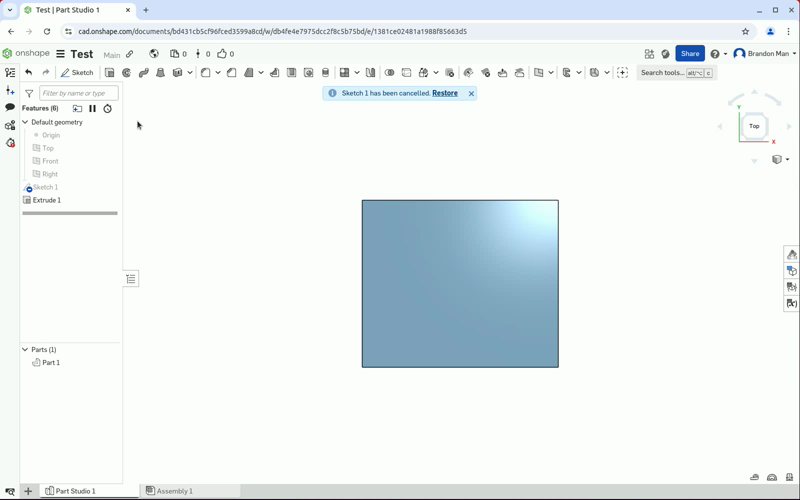
key(shift+h)
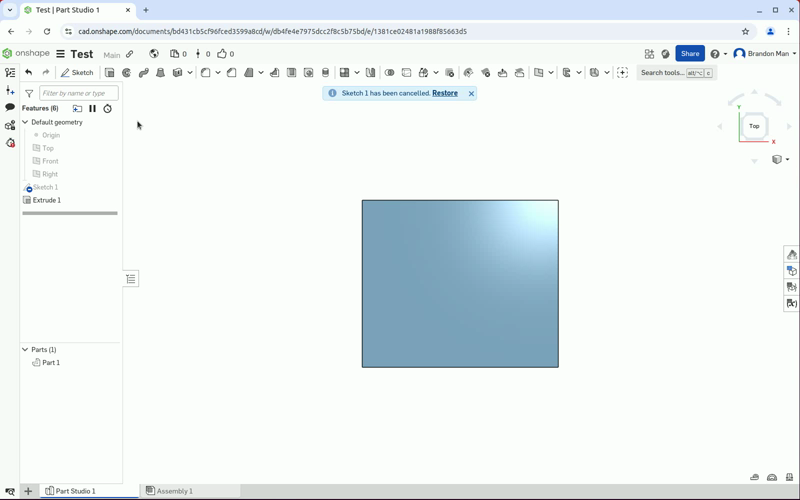
mouse_move(73, 189)
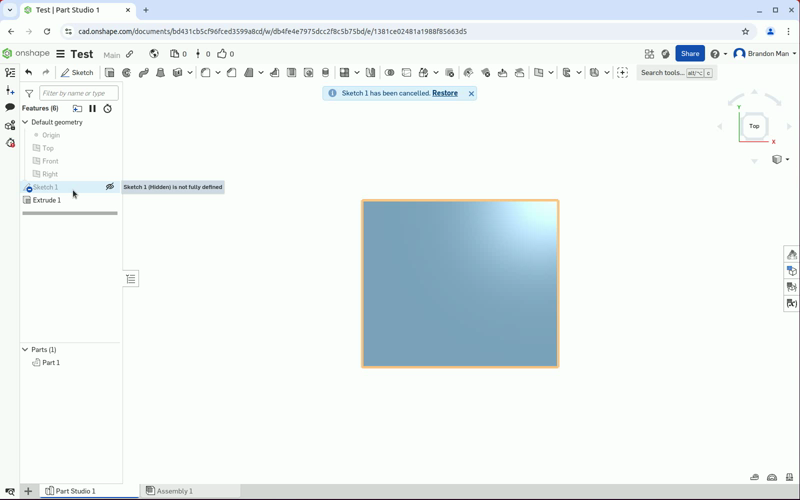
click(73, 189)
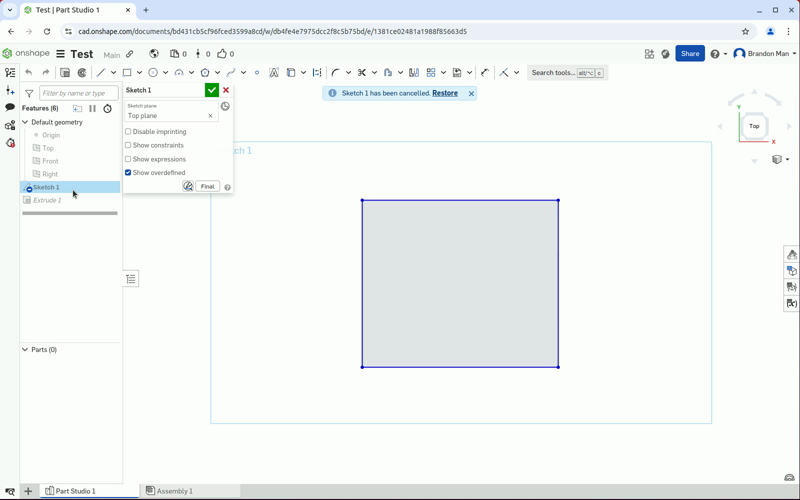
mouse_move(229, 92)
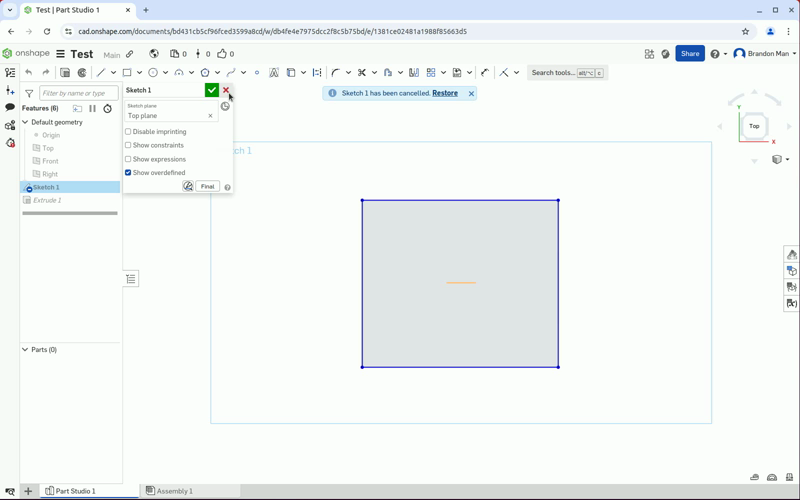
click(229, 92)
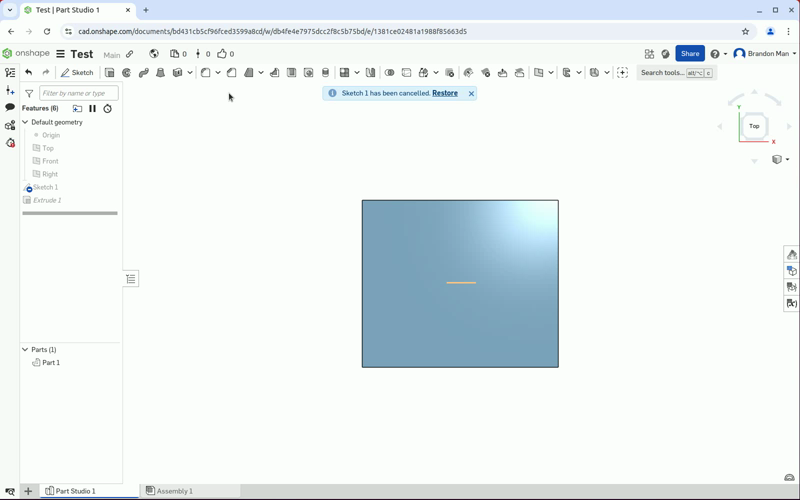
mouse_move(541, 75)
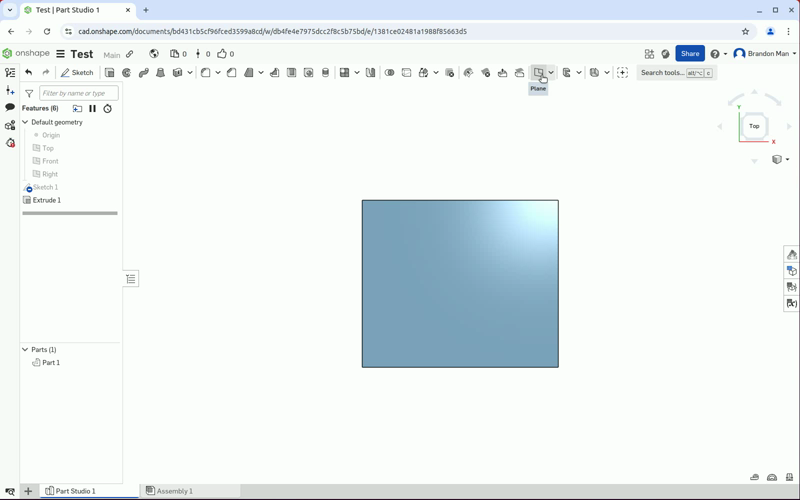
click(541, 75)
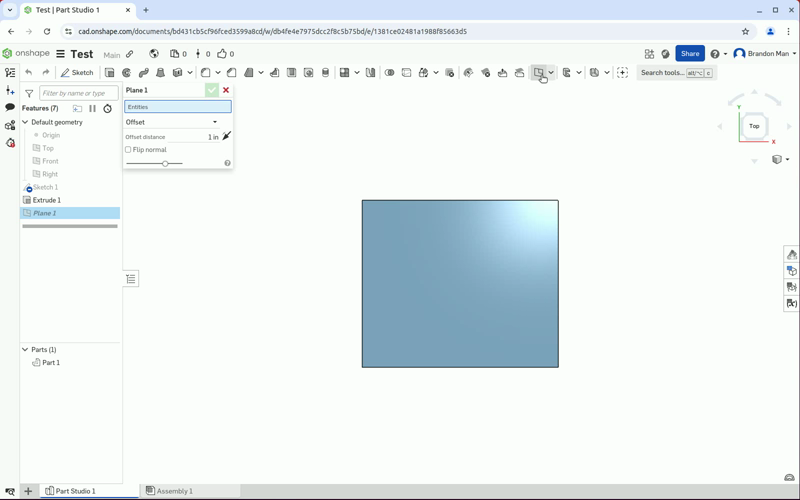
mouse_move(73, 150)
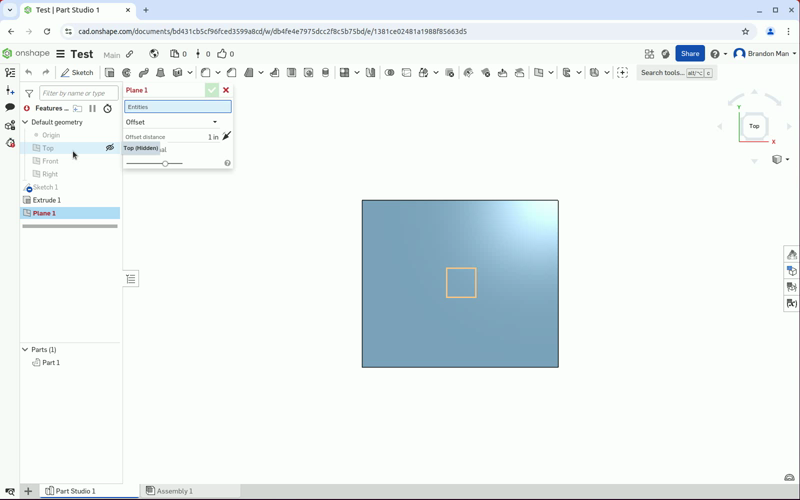
click(73, 150)
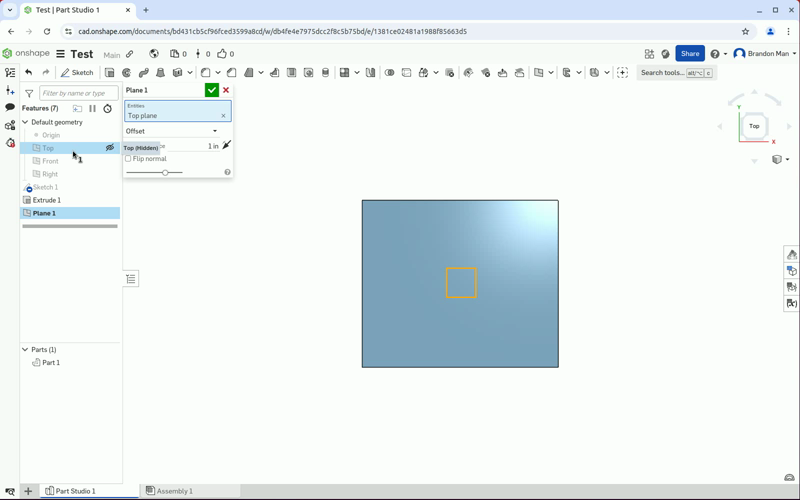
key(tab, 2)
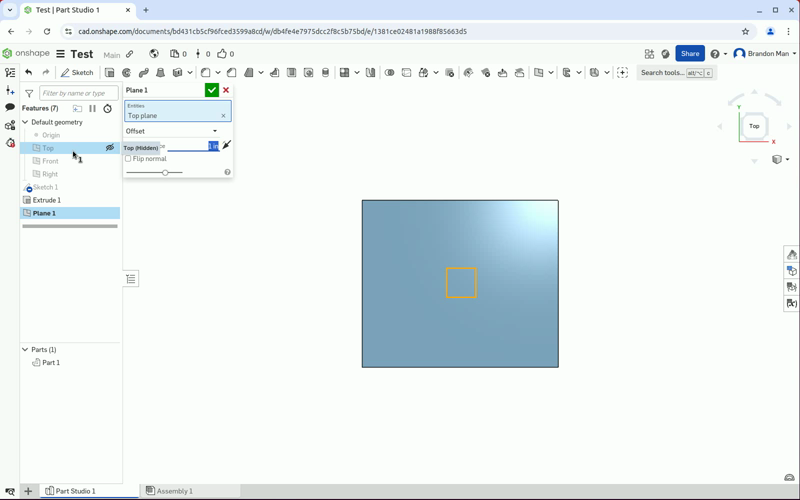
text(2.896)
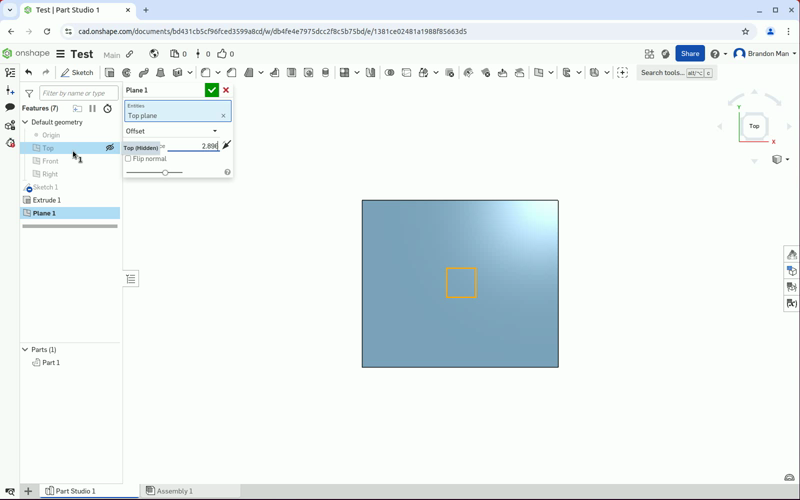
key(enter, 2)
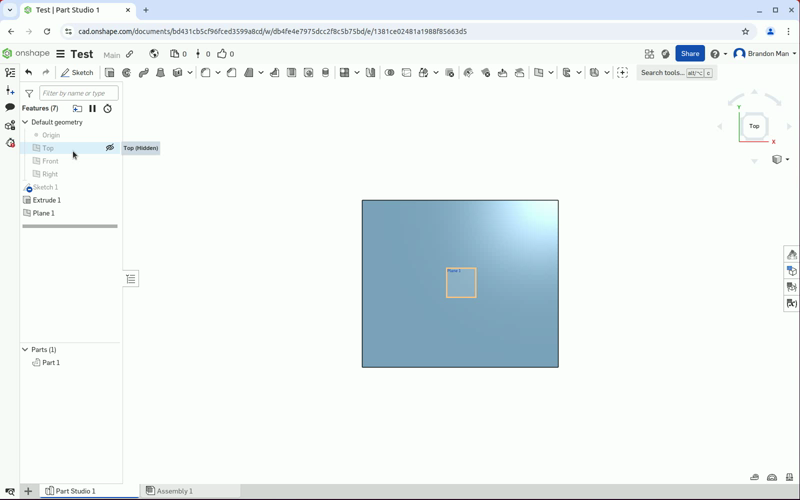
key(shift+s)
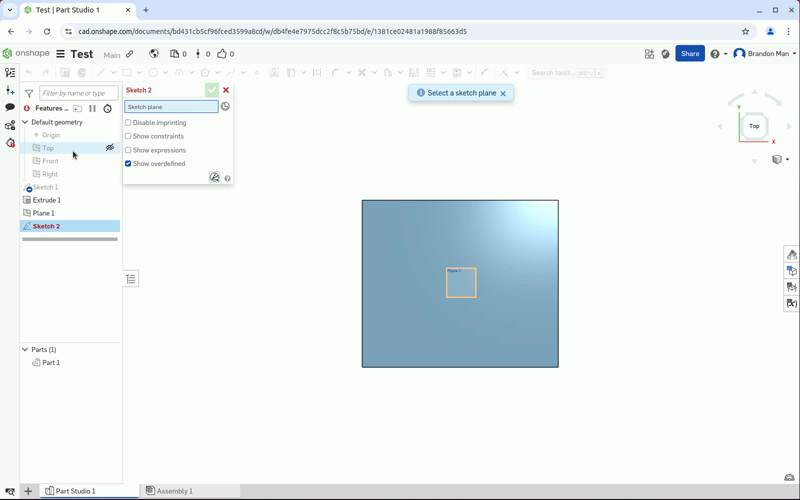
mouse_move(73, 215)
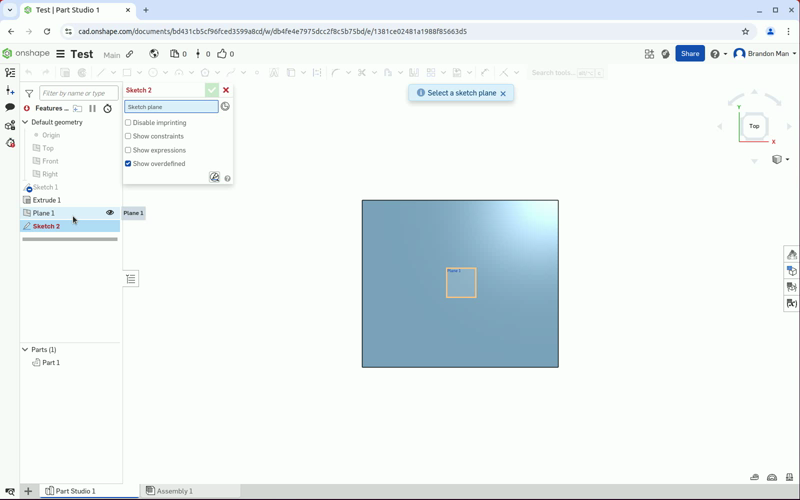
click(73, 215)
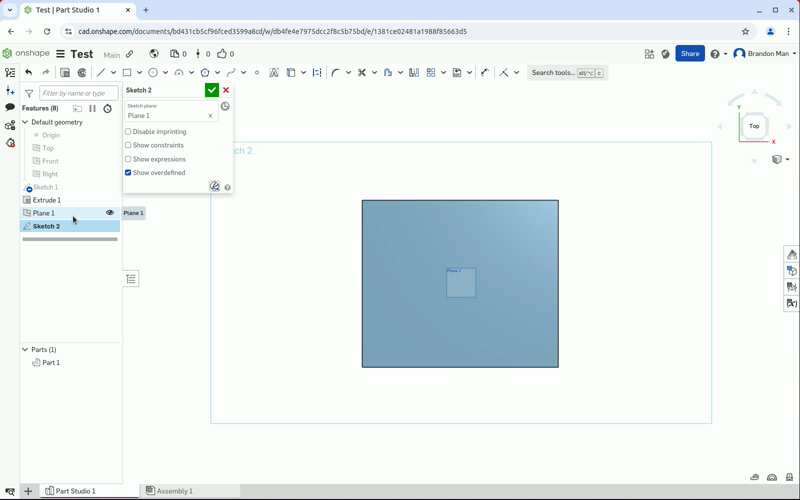
mouse_move(73, 352)
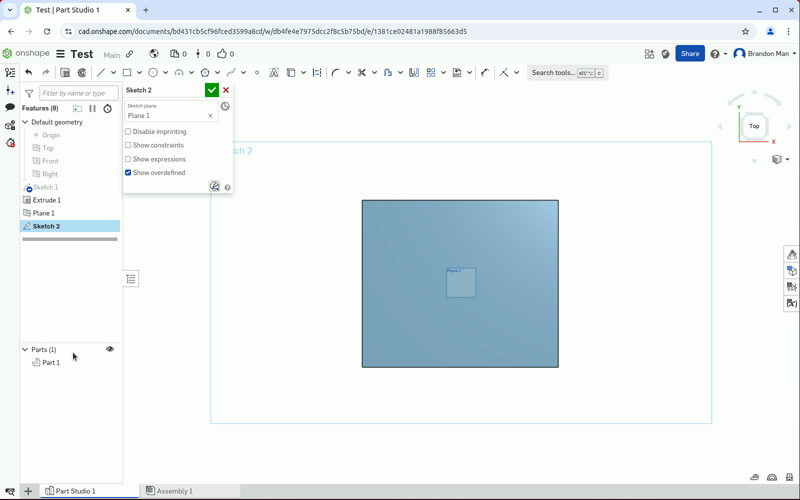
key(y)
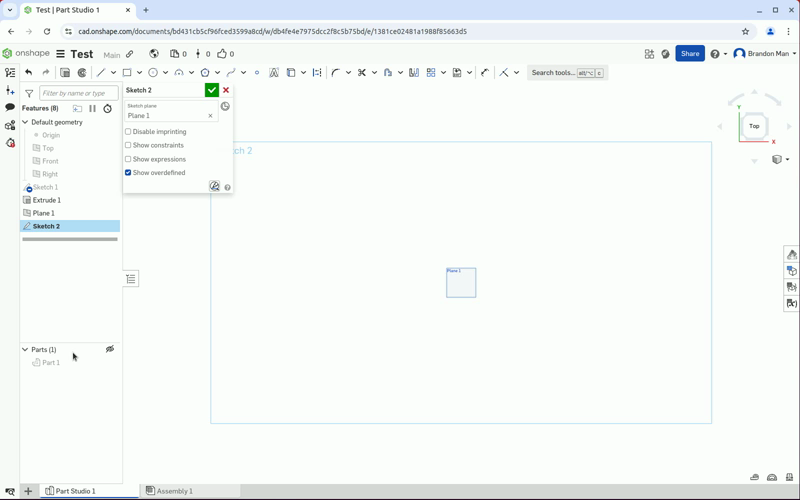
key(c)
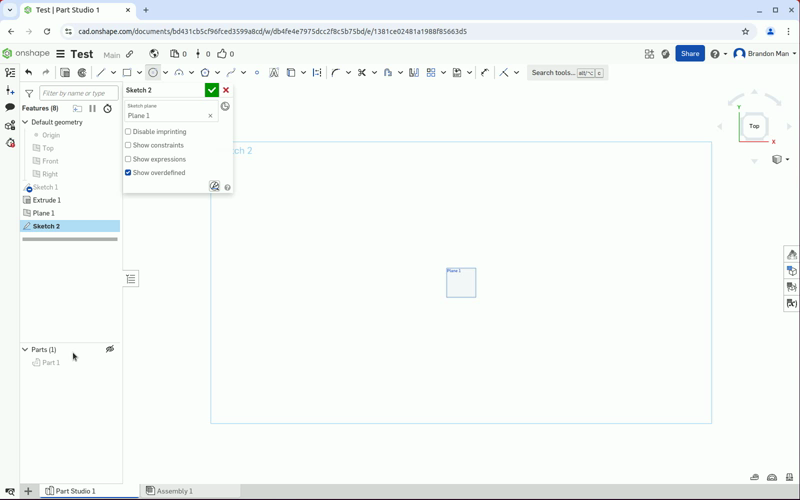
key_down(shift)
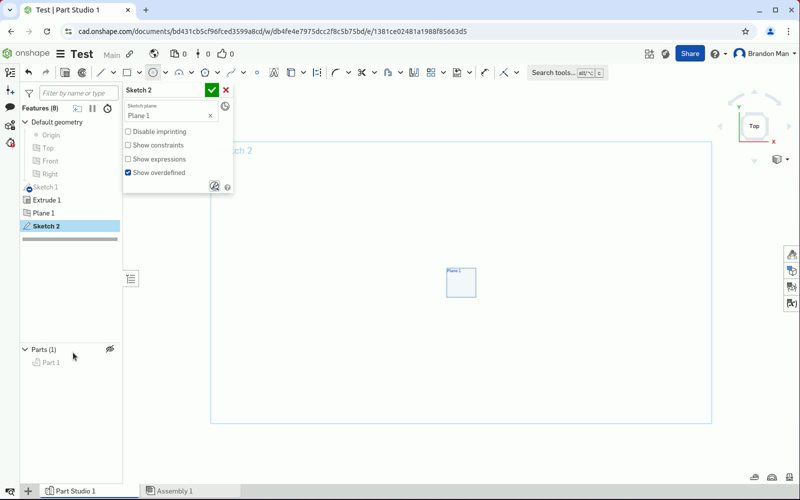
mouse_move(395, 218)
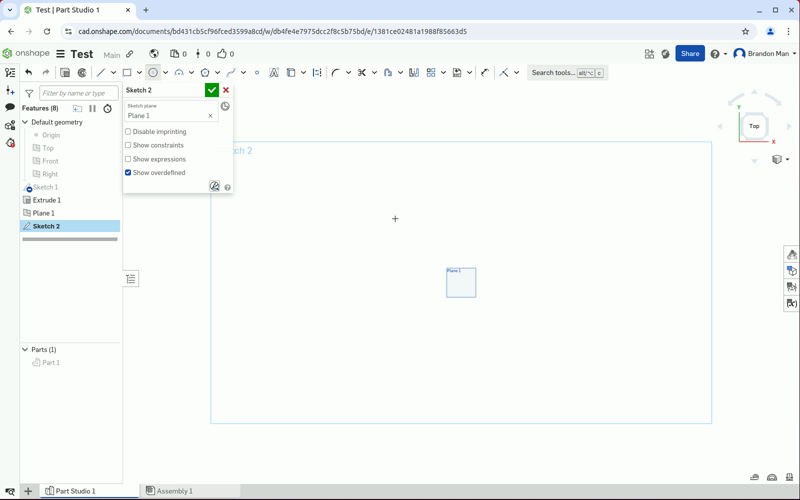
click(395, 218)
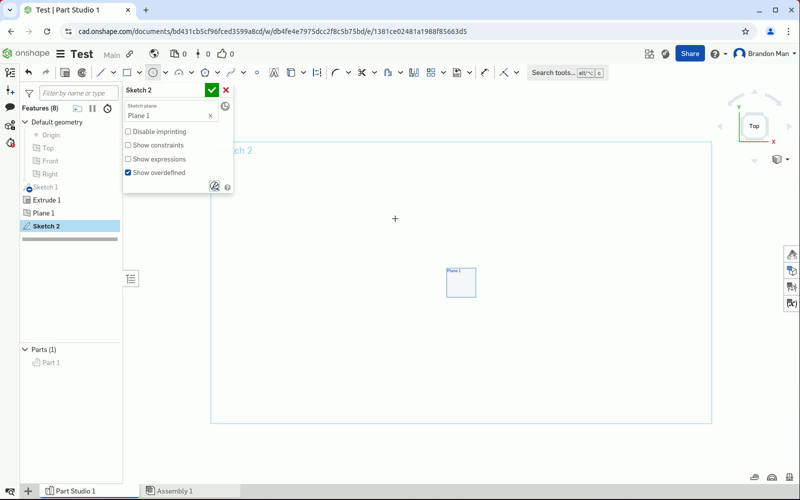
key_up(shift)
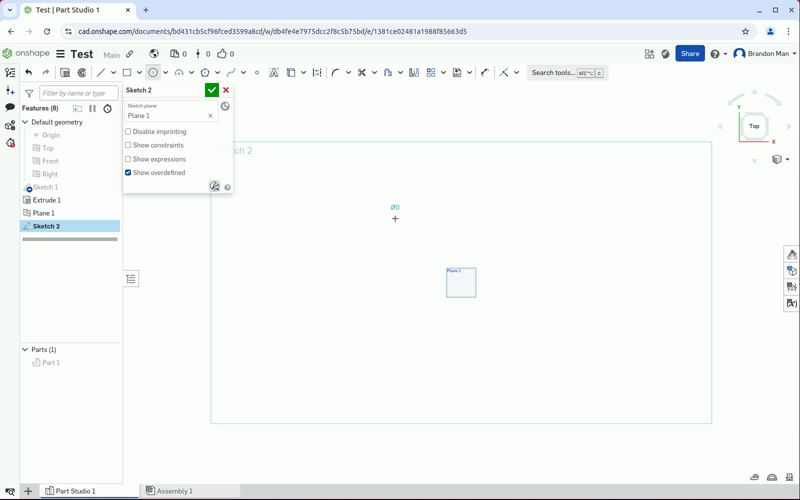
mouse_move(406, 218)
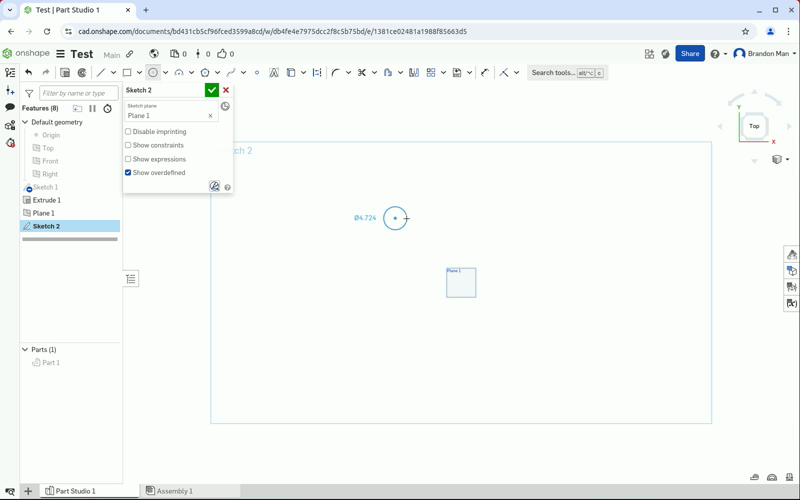
click(406, 218)
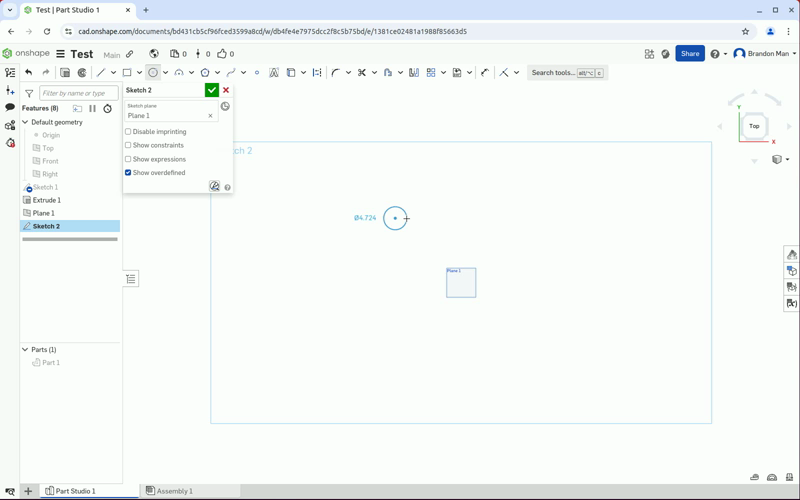
key(esc)
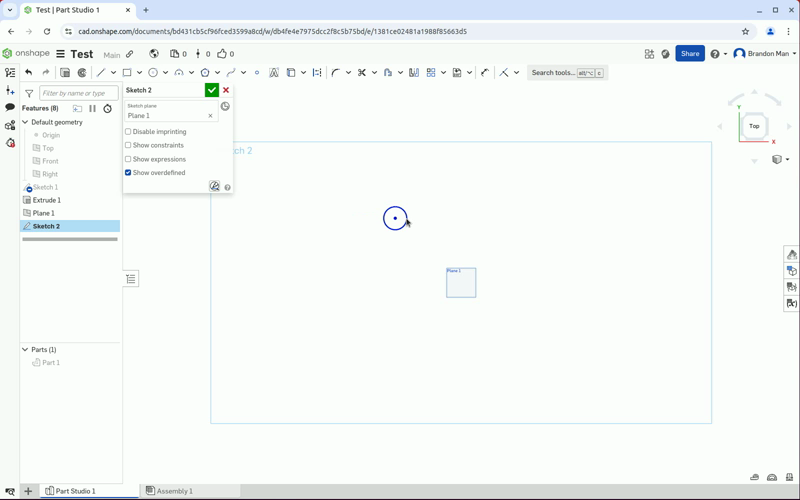
mouse_move(385, 220)
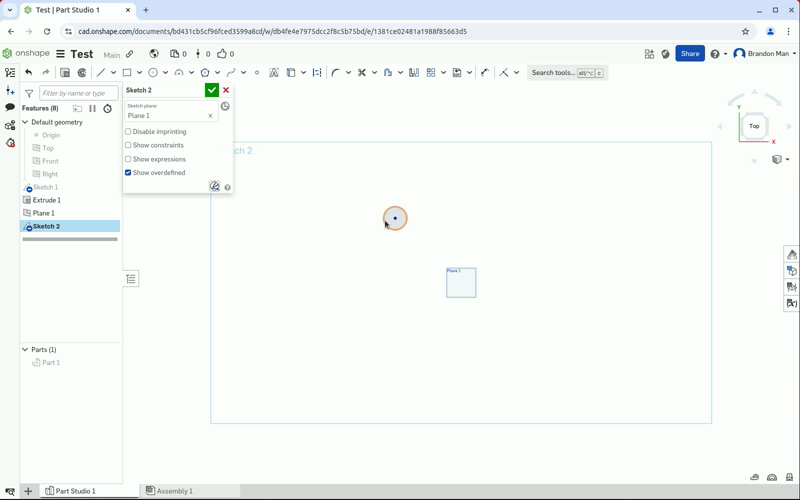
scroll(6)
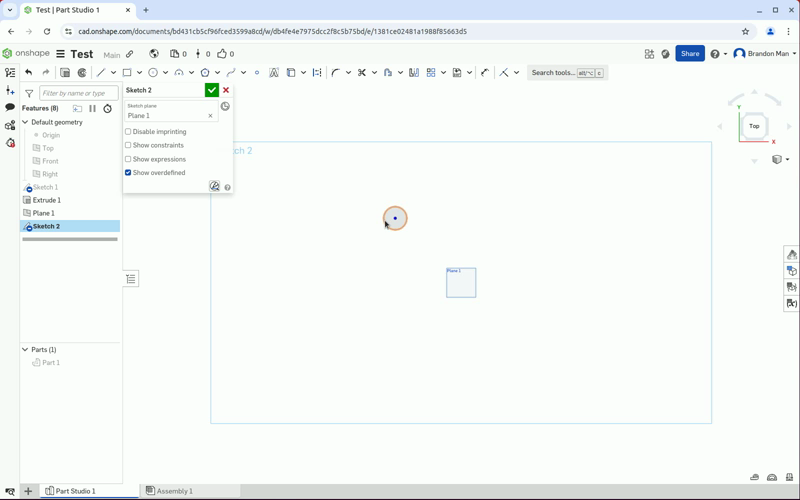
scroll(6)
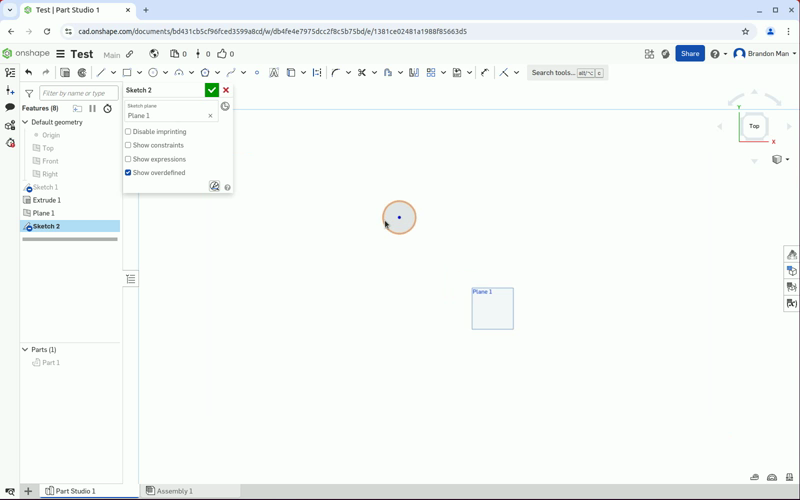
scroll(6)
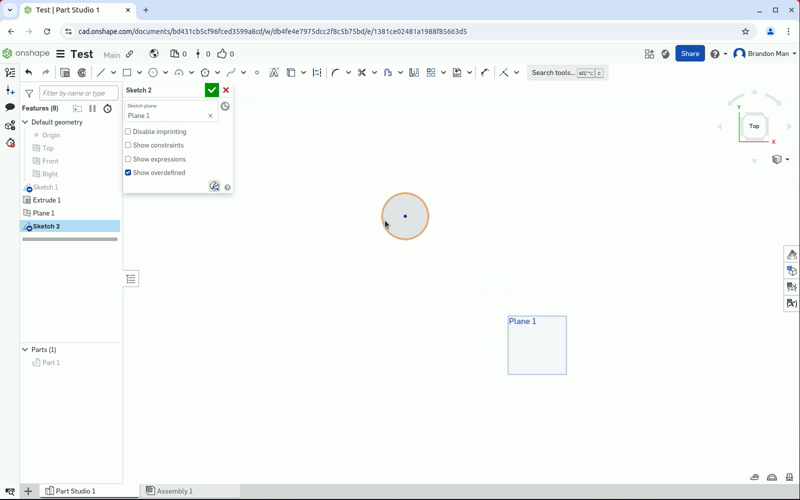
scroll(6)
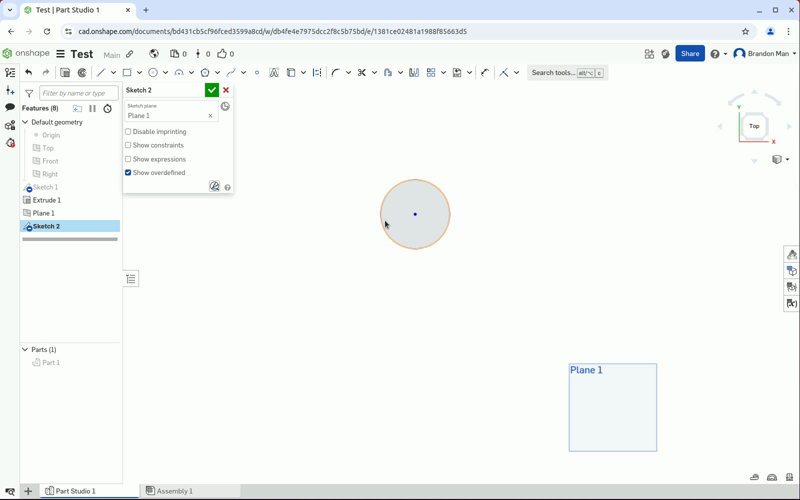
scroll(6)
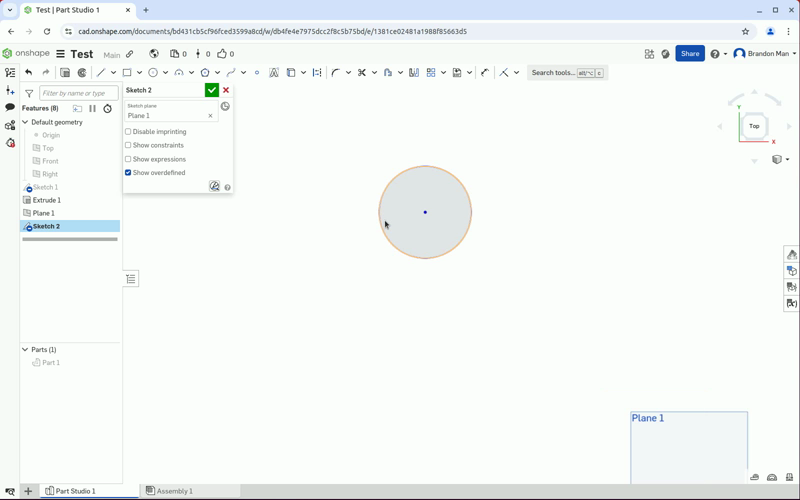
scroll(6)
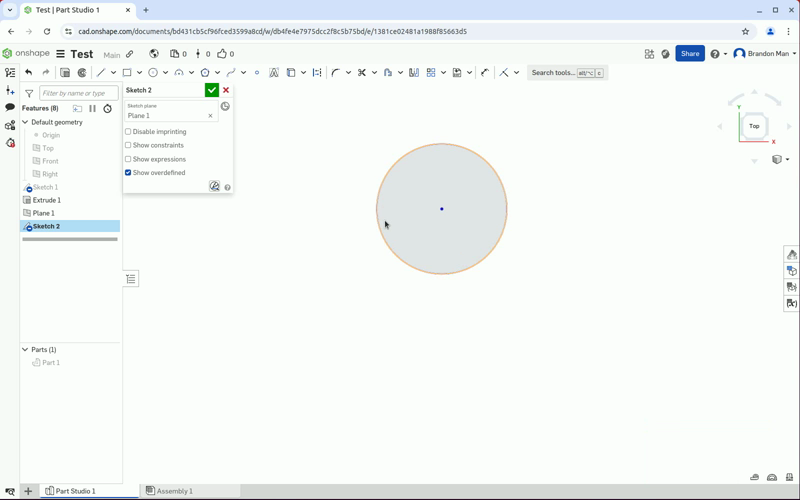
scroll(6)
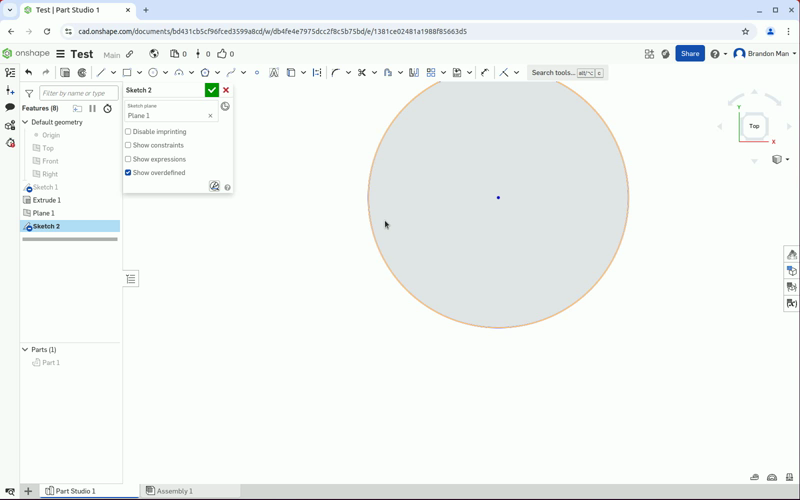
click(385, 220)
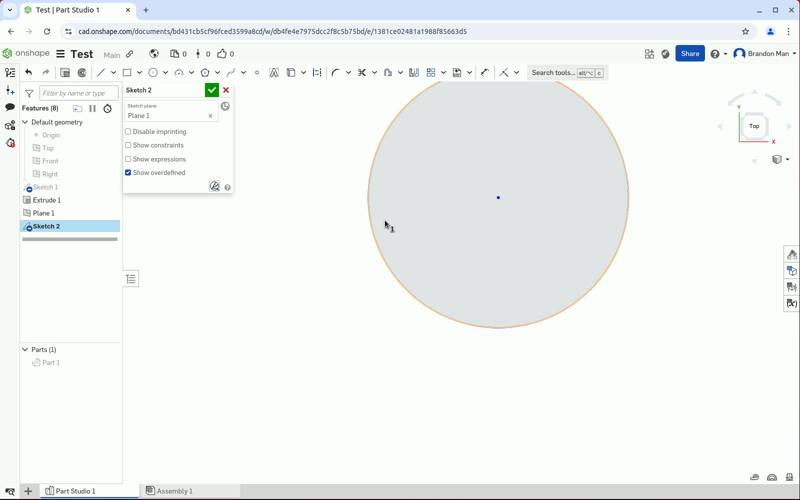
scroll(-6)
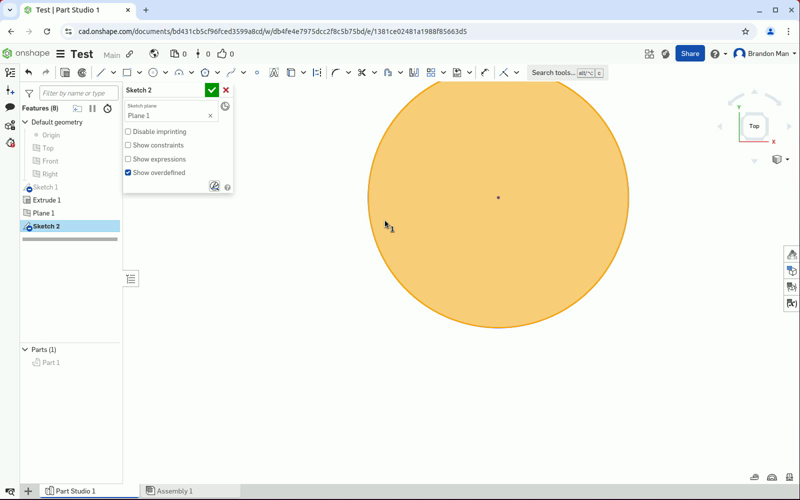
scroll(-6)
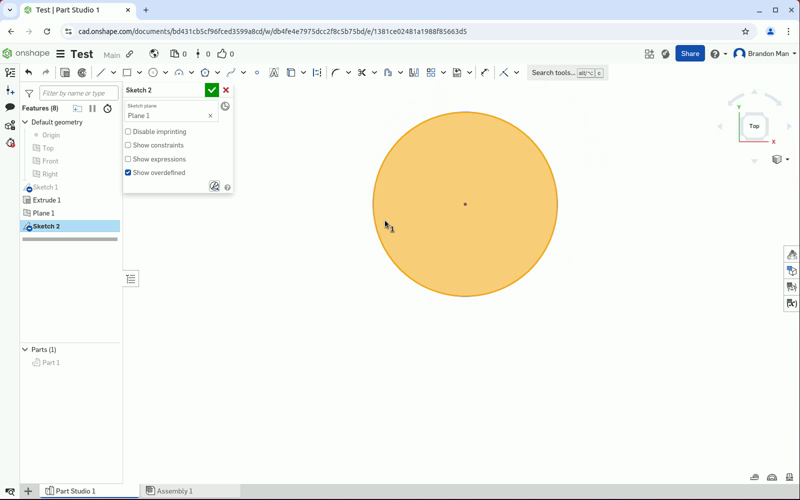
scroll(-6)
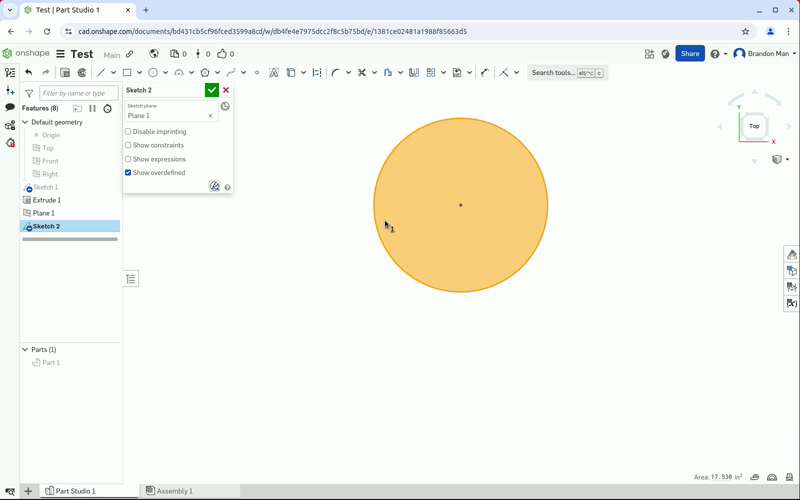
scroll(-6)
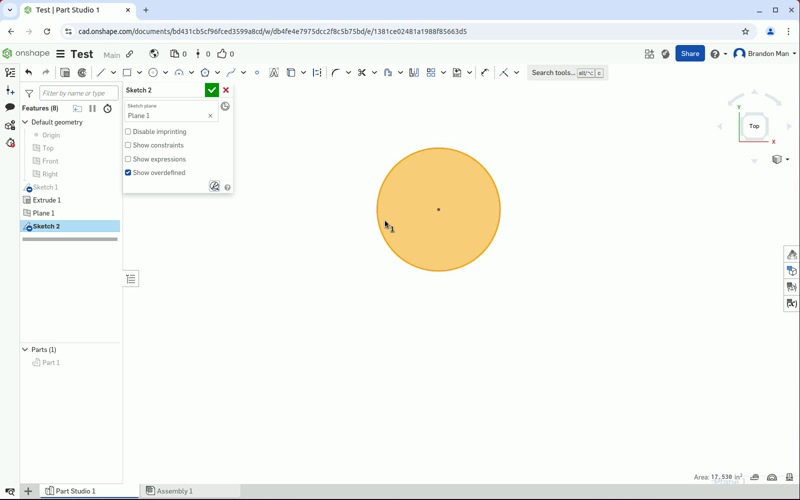
scroll(-6)
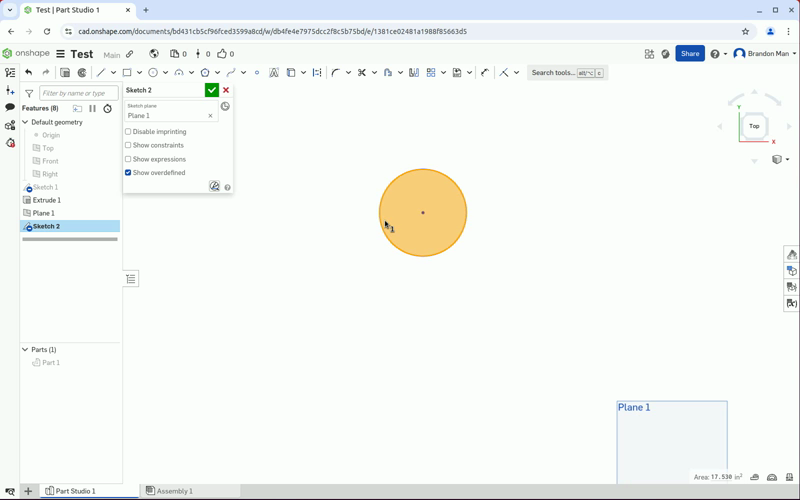
scroll(-6)
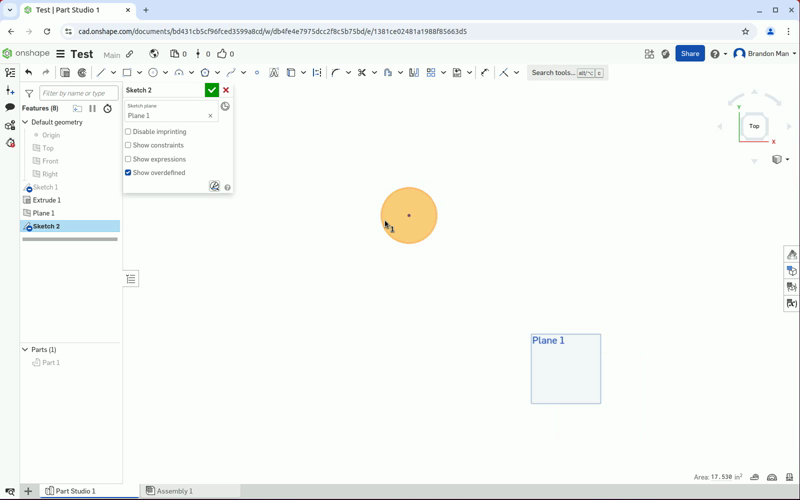
scroll(-6)
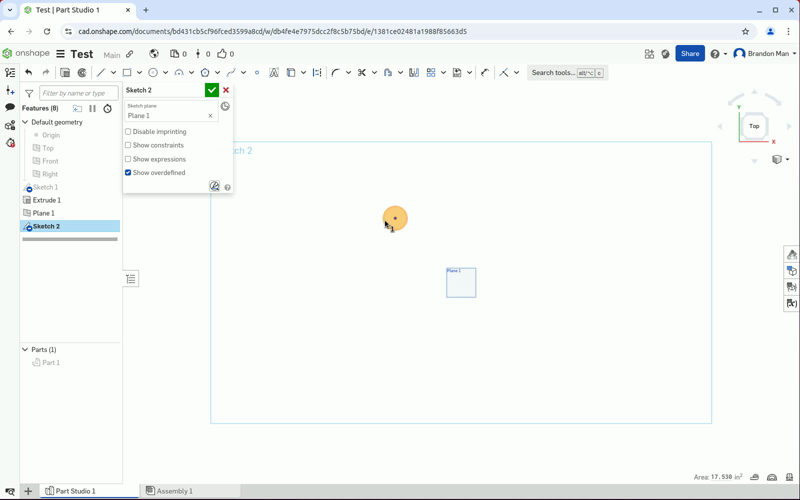
mouse_move(73, 352)
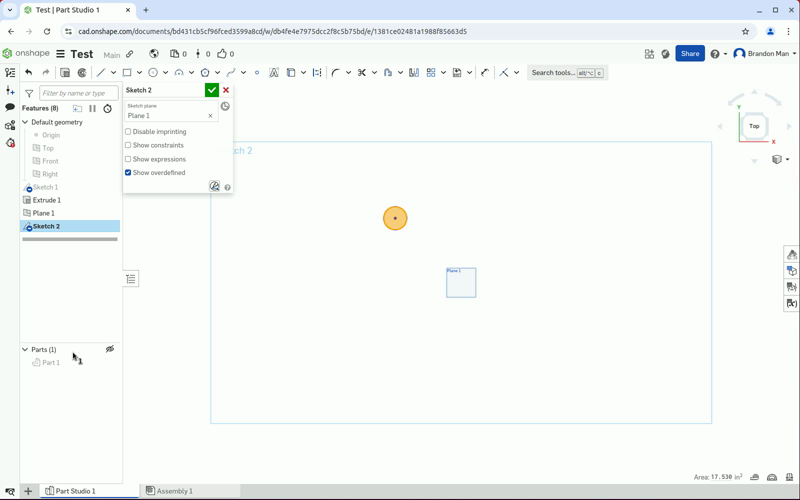
key(shift+y)
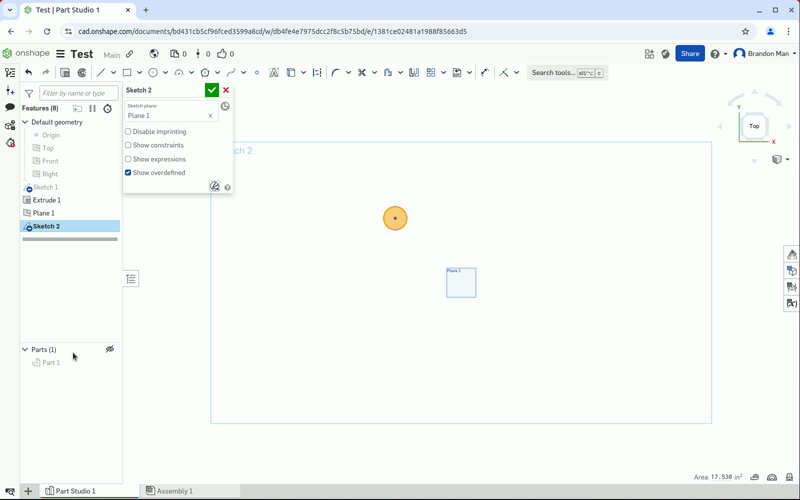
key(shift+e)
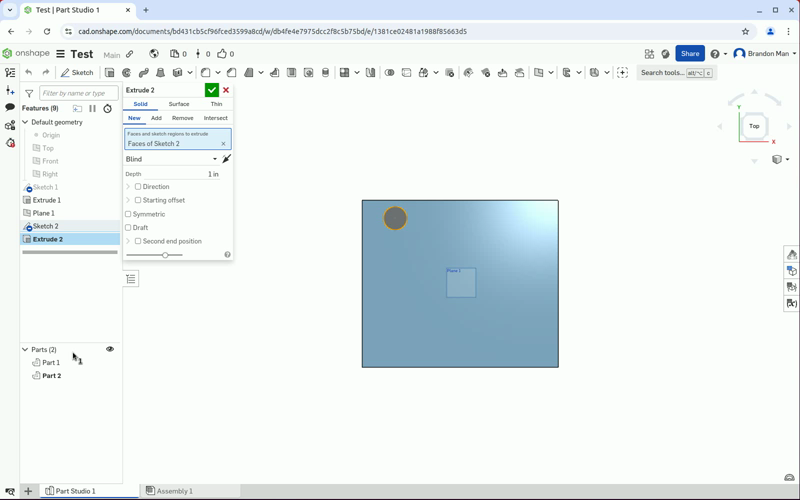
mouse_move(143, 106)
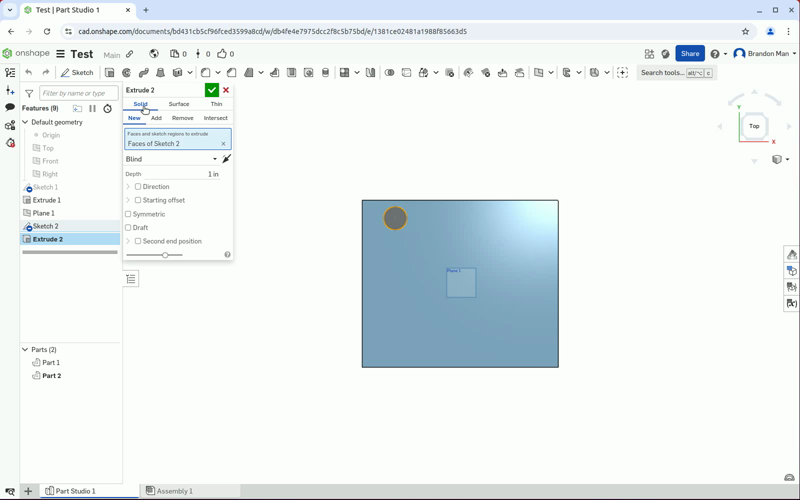
click(143, 106)
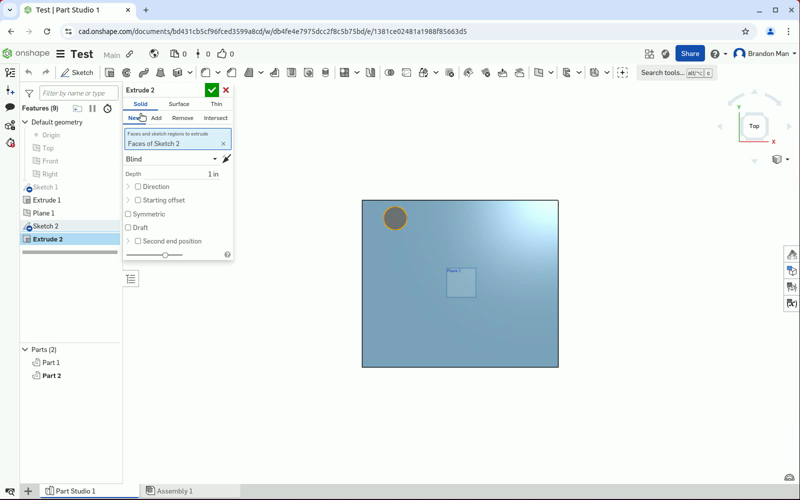
mouse_move(137, 120)
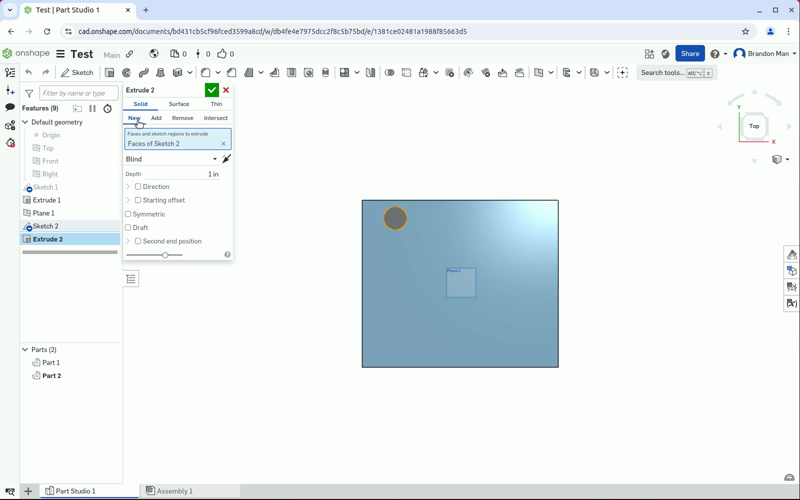
click(137, 120)
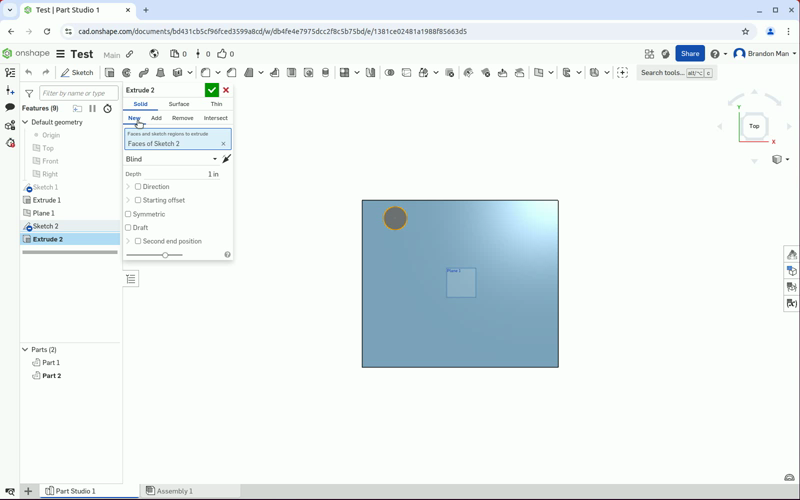
key(tab, 4)
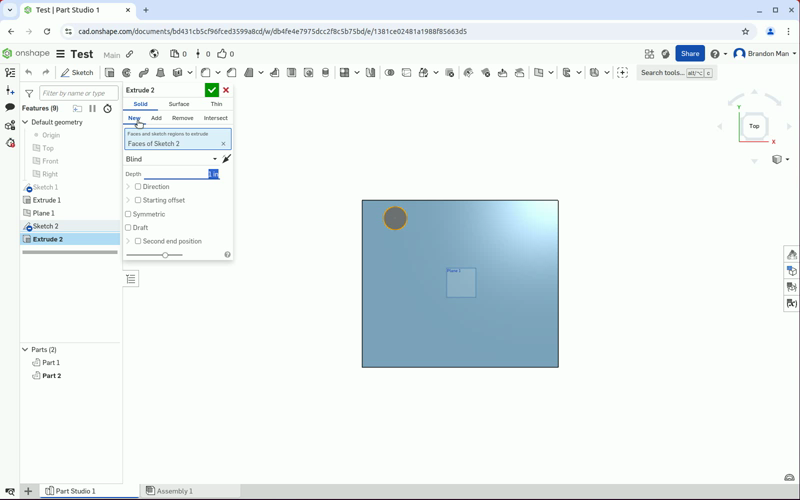
text(1.685)
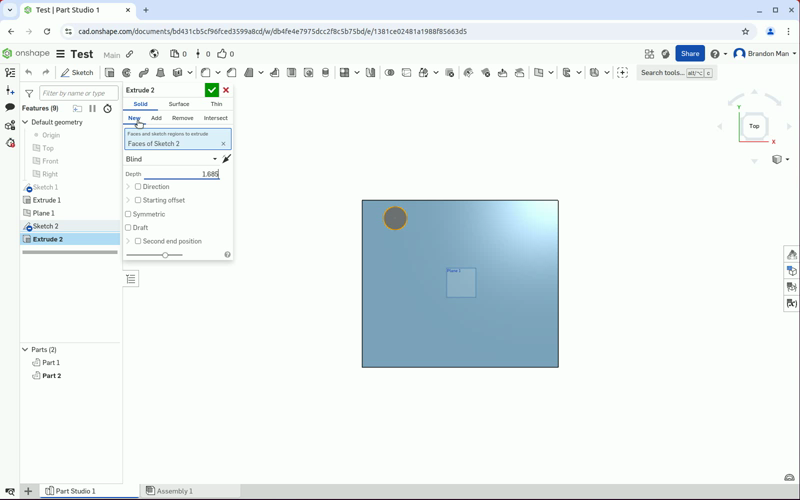
key(enter)
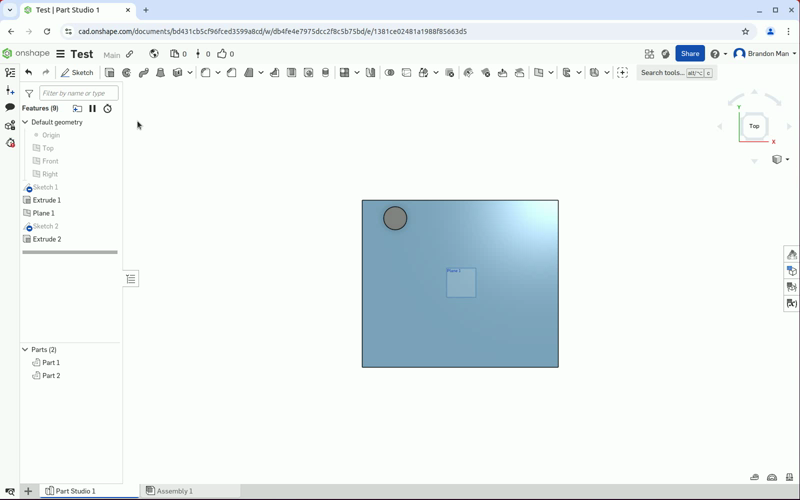
key(shift+h)
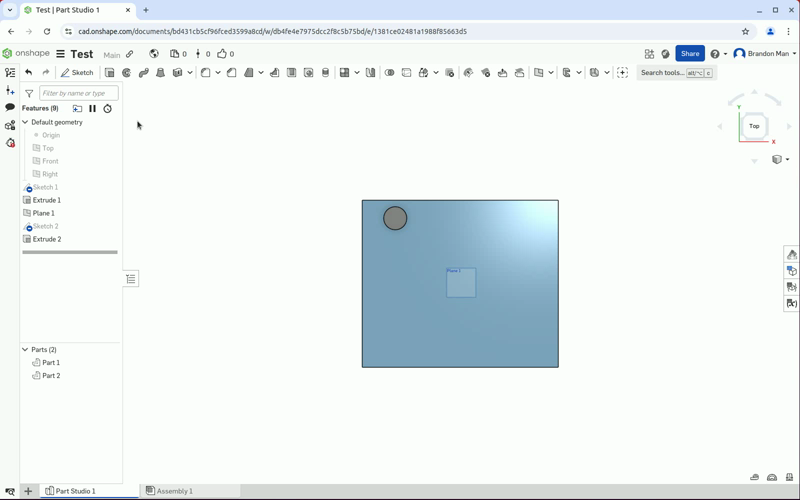
key(shift+h)
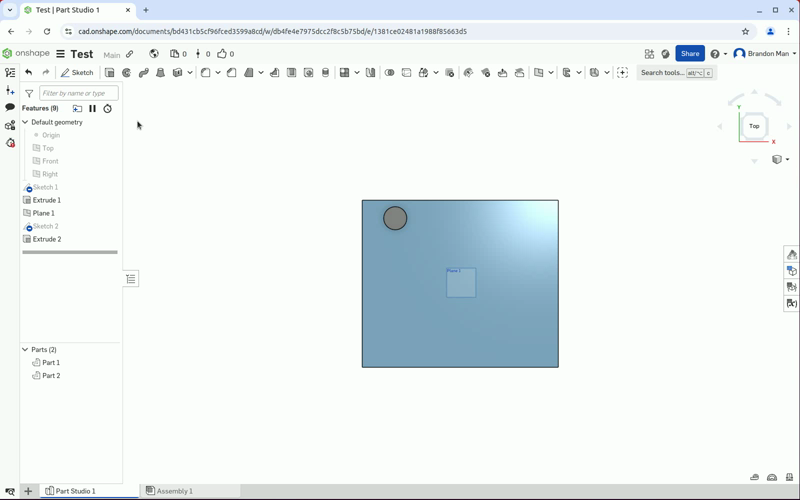
mouse_move(73, 189)
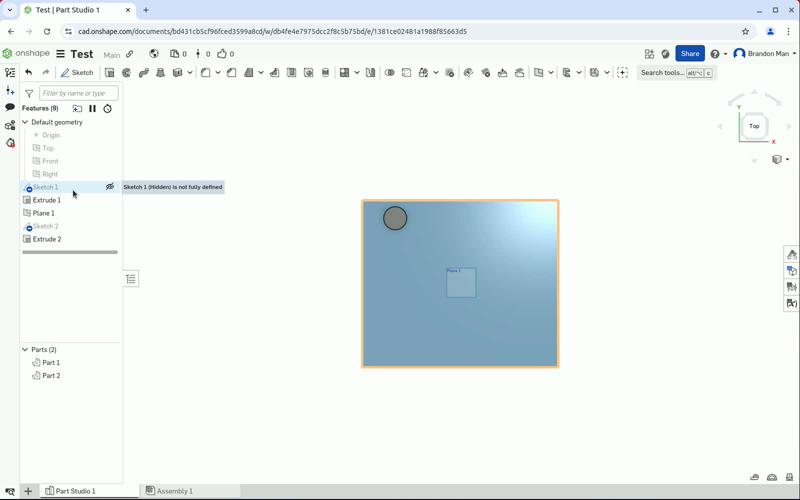
click(73, 189)
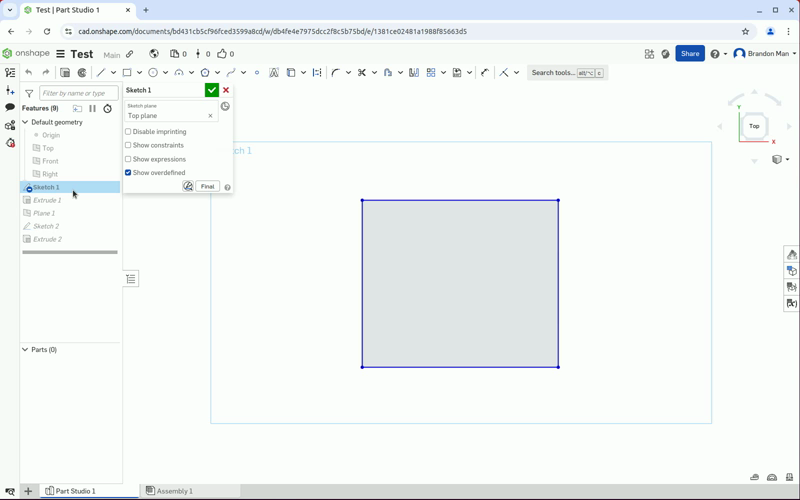
mouse_move(229, 92)
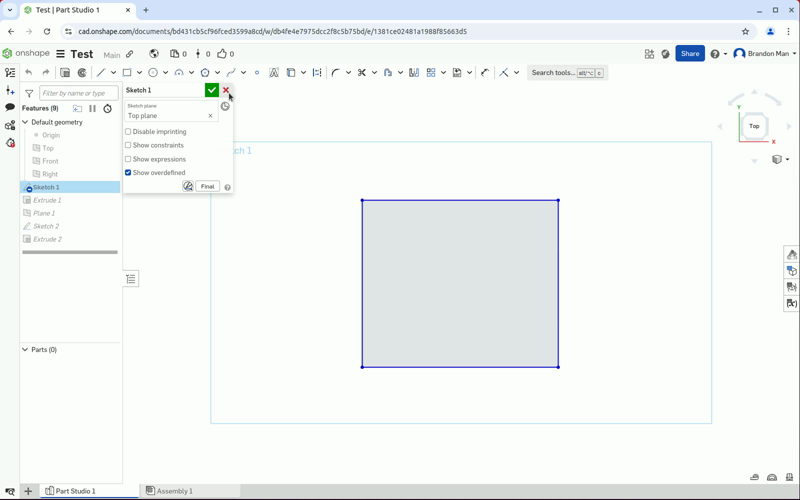
click(229, 92)
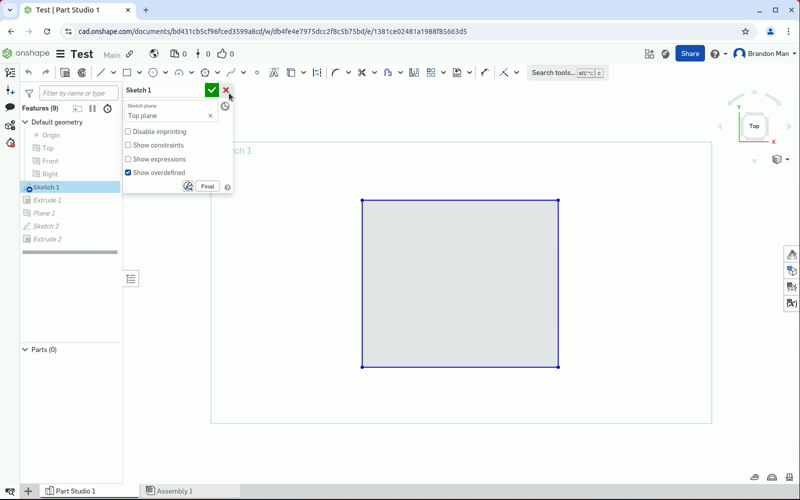
key(shift+s)
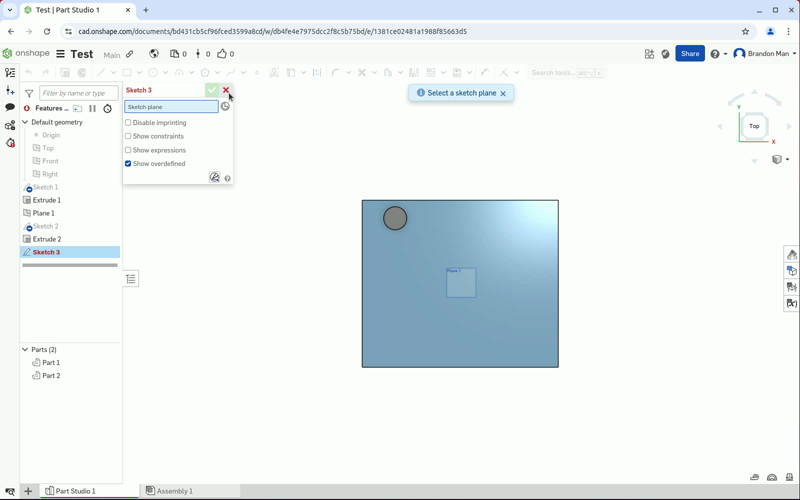
mouse_move(73, 215)
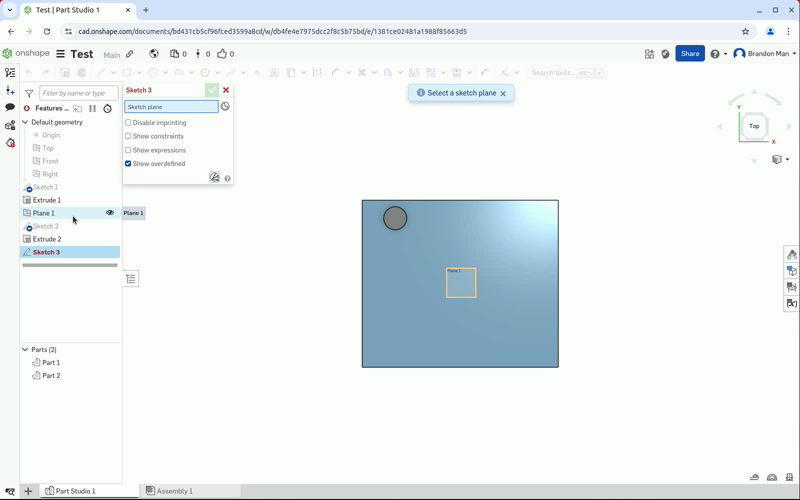
click(73, 215)
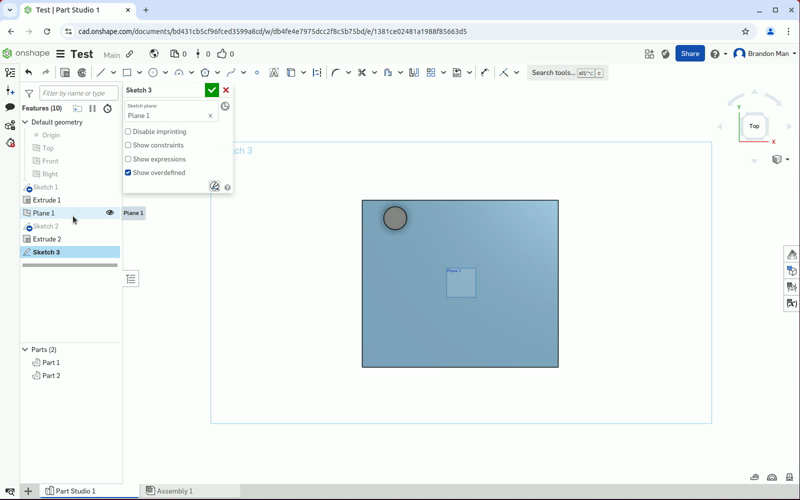
mouse_move(73, 352)
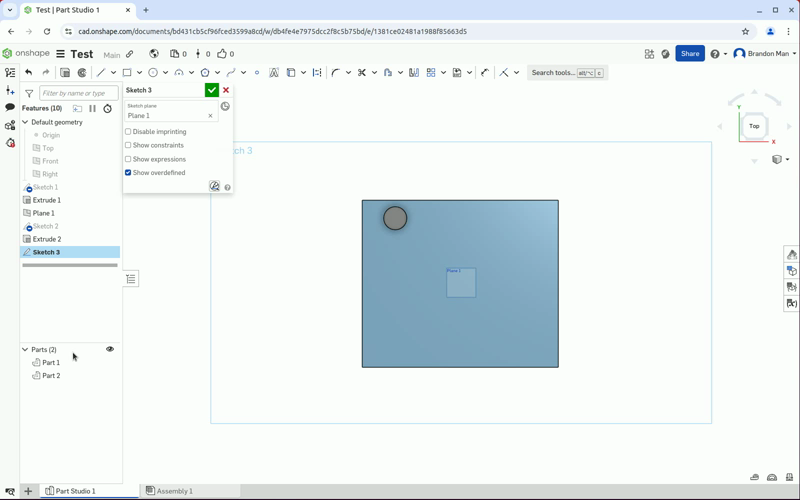
key(y)
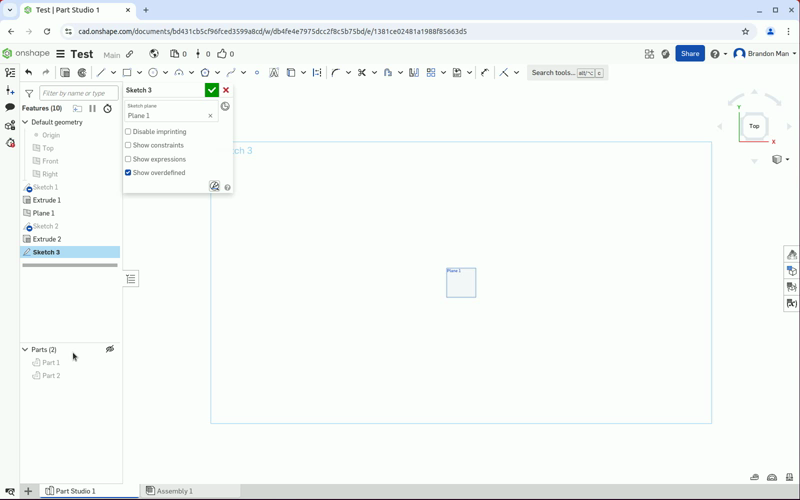
key(c)
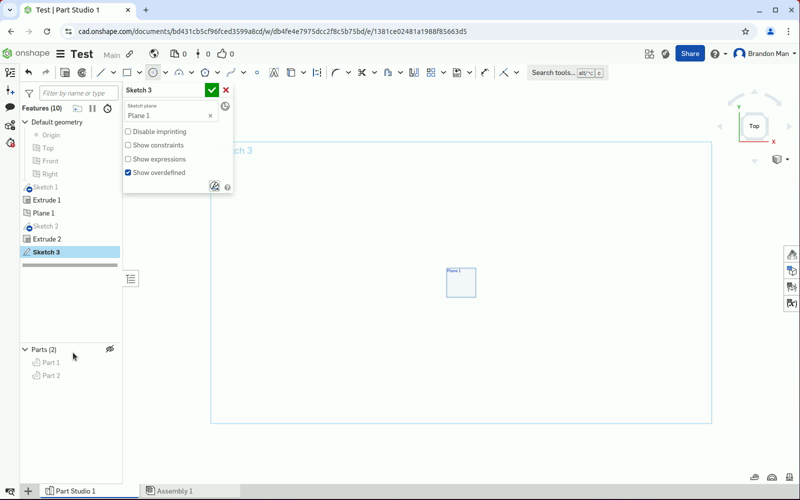
key_down(shift)
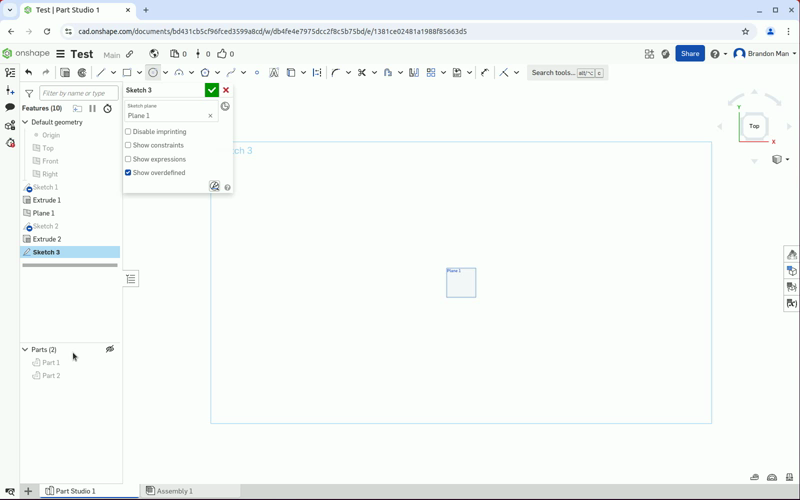
mouse_move(391, 353)
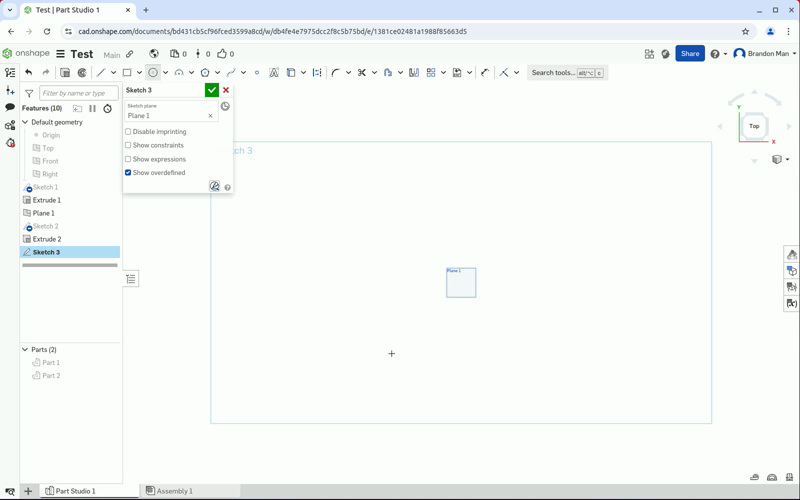
click(391, 353)
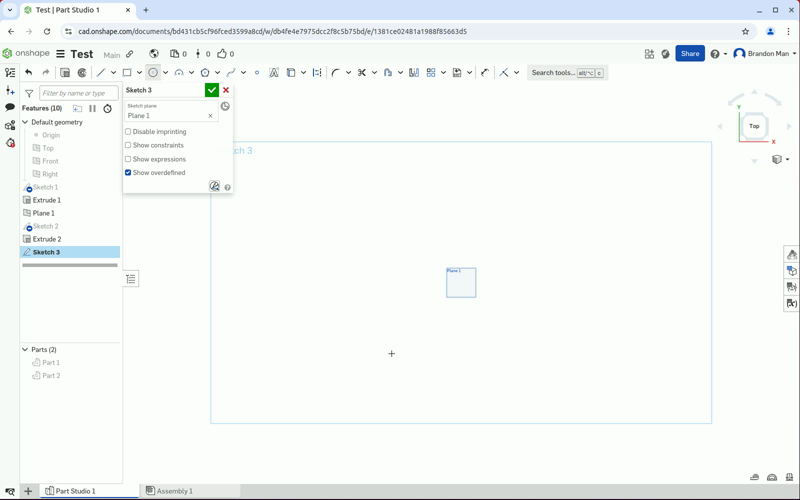
key_up(shift)
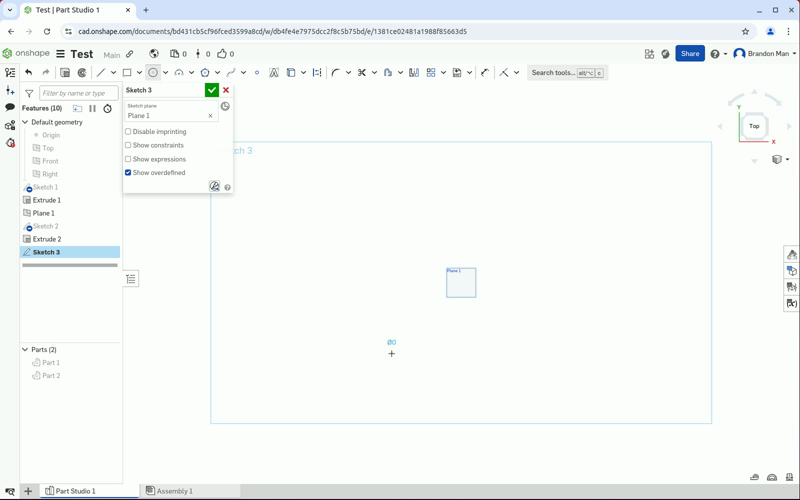
mouse_move(403, 353)
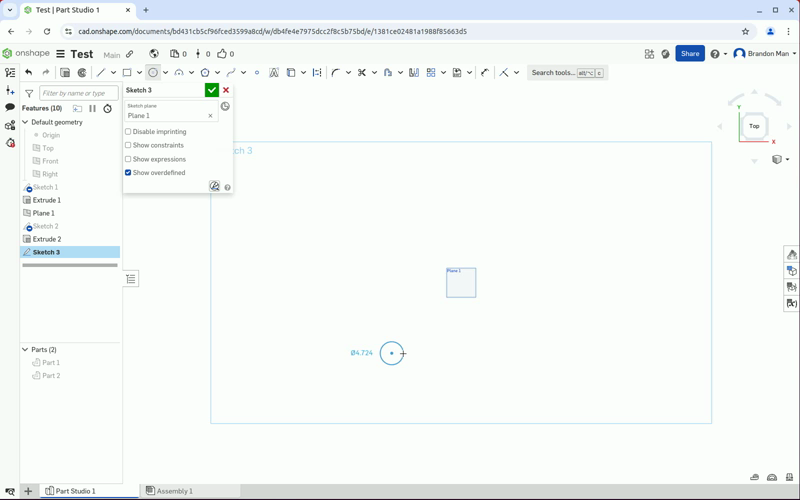
click(403, 353)
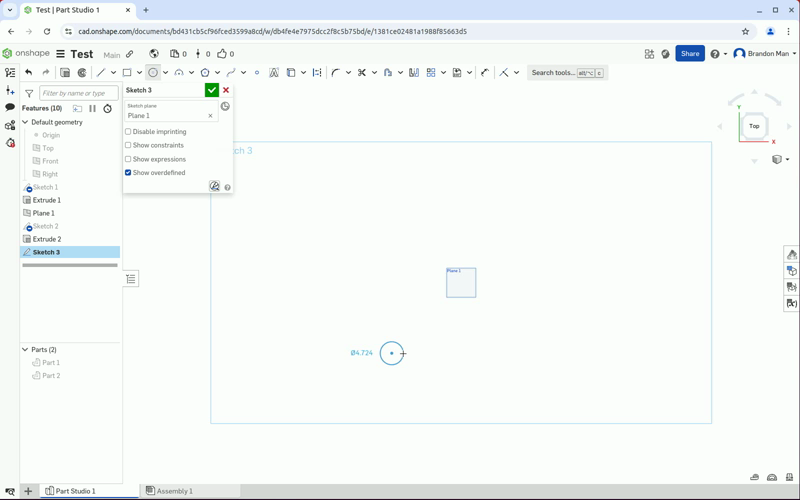
key(esc)
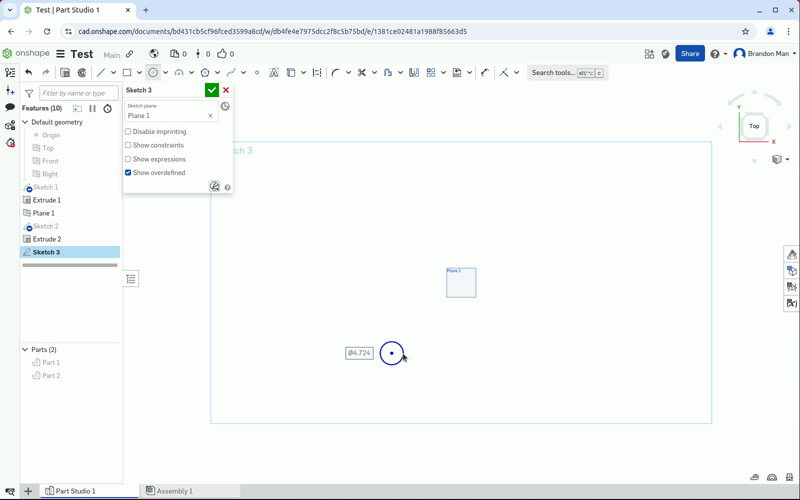
mouse_move(384, 346)
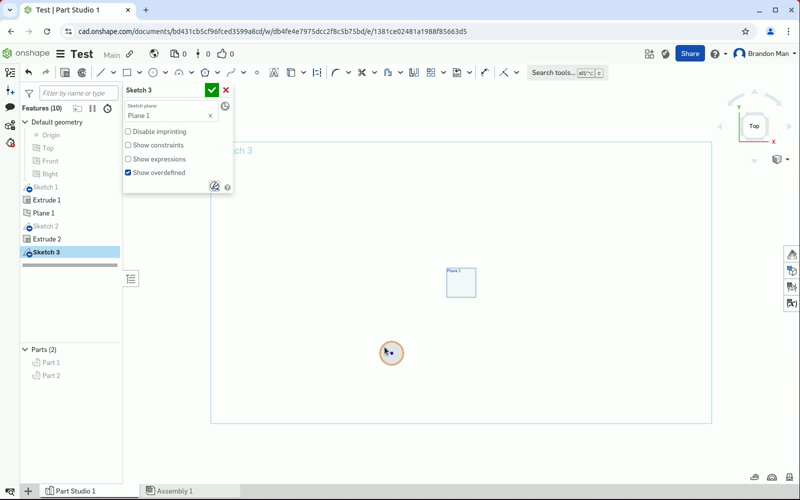
scroll(6)
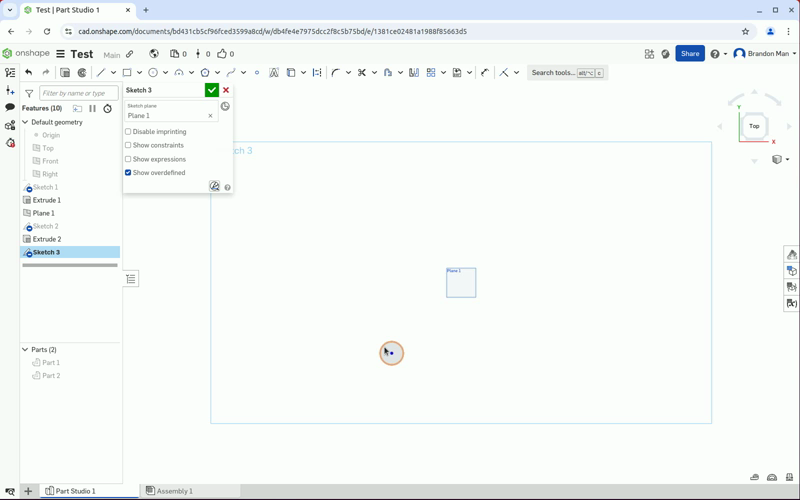
scroll(6)
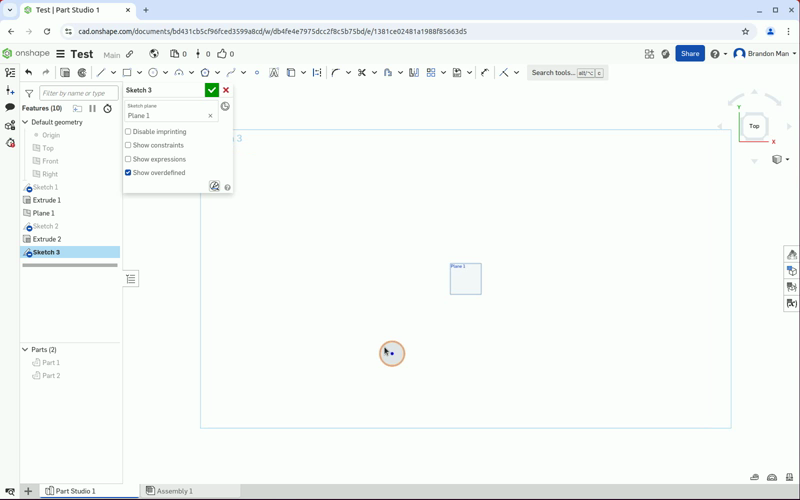
scroll(6)
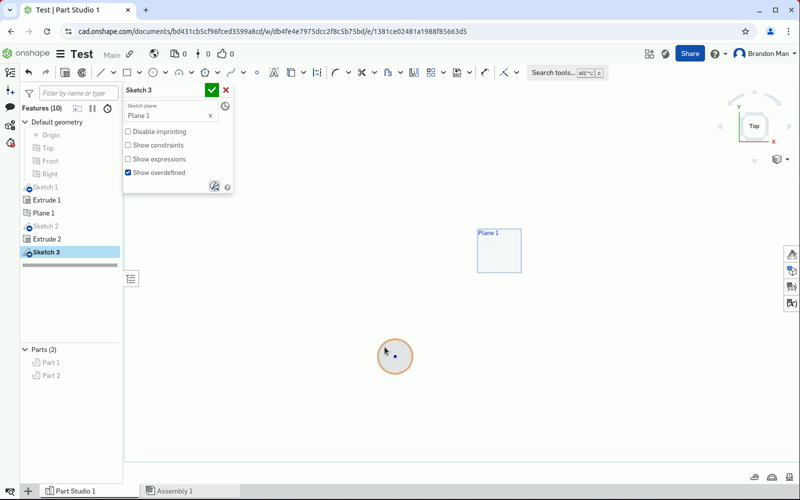
scroll(6)
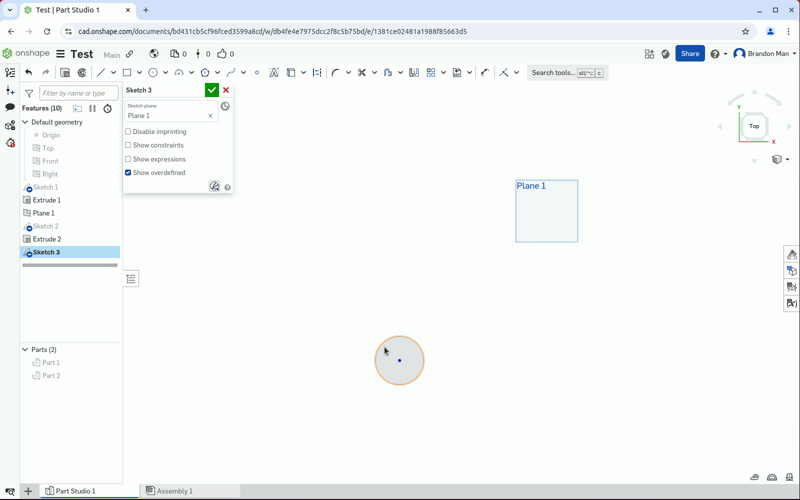
scroll(6)
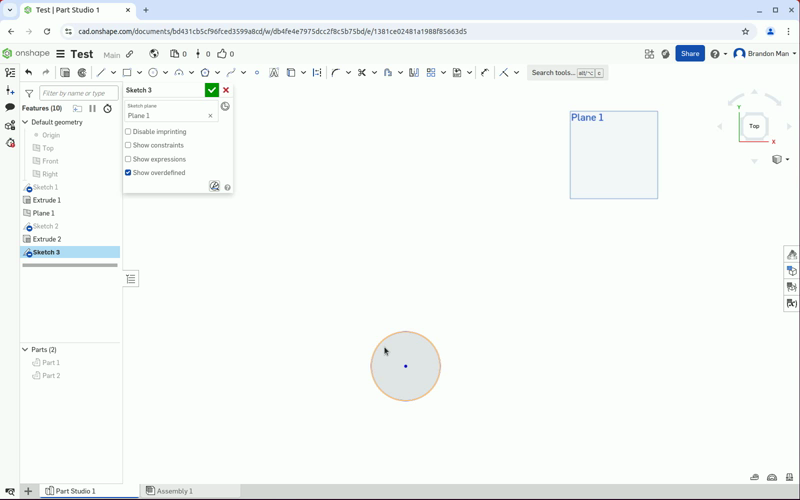
scroll(6)
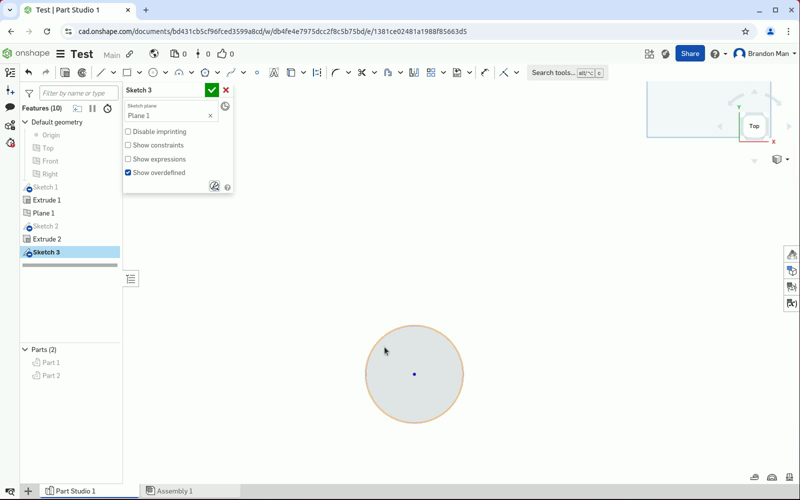
scroll(6)
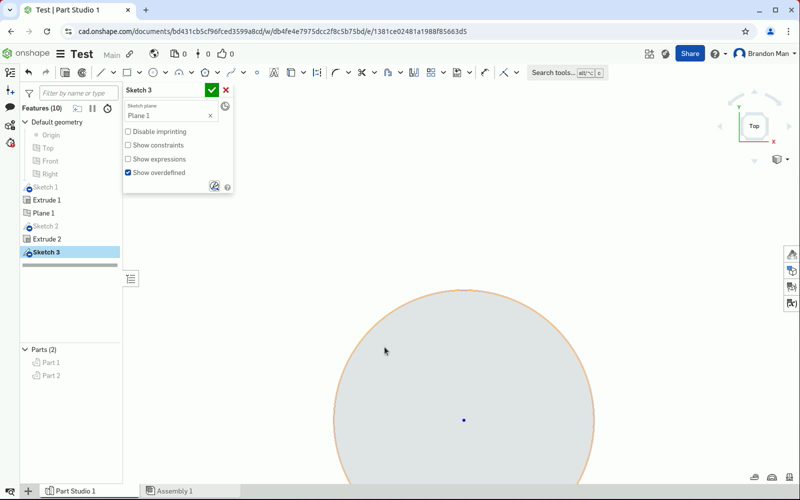
click(384, 346)
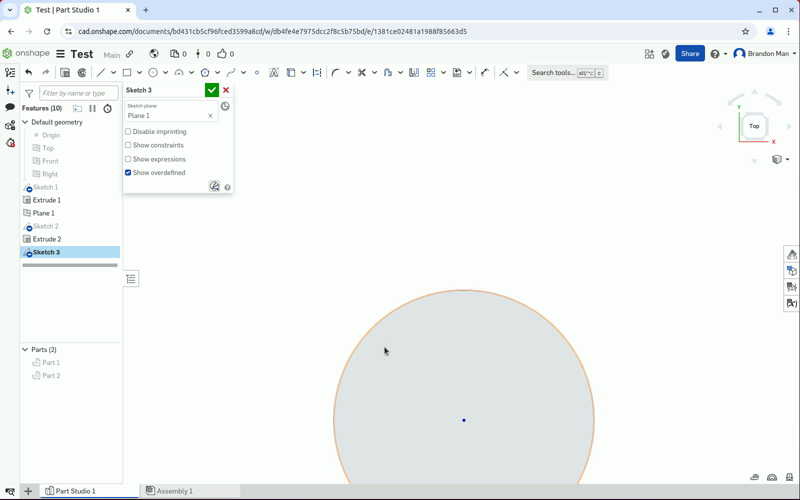
scroll(-6)
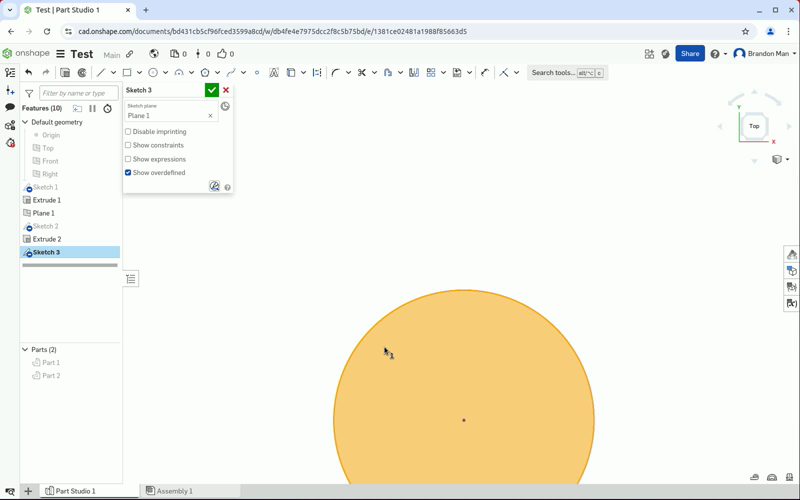
scroll(-6)
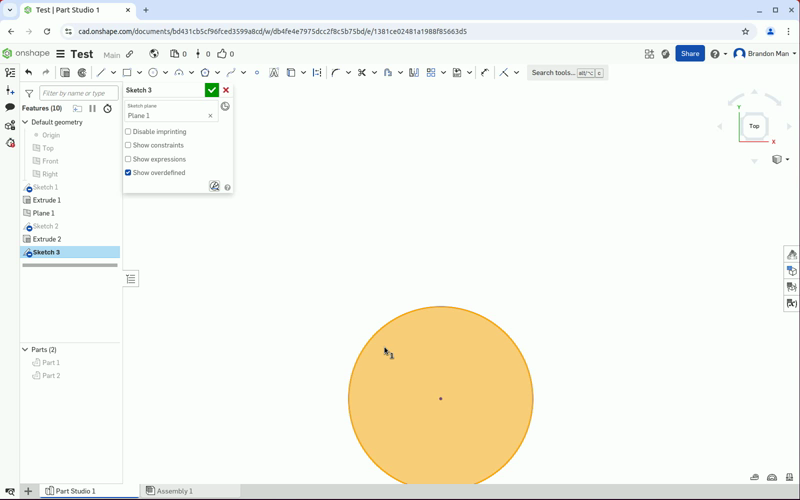
scroll(-6)
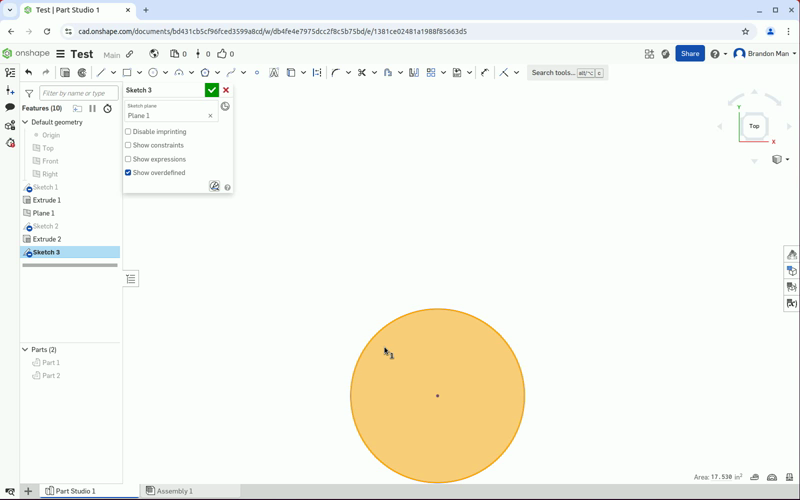
scroll(-6)
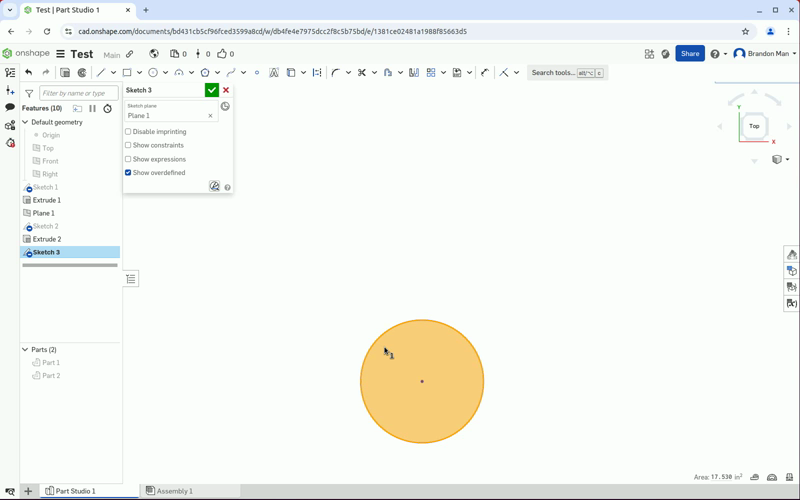
scroll(-6)
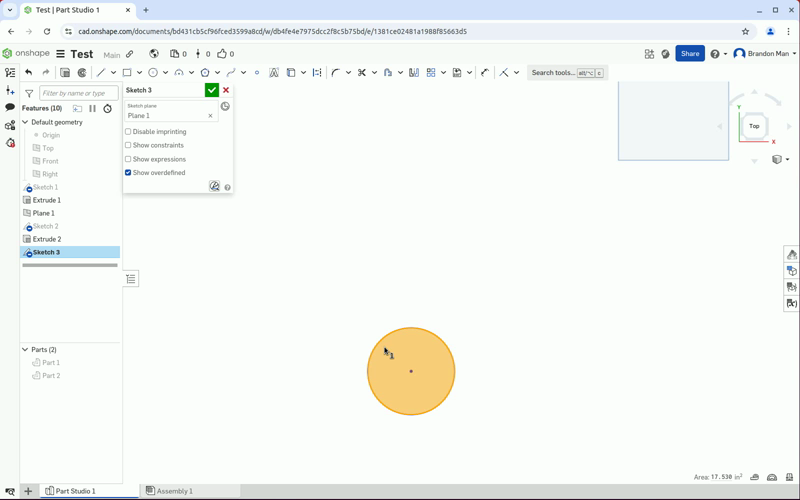
scroll(-6)
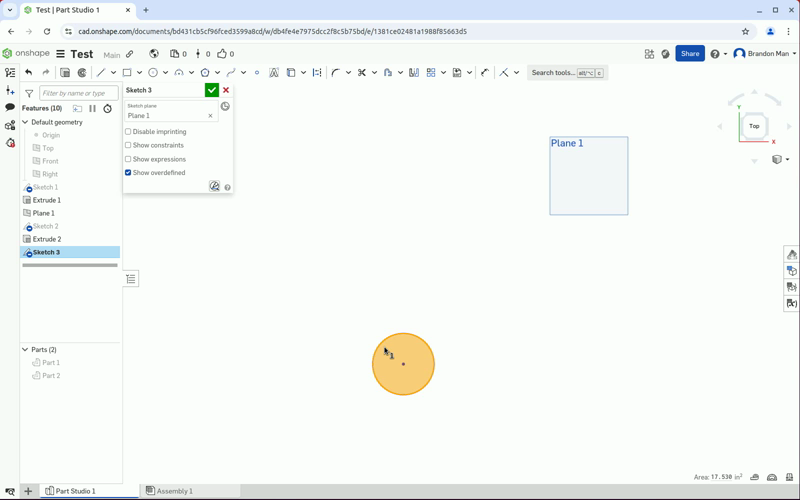
scroll(-6)
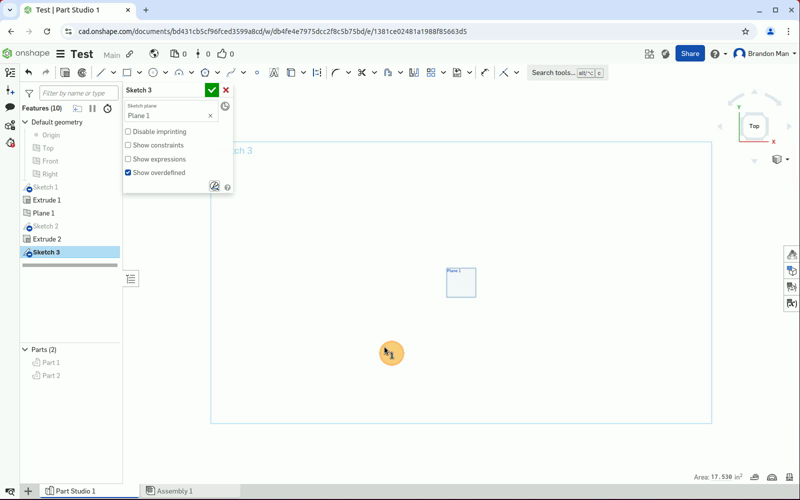
mouse_move(73, 352)
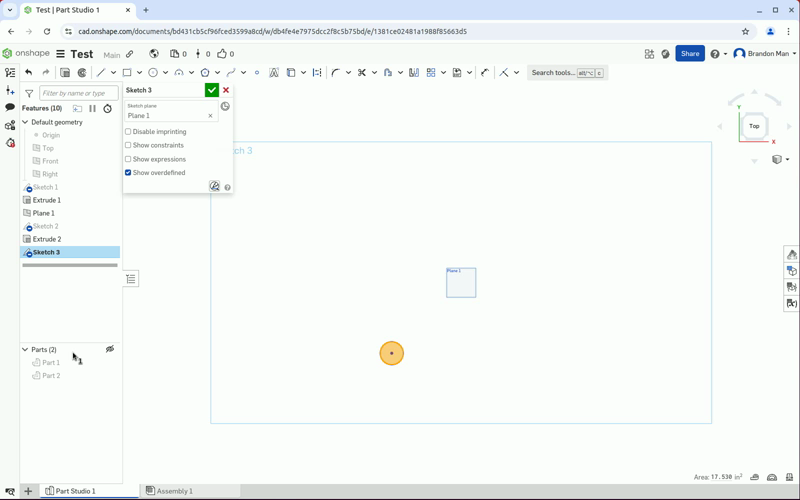
key(shift+y)
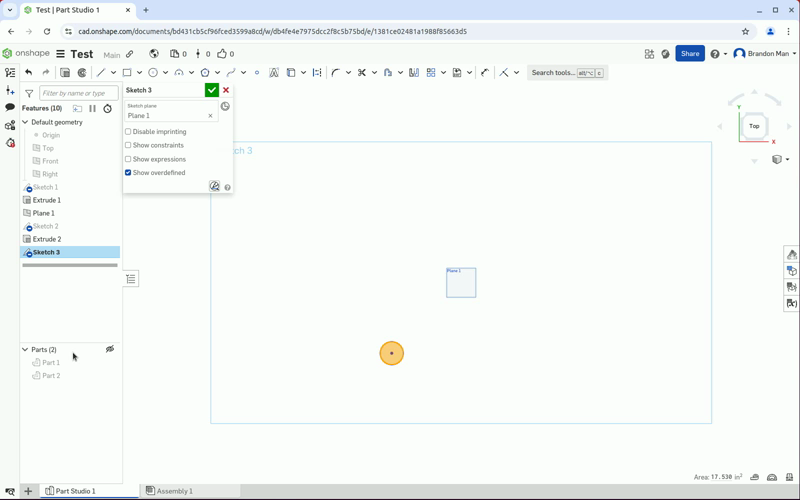
key(shift+e)
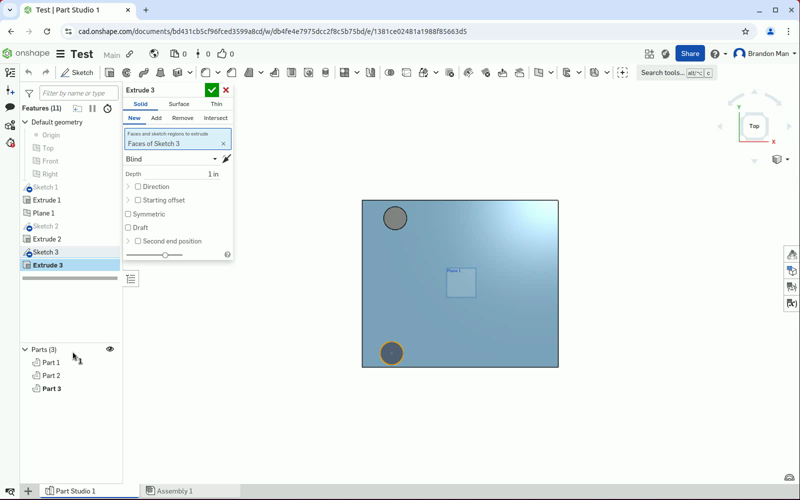
mouse_move(143, 106)
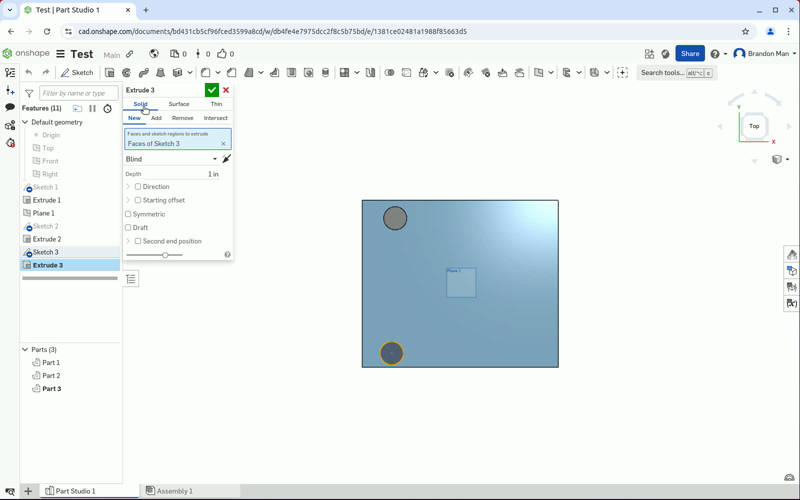
click(143, 106)
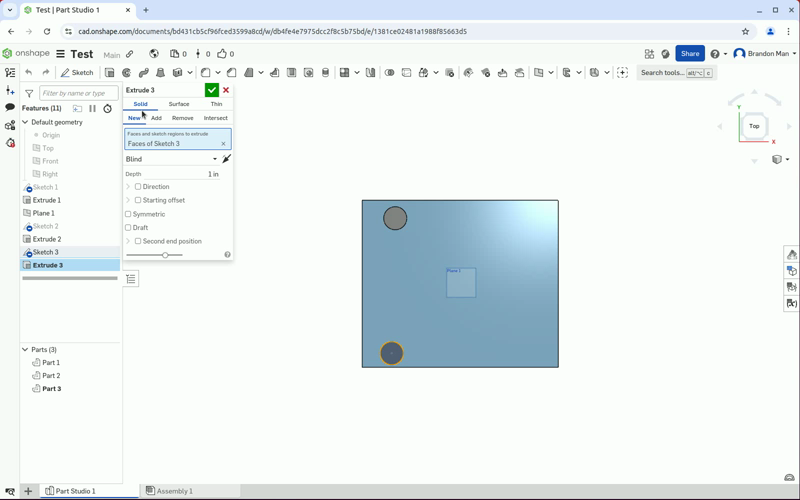
mouse_move(137, 120)
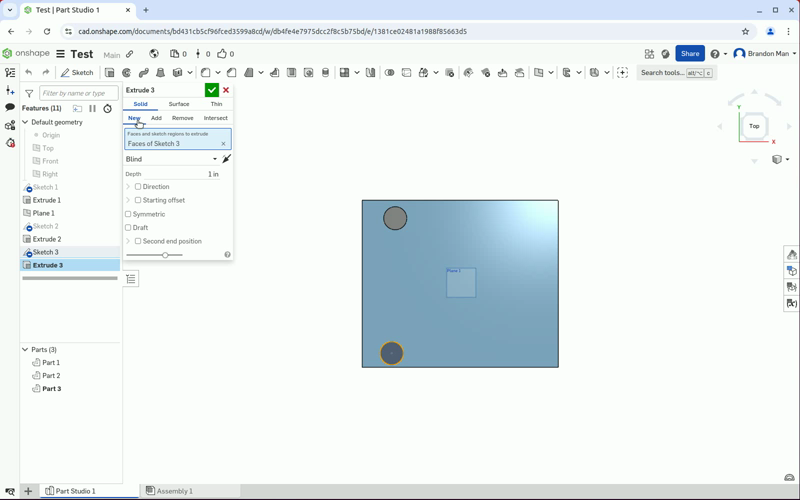
click(137, 120)
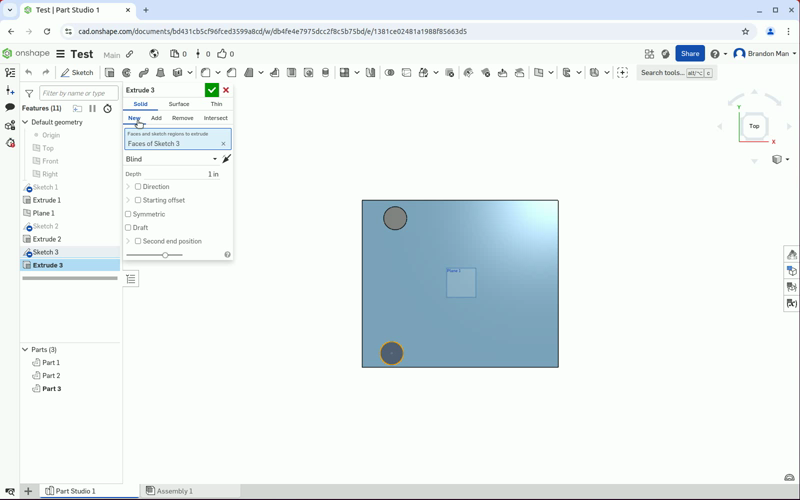
key(tab, 4)
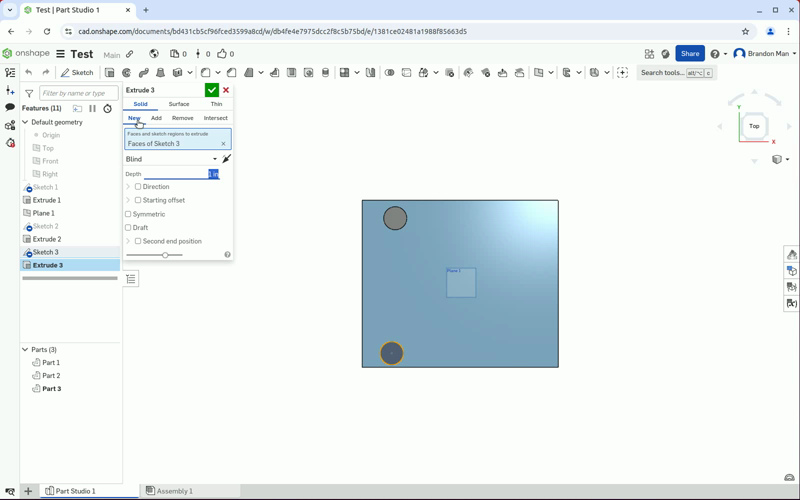
text(1.685)
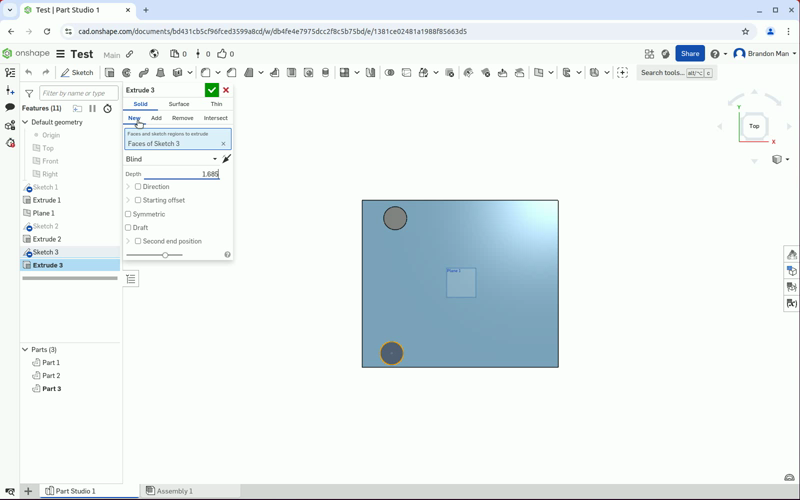
key(enter)
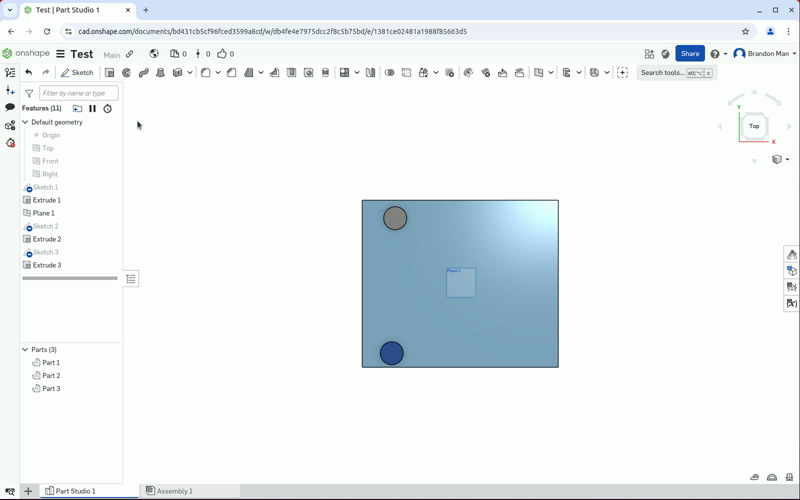
key(shift+h)
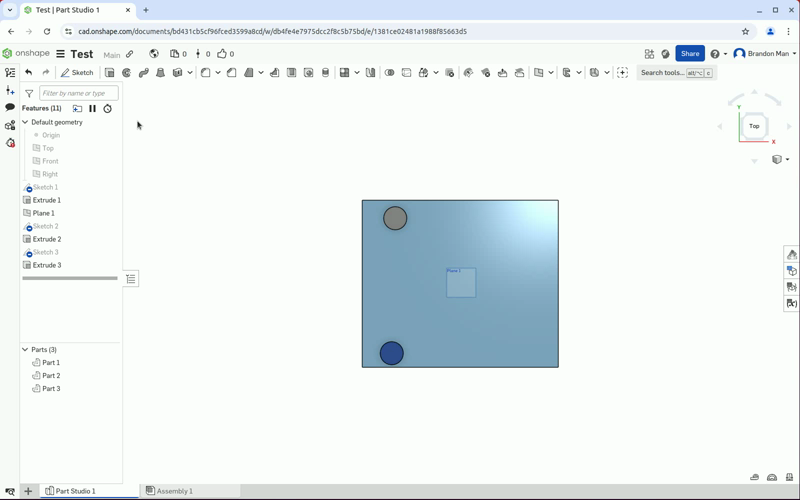
key(shift+h)
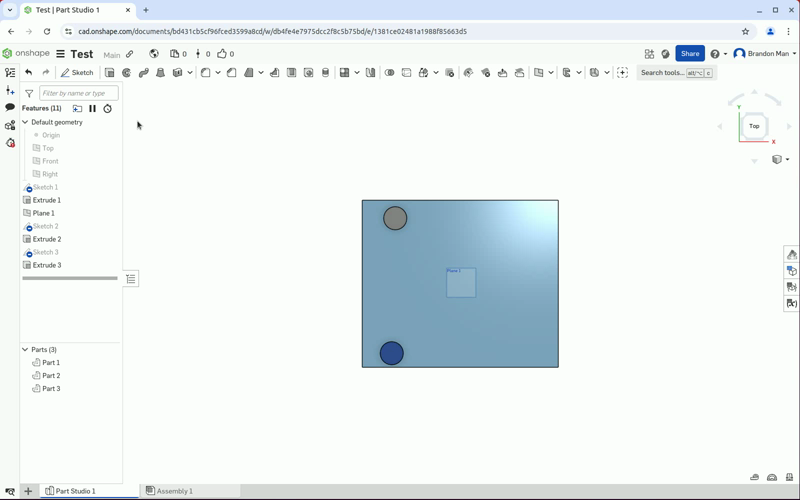
mouse_move(73, 189)
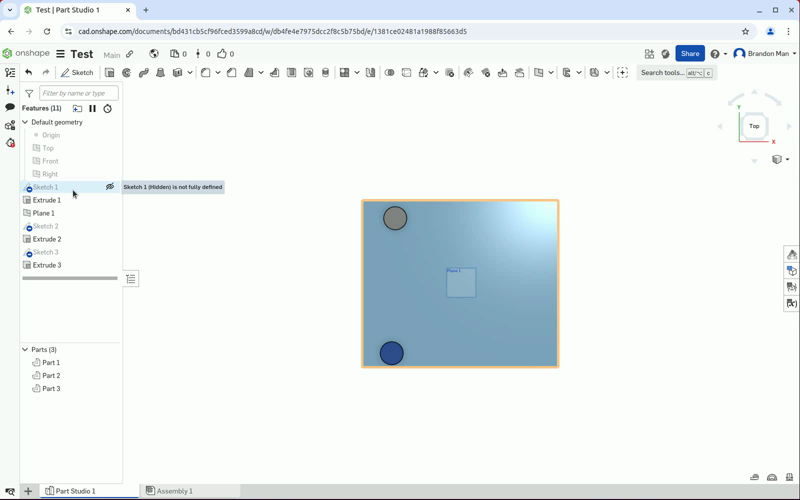
click(73, 189)
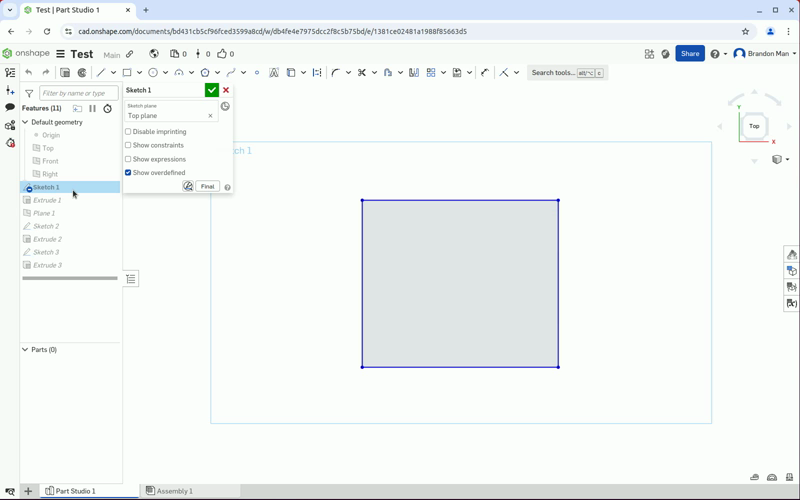
mouse_move(229, 92)
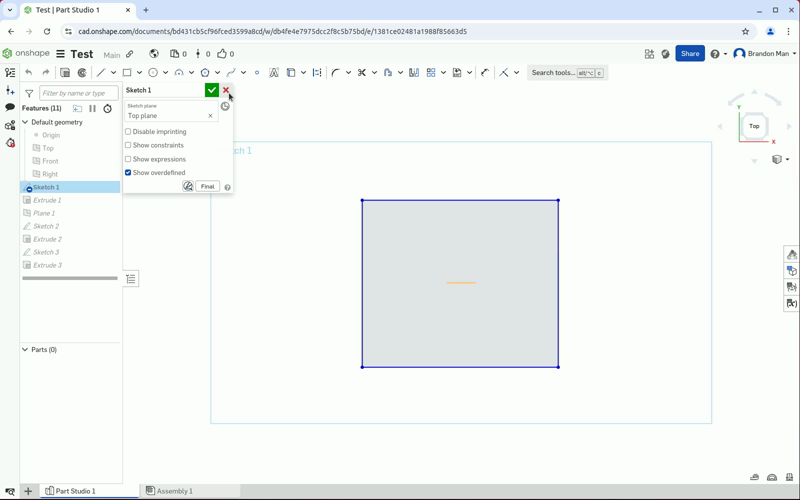
click(229, 92)
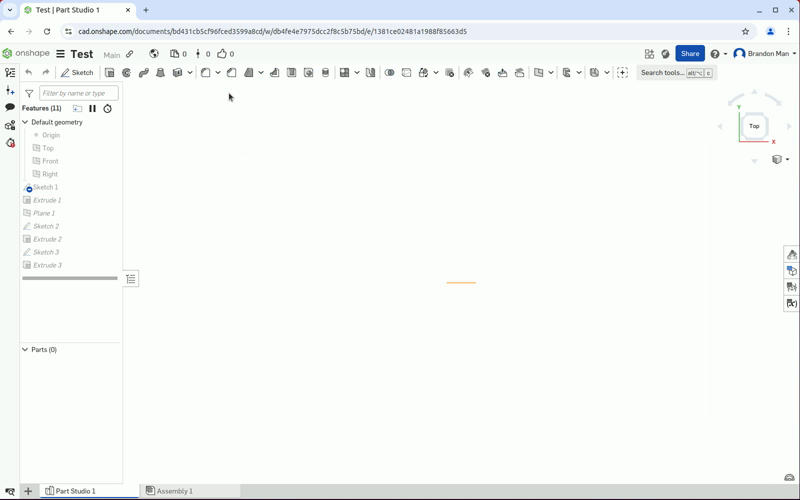
key(shift+s)
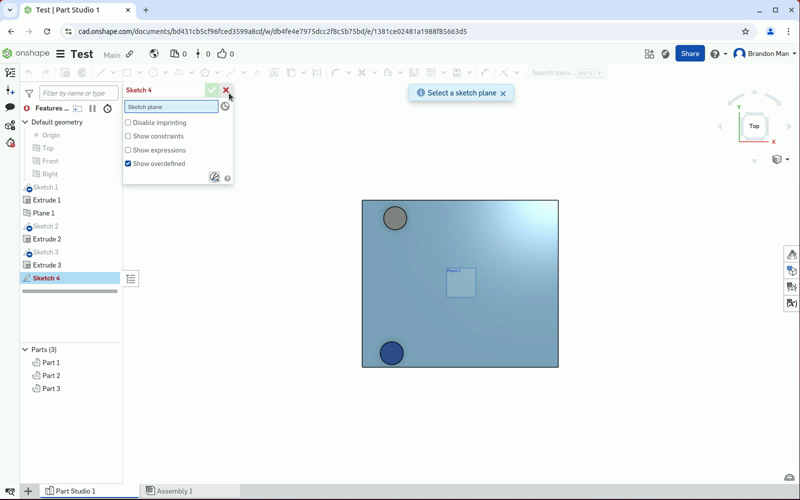
mouse_move(73, 215)
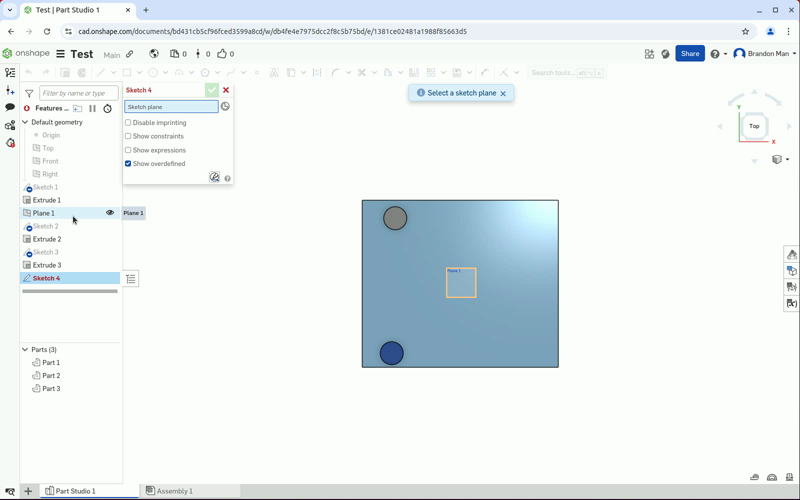
click(73, 215)
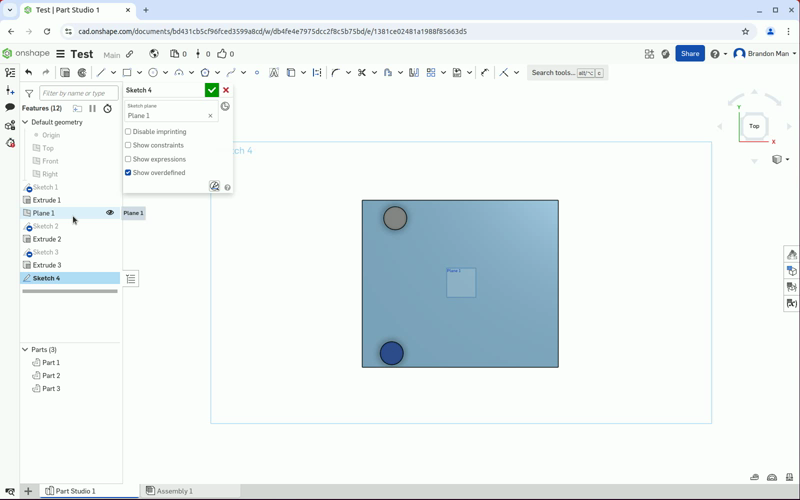
mouse_move(73, 352)
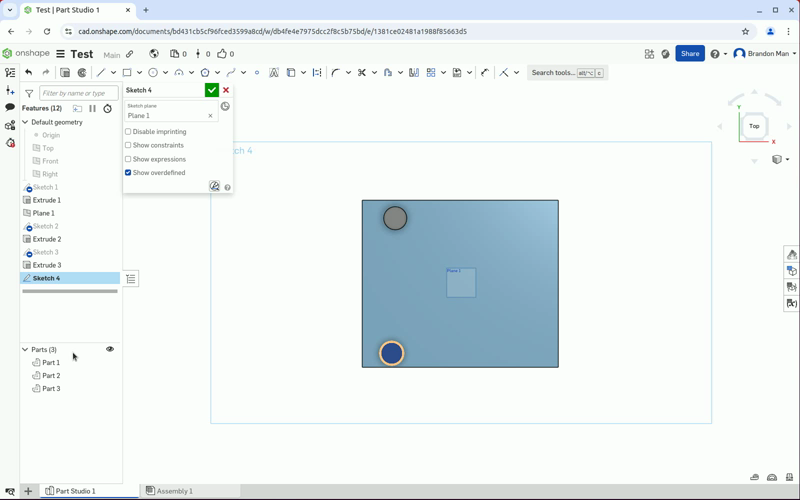
key(y)
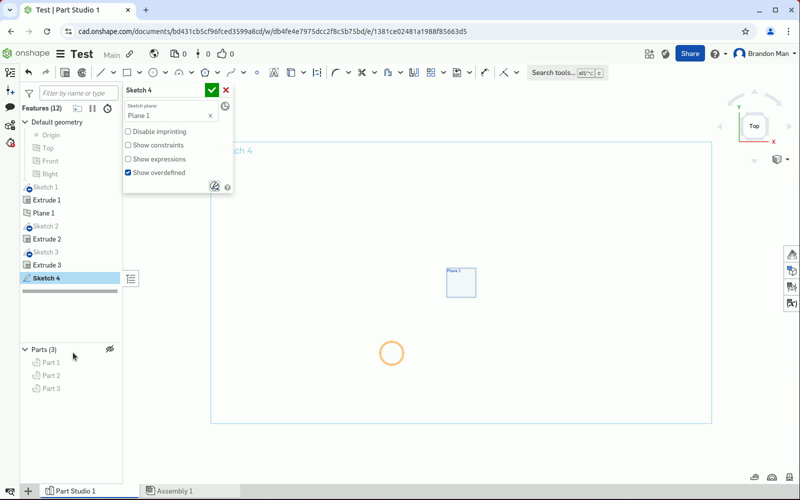
key(c)
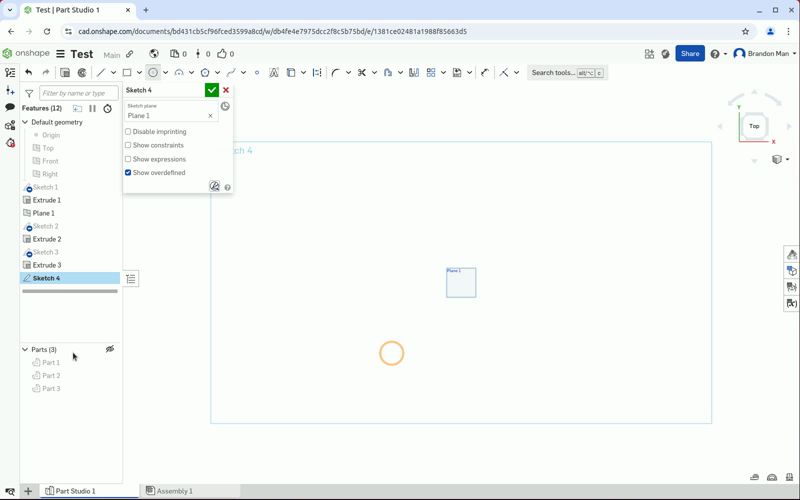
key_down(shift)
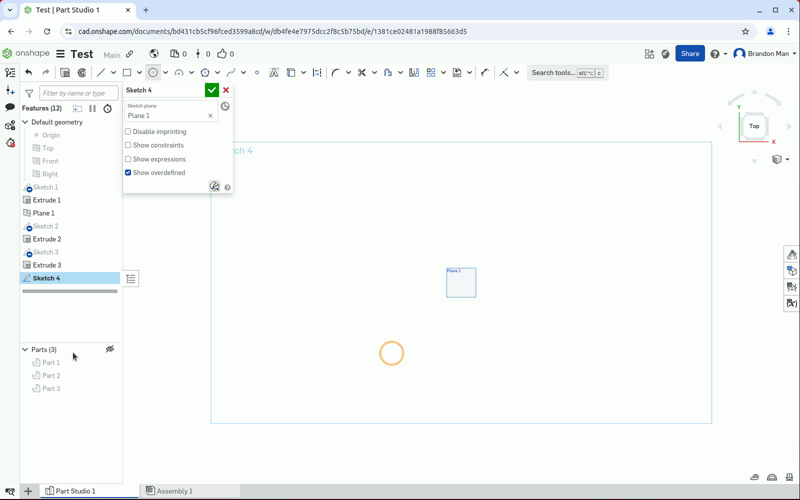
mouse_move(537, 260)
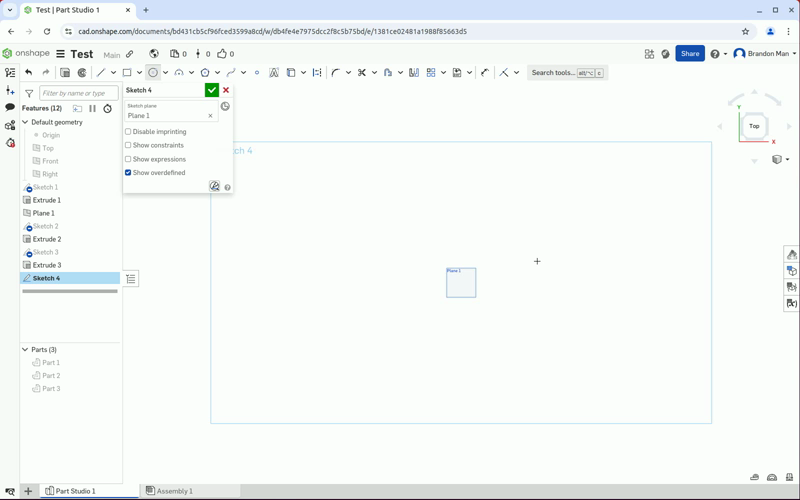
click(537, 260)
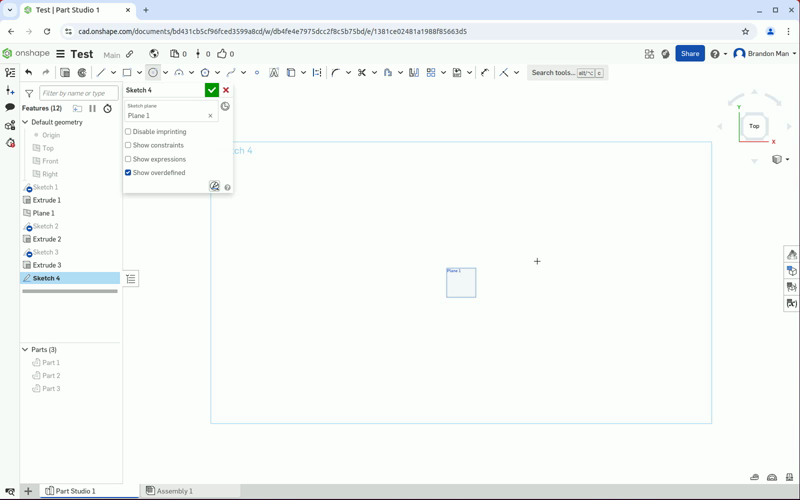
key_up(shift)
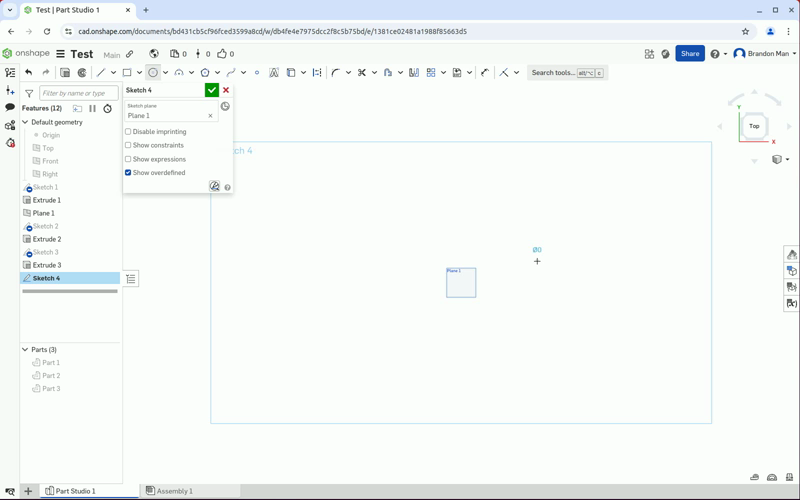
mouse_move(548, 260)
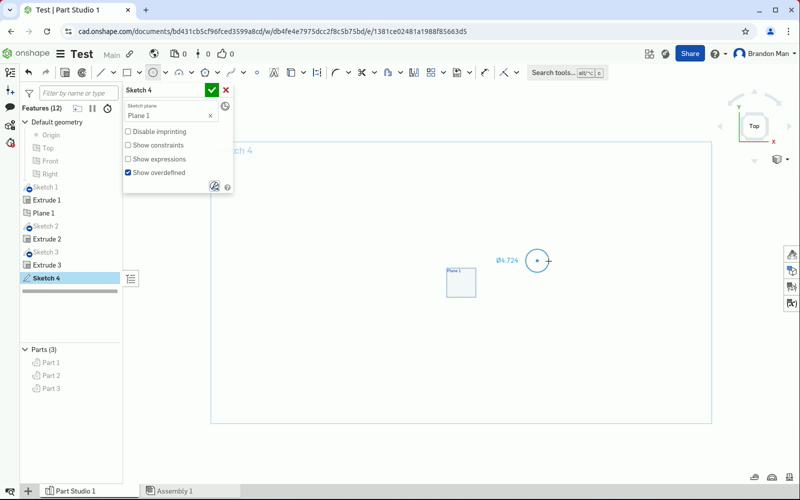
click(548, 260)
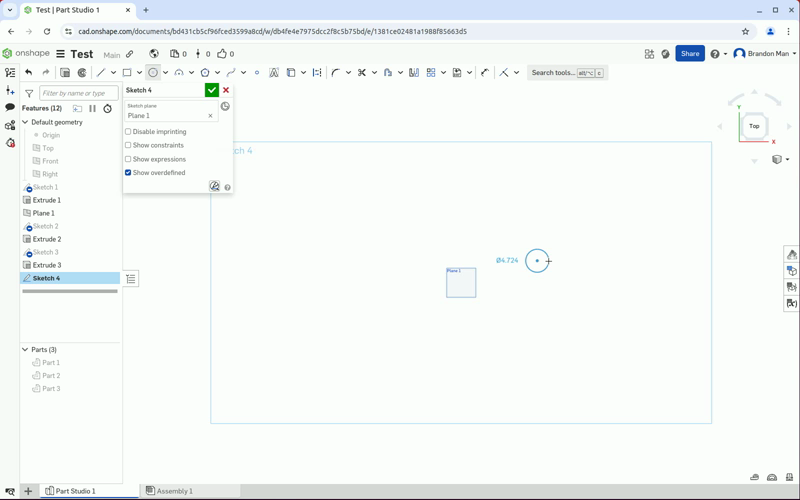
key(esc)
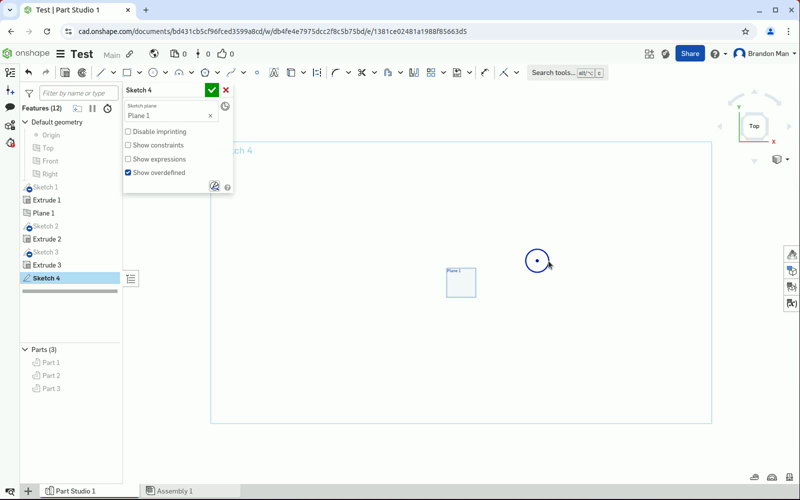
mouse_move(542, 251)
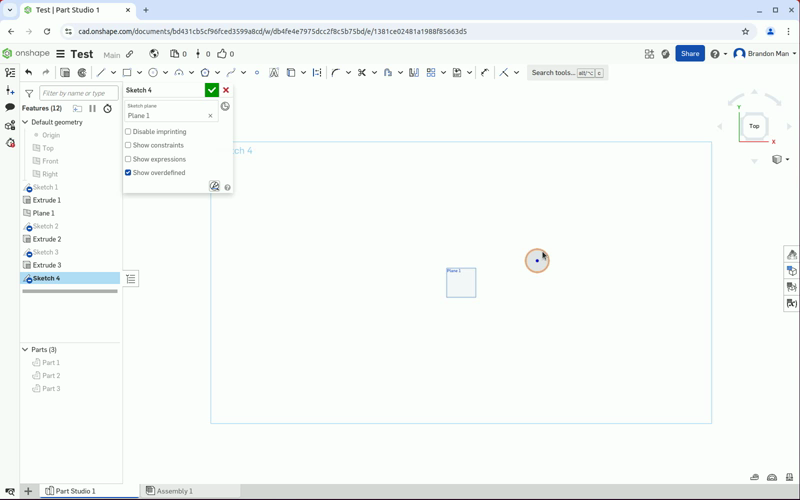
scroll(6)
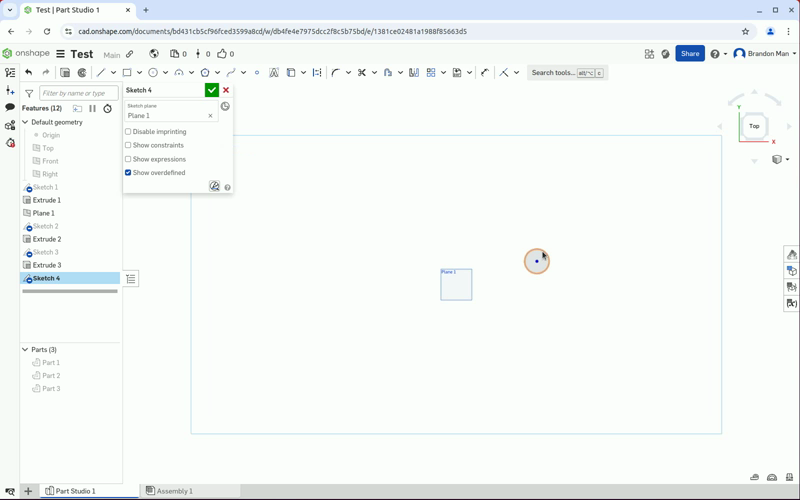
scroll(6)
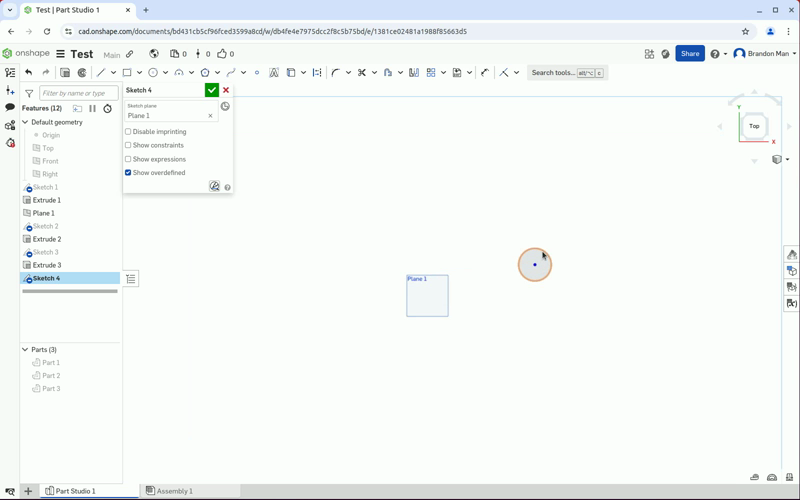
scroll(6)
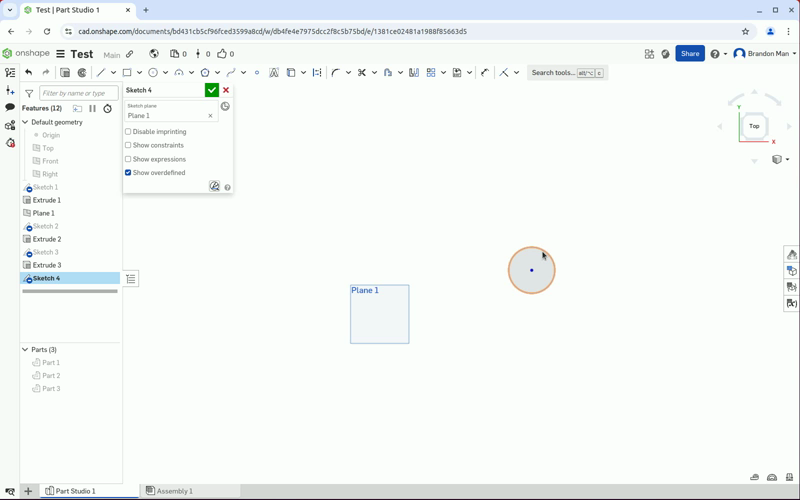
scroll(6)
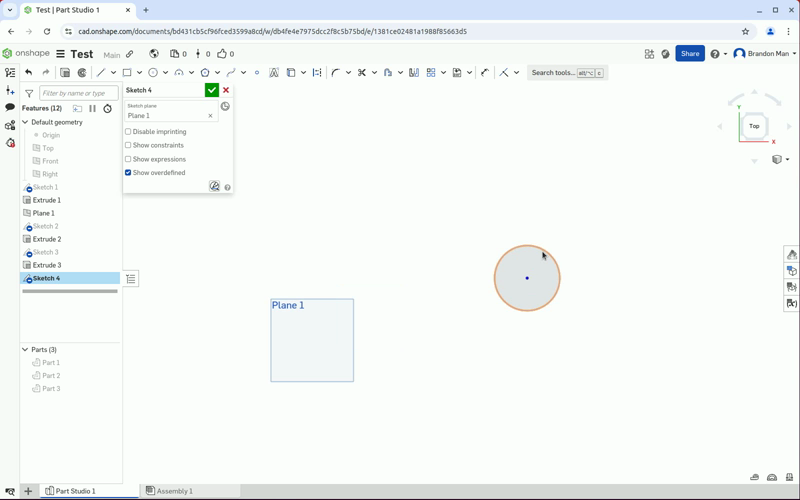
scroll(6)
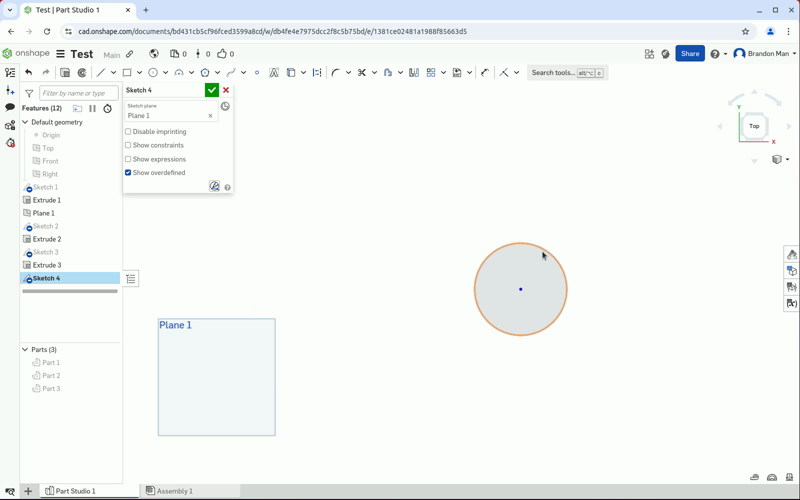
scroll(6)
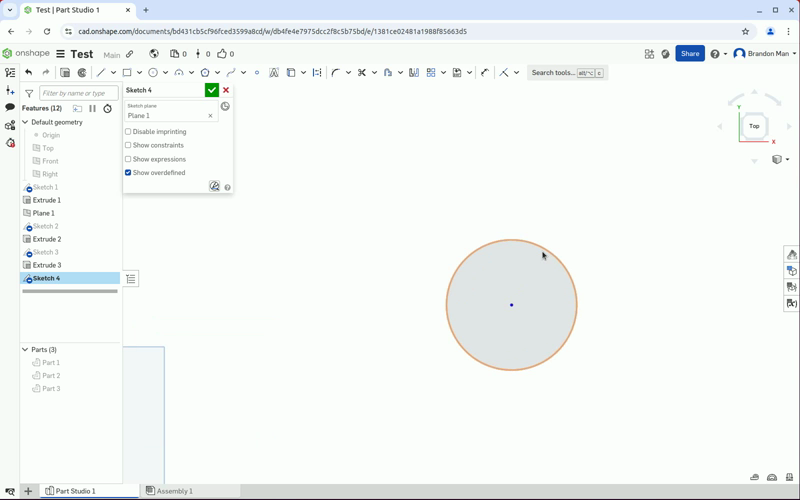
scroll(6)
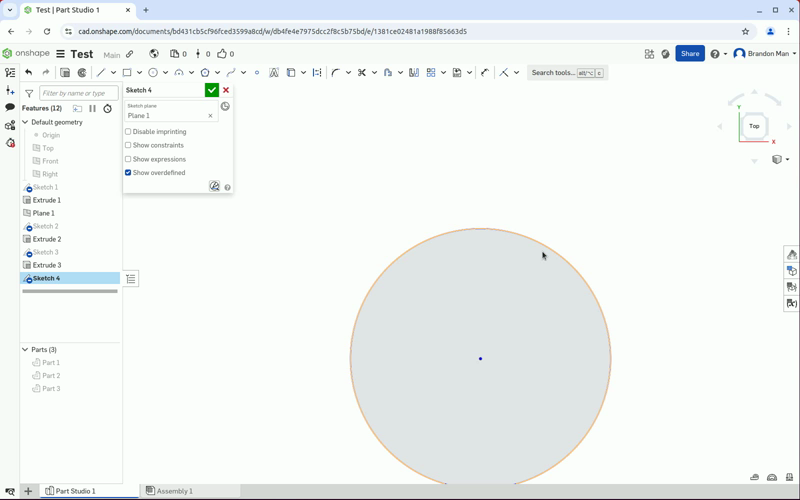
click(542, 251)
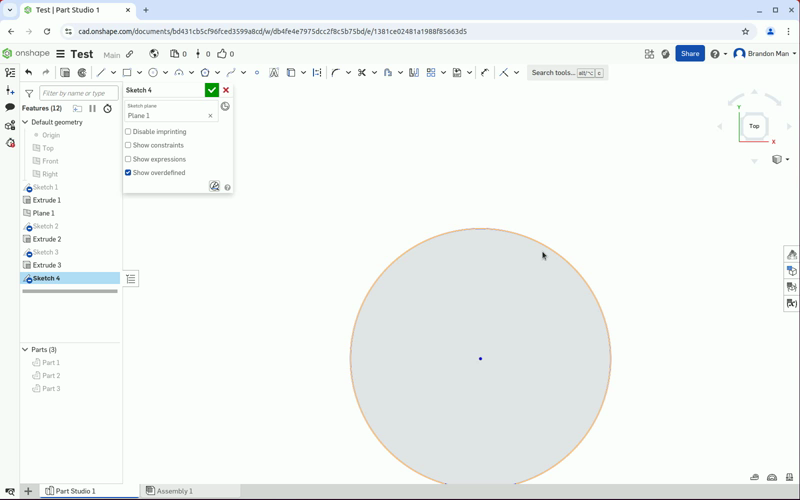
scroll(-6)
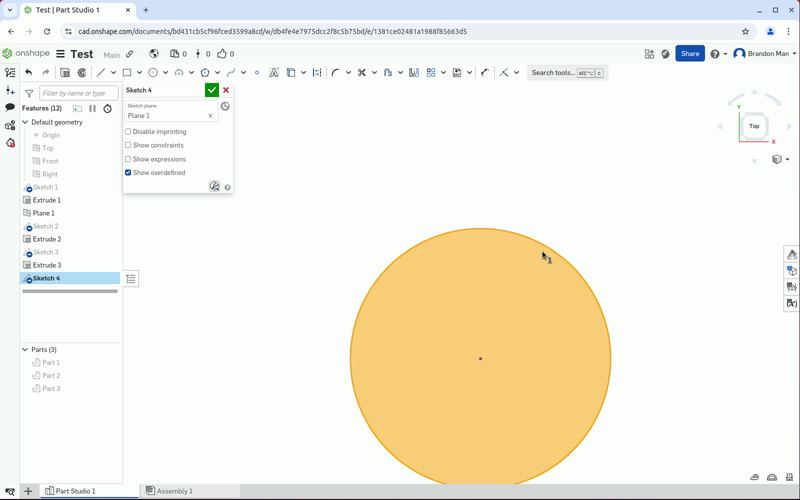
scroll(-6)
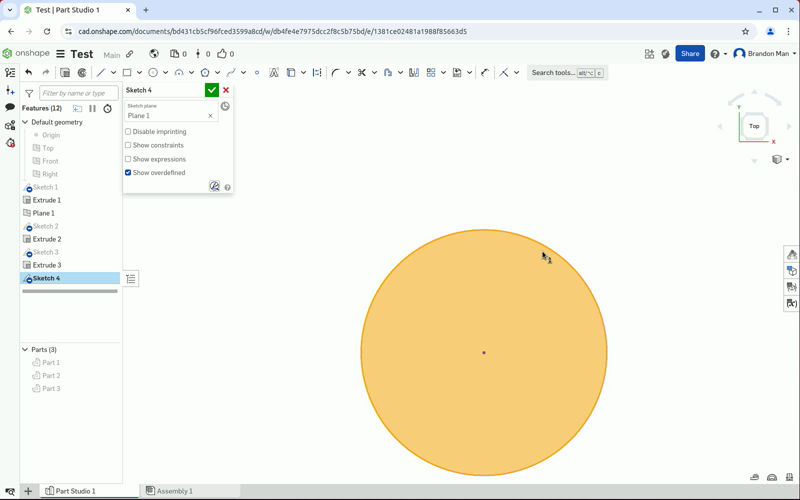
scroll(-6)
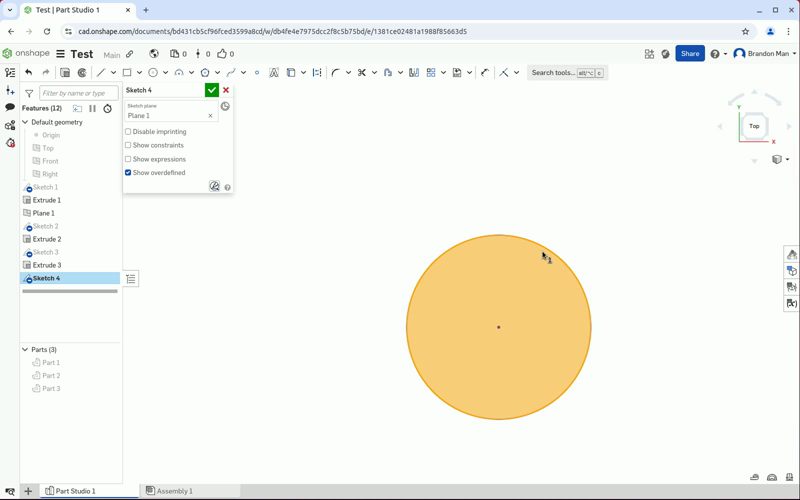
scroll(-6)
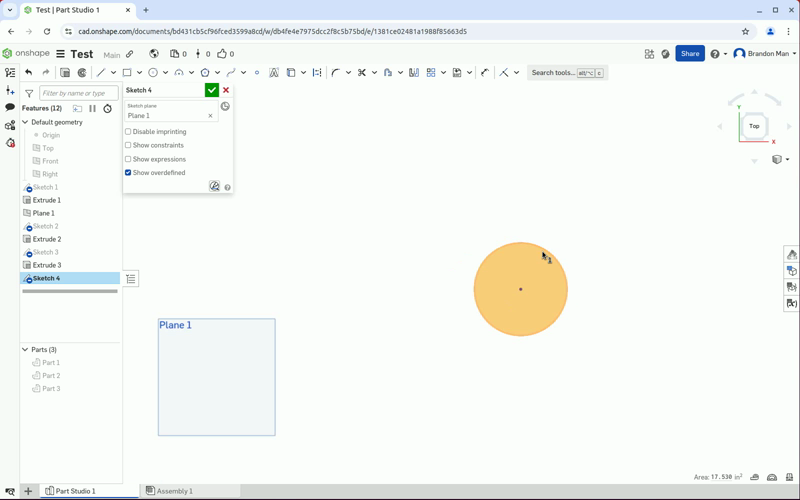
scroll(-6)
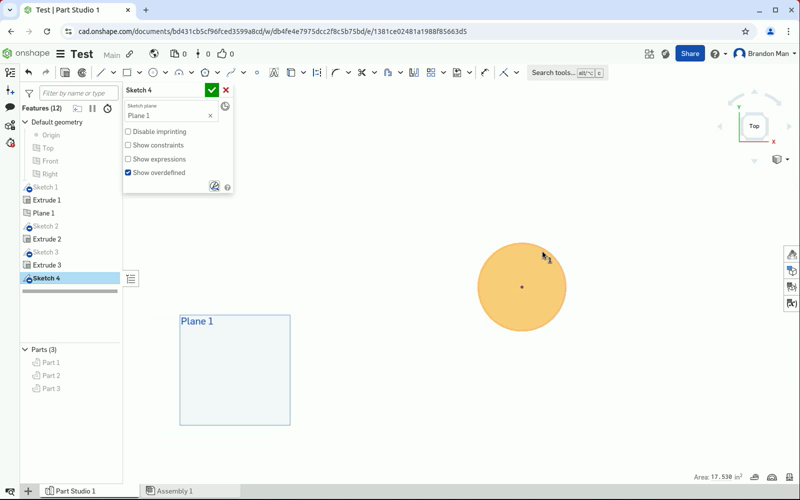
scroll(-6)
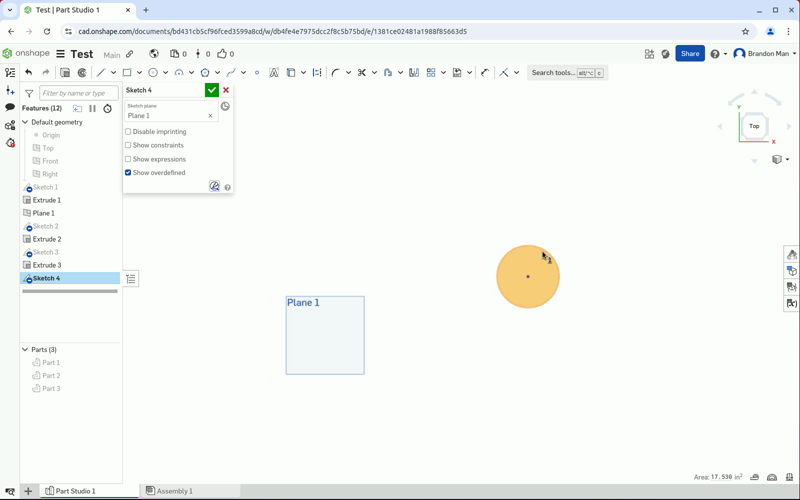
scroll(-6)
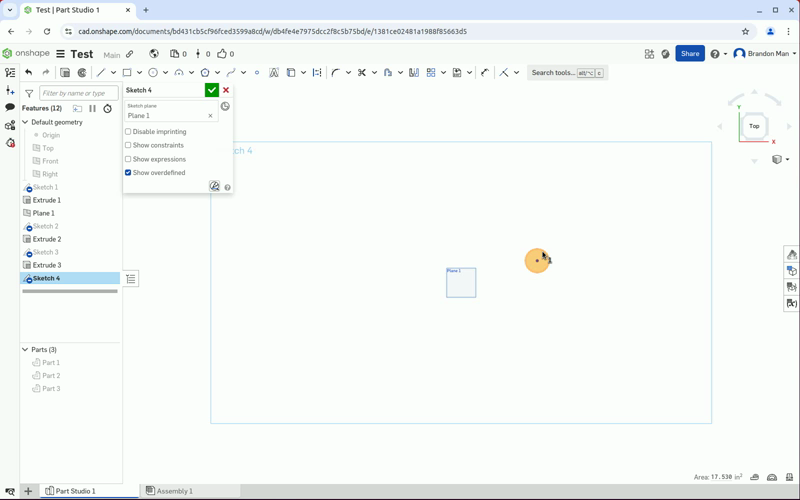
mouse_move(73, 352)
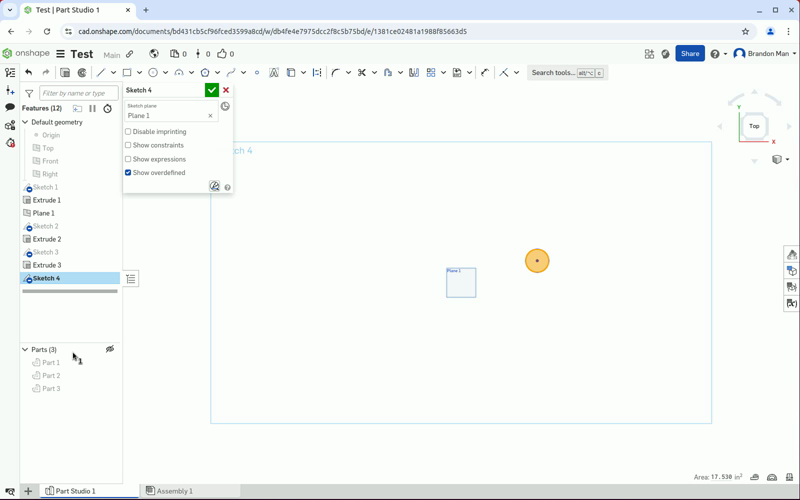
key(shift+y)
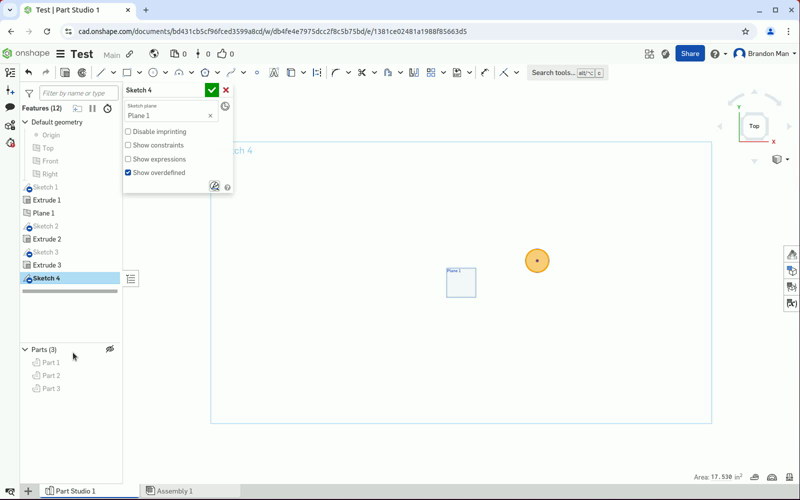
key(shift+e)
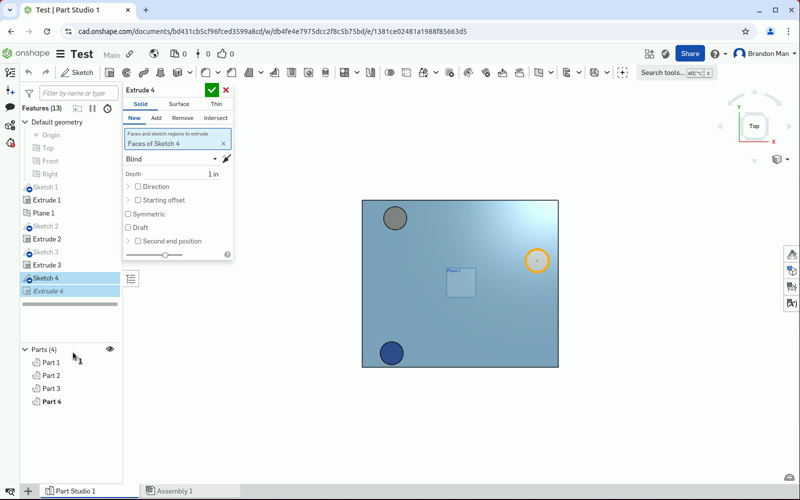
mouse_move(143, 106)
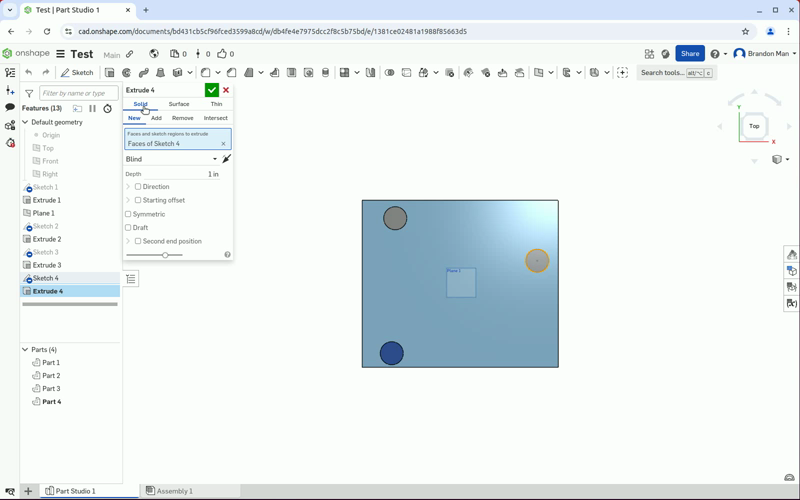
click(143, 106)
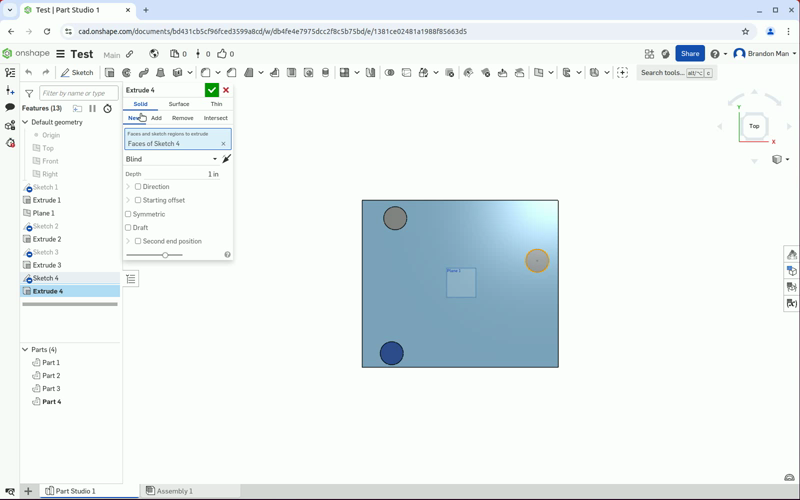
mouse_move(137, 120)
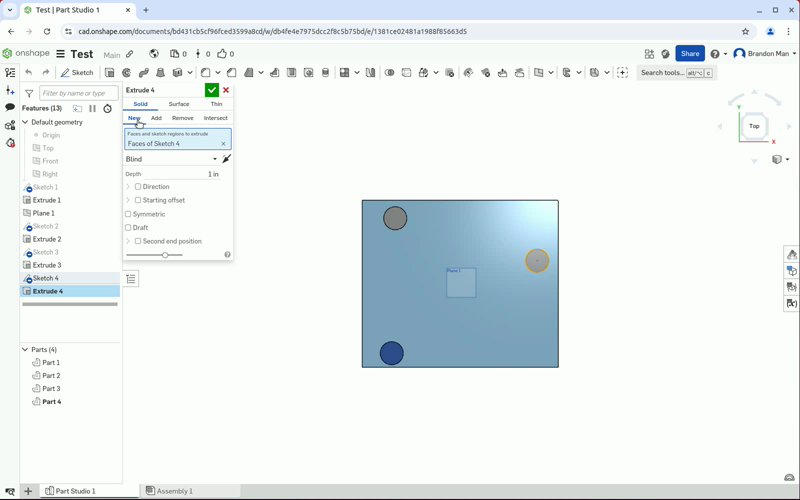
click(137, 120)
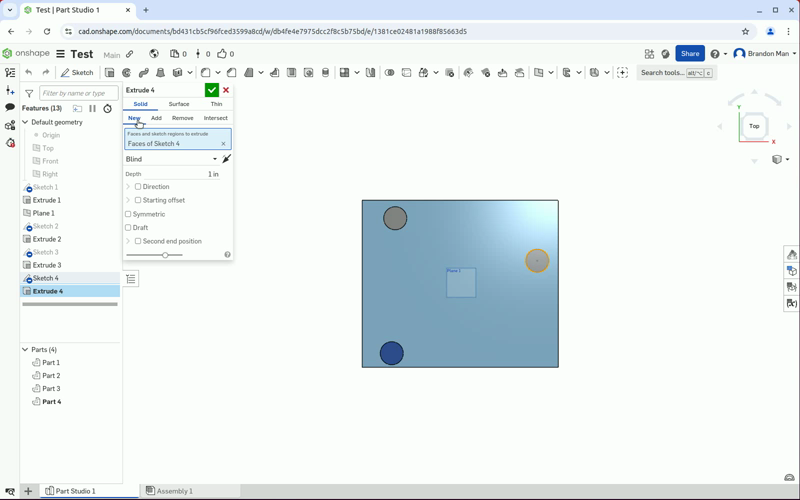
key(tab, 4)
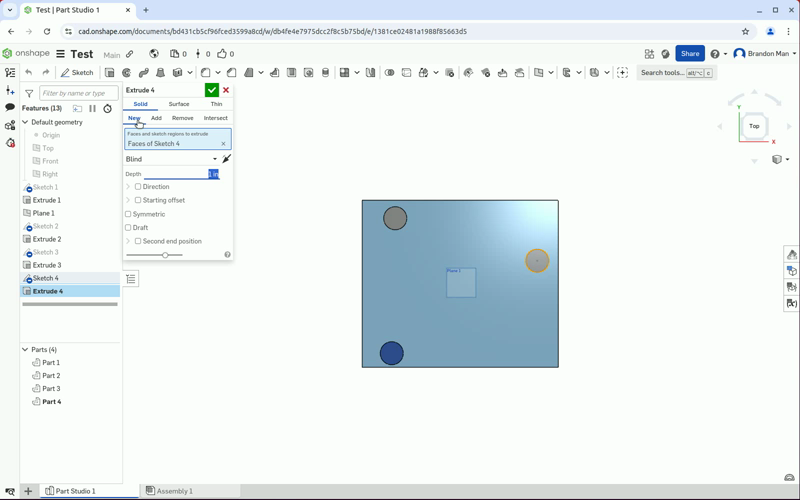
text(1.685)
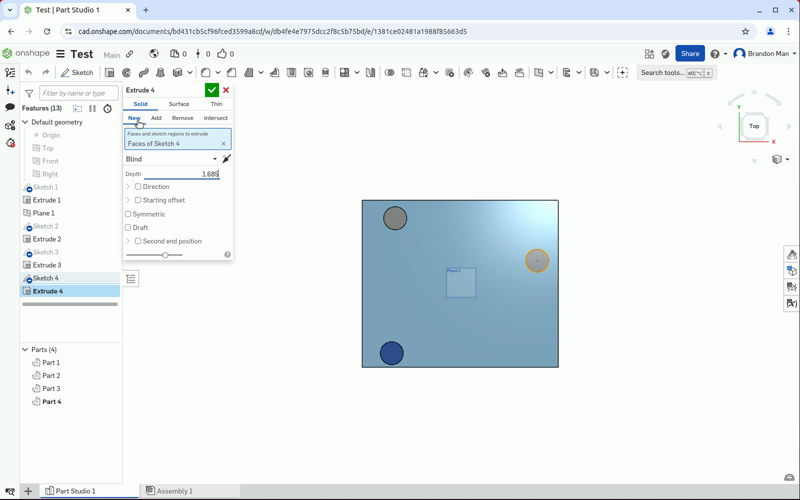
key(enter)
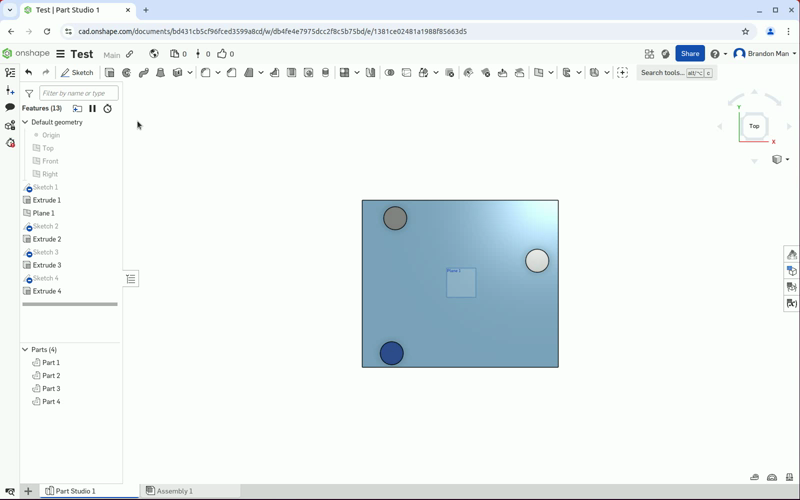
key(shift+h)
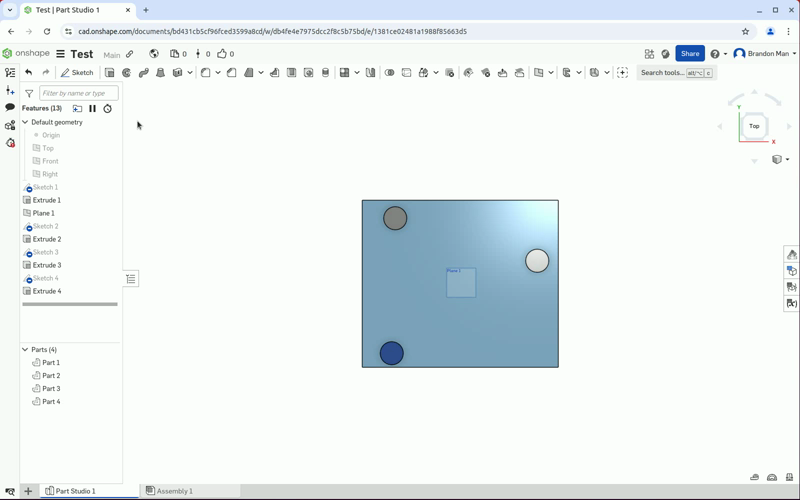
key(shift+h)
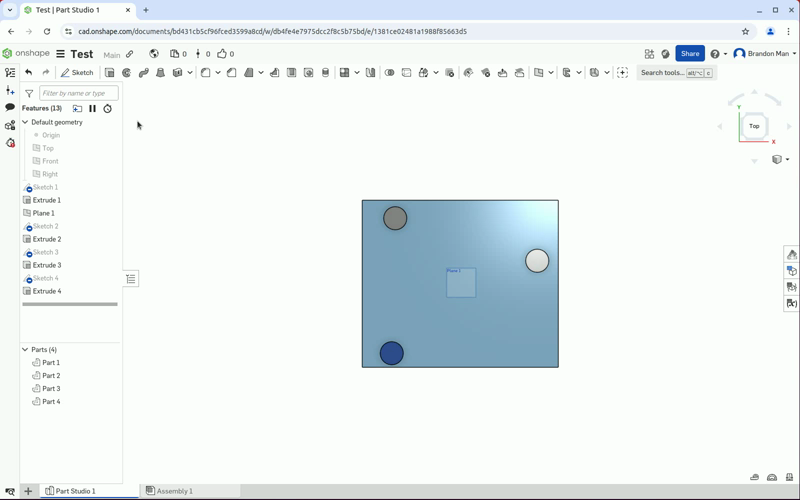
mouse_move(73, 189)
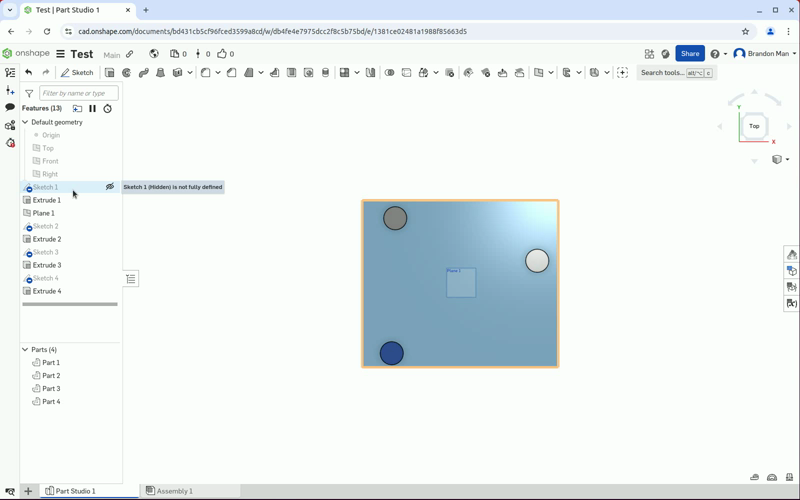
click(73, 189)
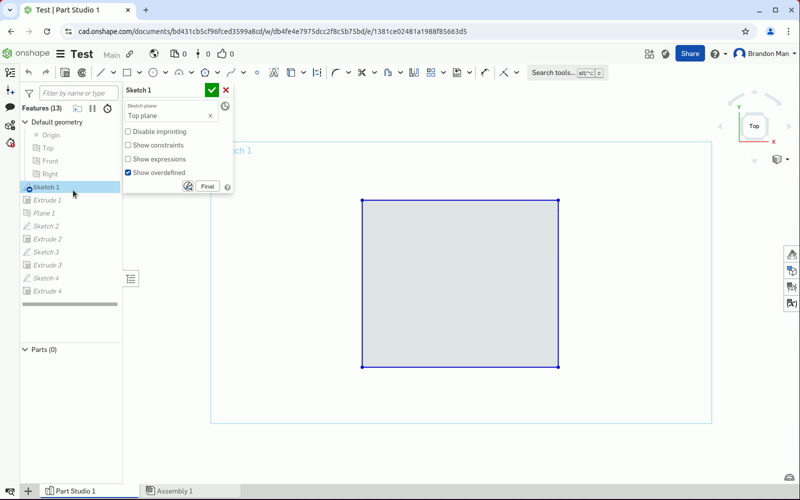
mouse_move(229, 92)
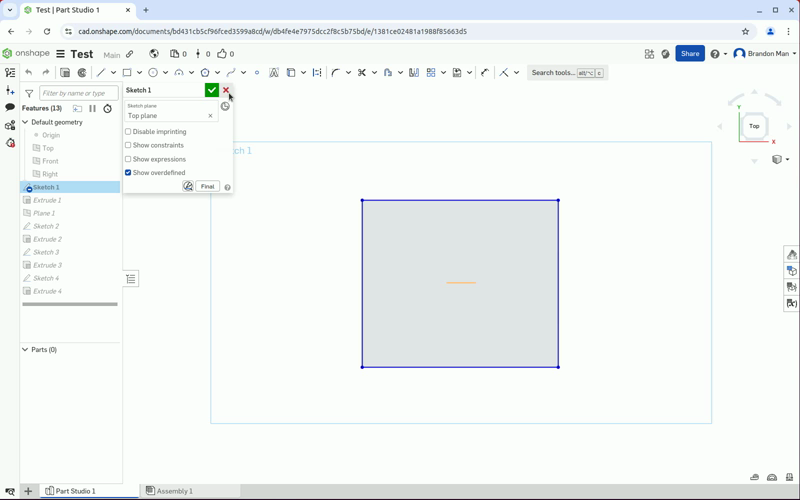
click(229, 92)
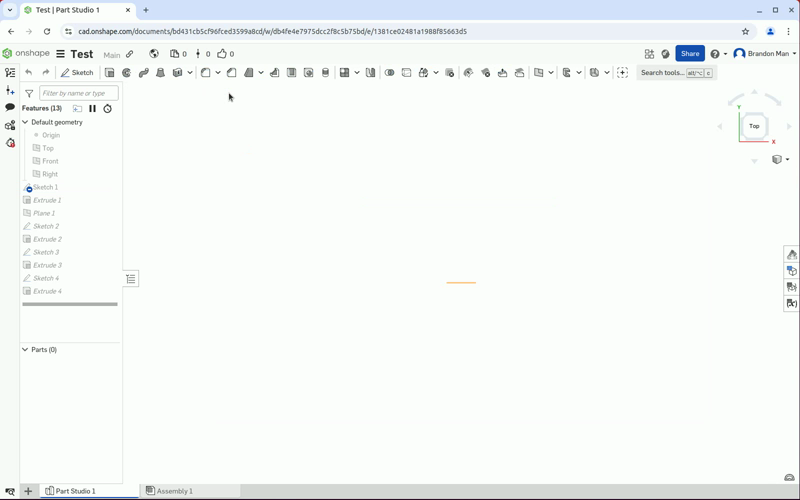
key(shift+s)
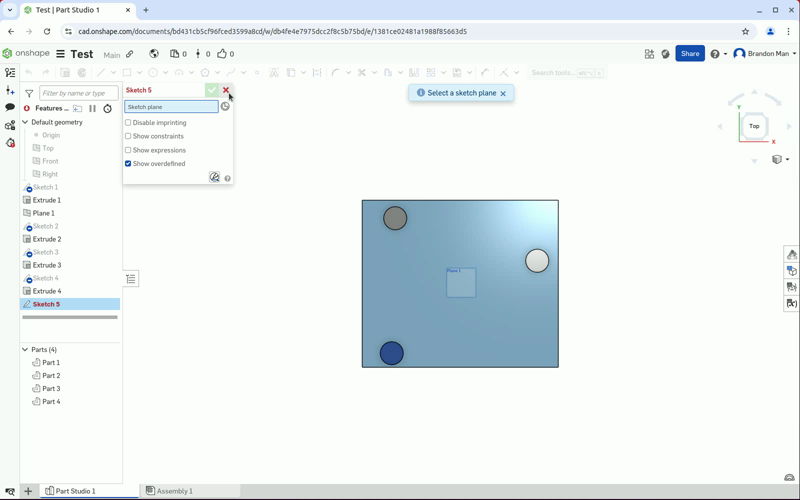
mouse_move(73, 215)
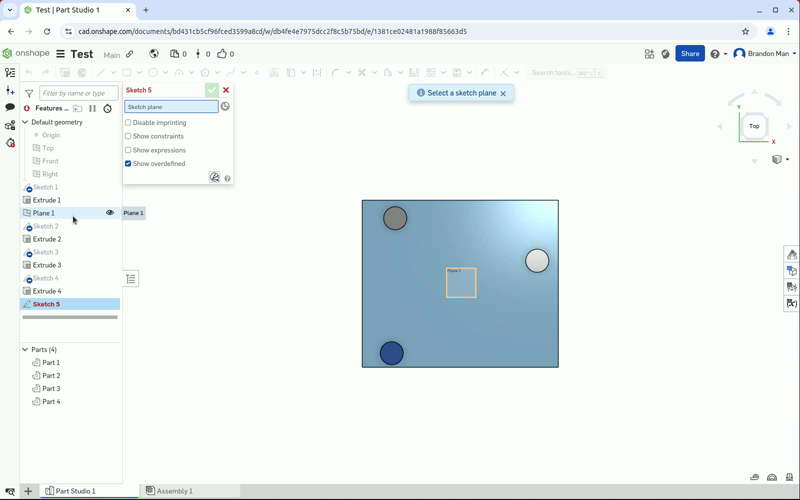
click(73, 215)
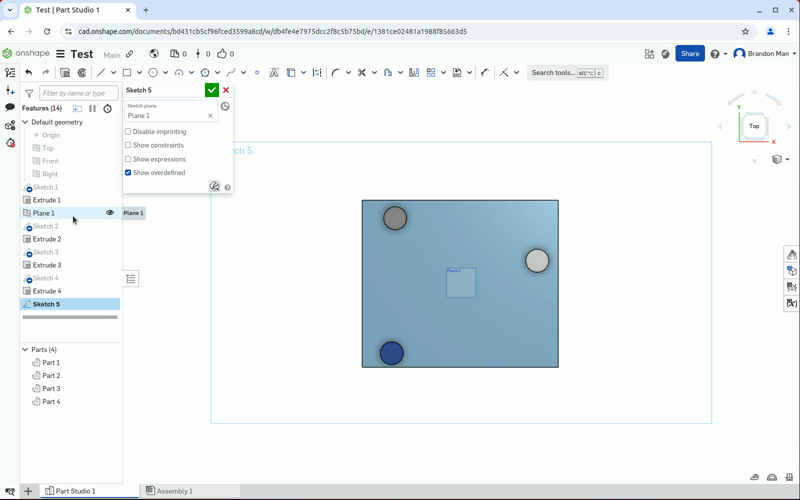
mouse_move(73, 352)
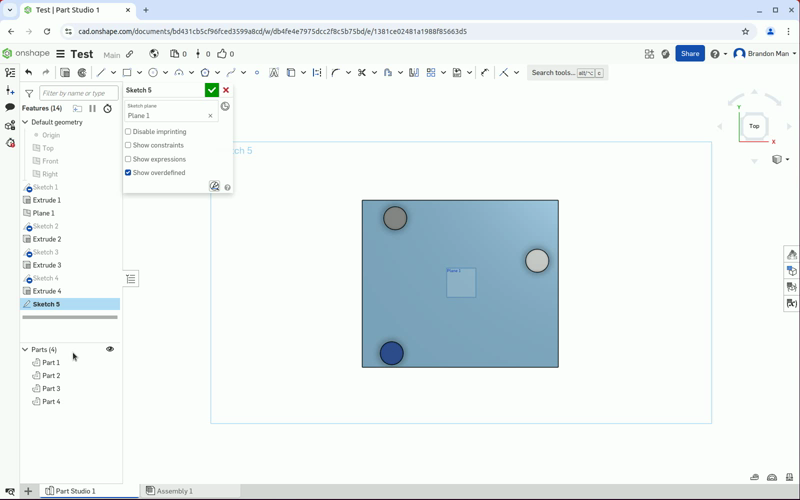
key(y)
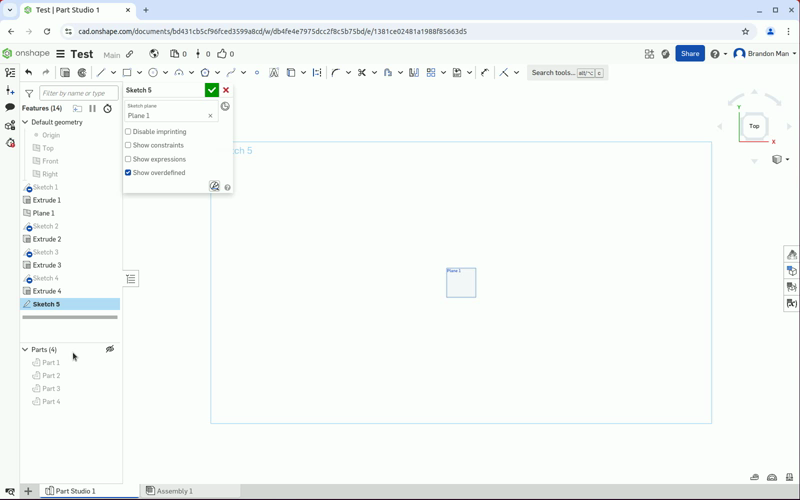
key(c)
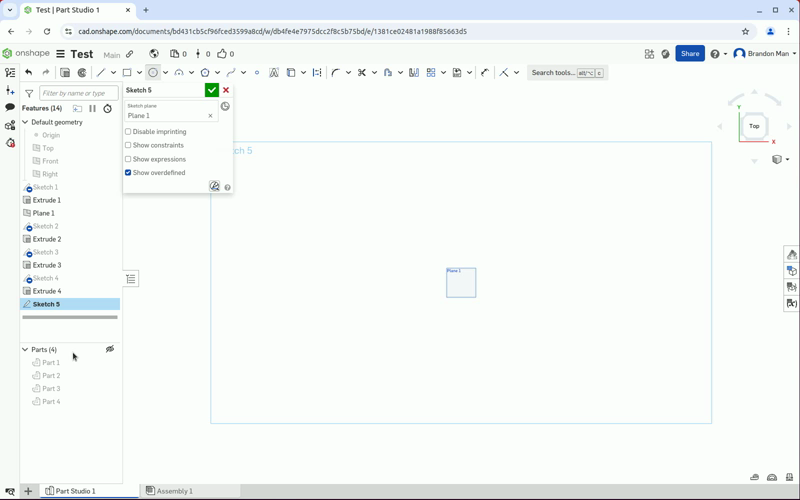
key_down(shift)
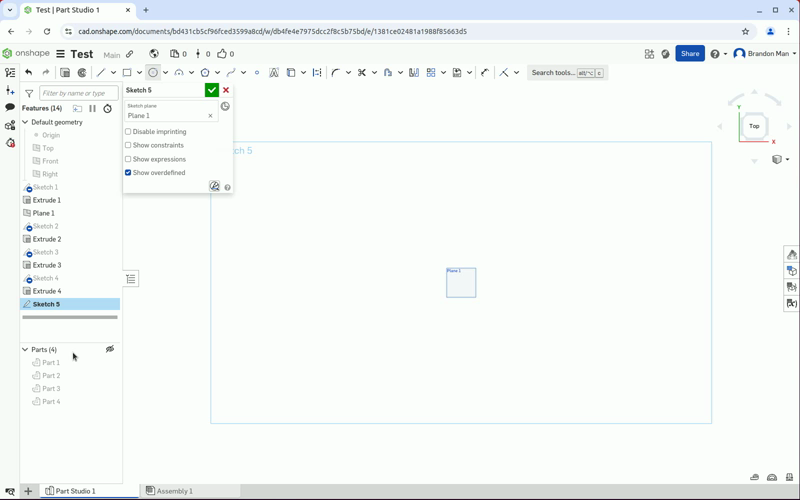
mouse_move(537, 339)
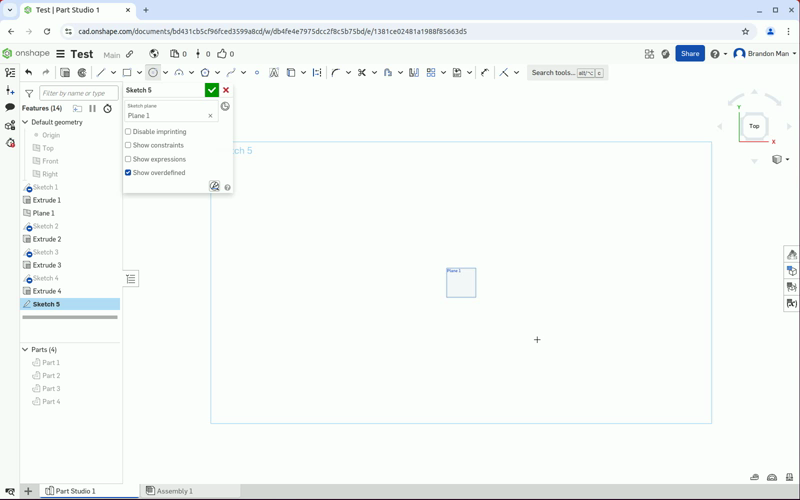
click(537, 339)
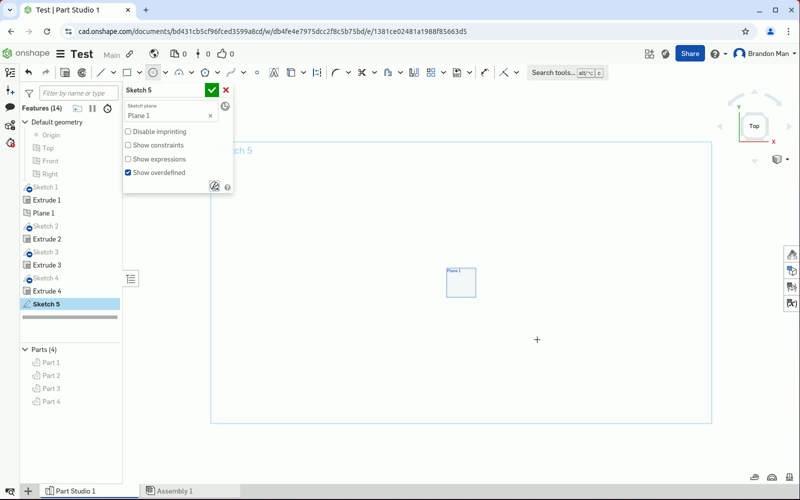
key_up(shift)
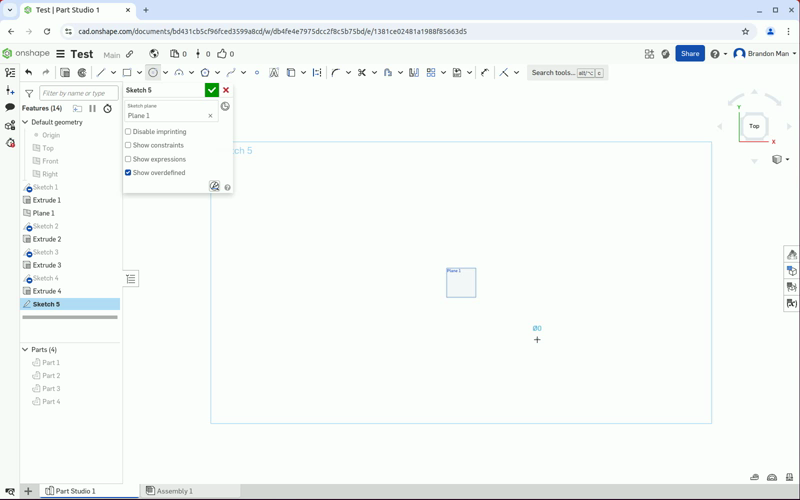
mouse_move(548, 339)
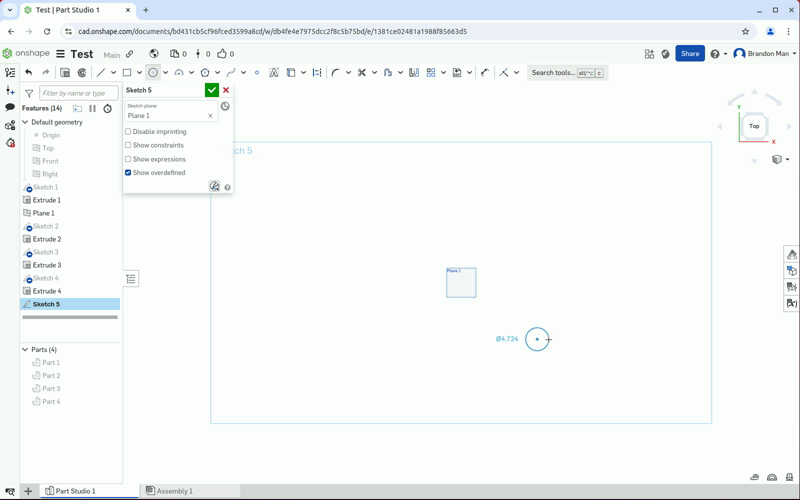
click(548, 339)
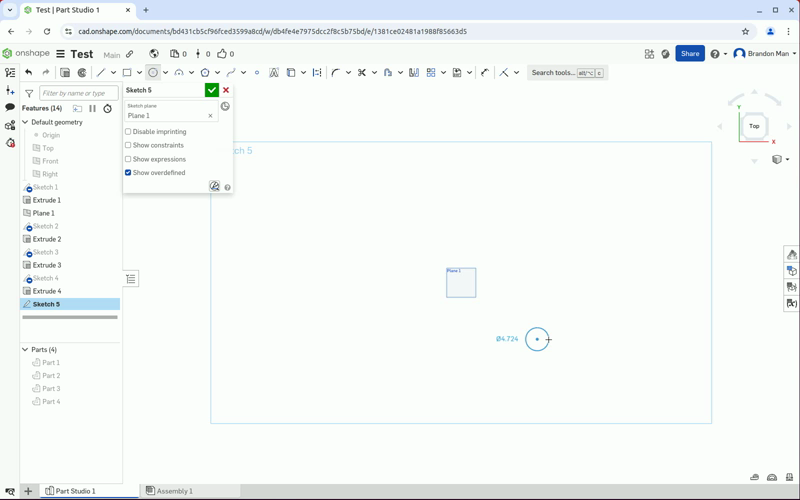
key(esc)
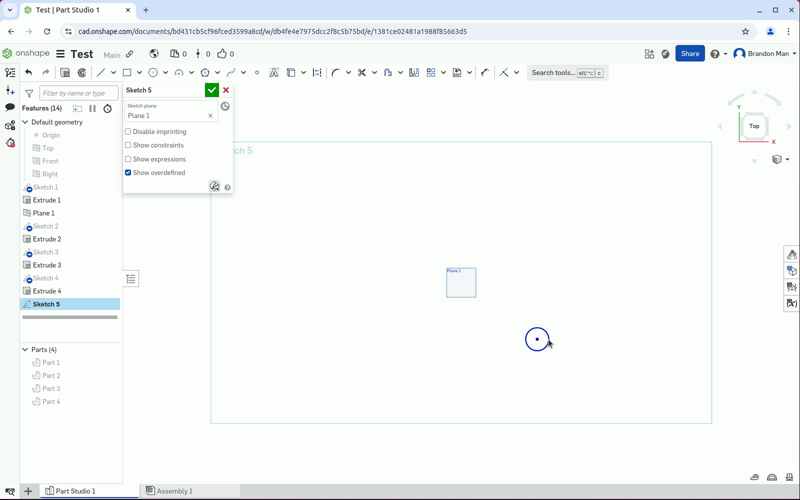
mouse_move(540, 344)
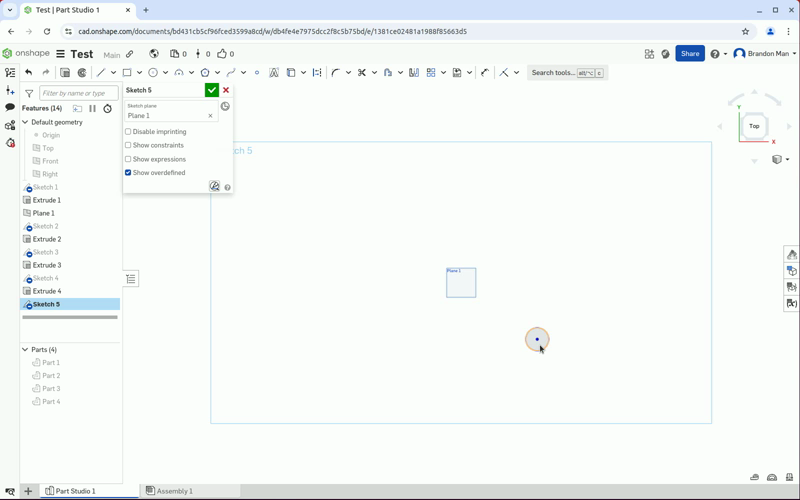
scroll(6)
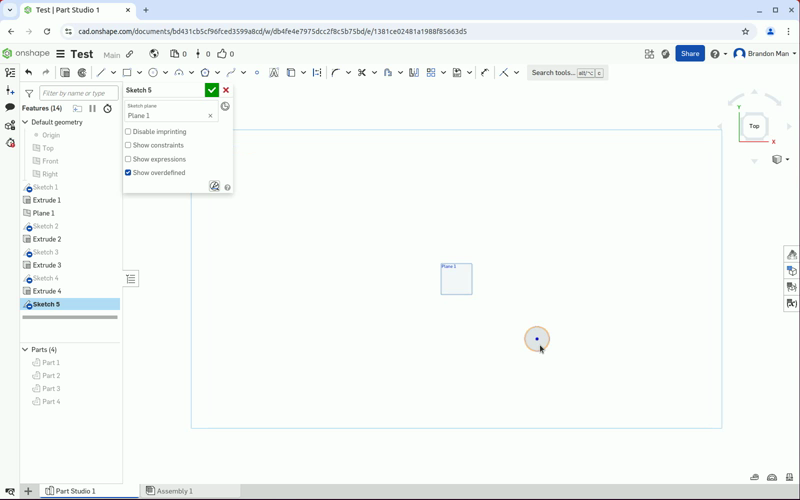
scroll(6)
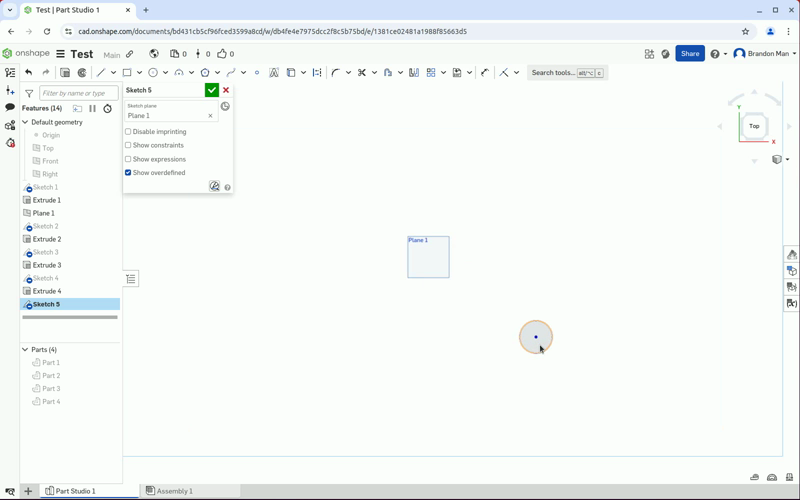
scroll(6)
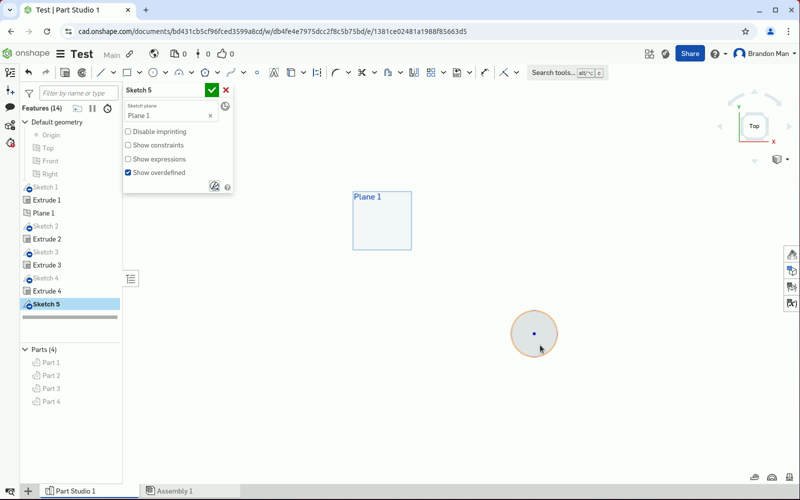
scroll(6)
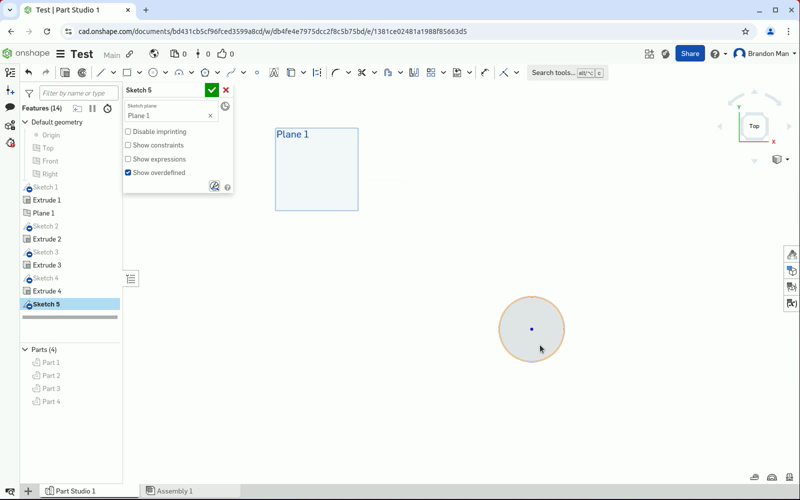
scroll(6)
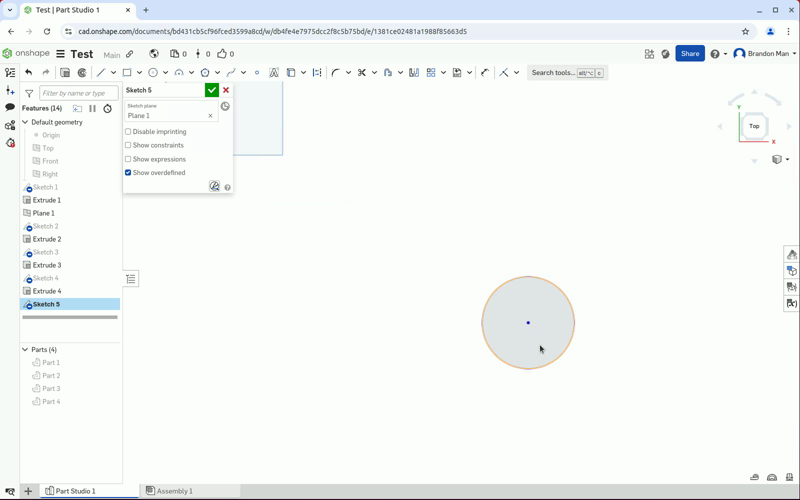
scroll(6)
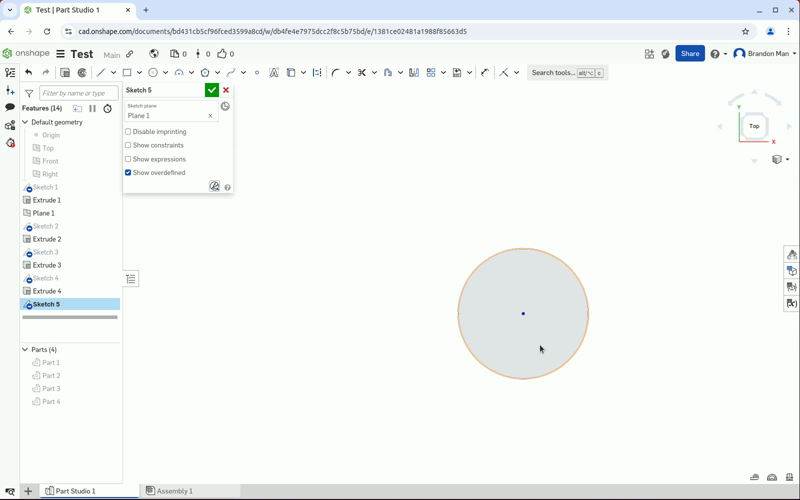
scroll(6)
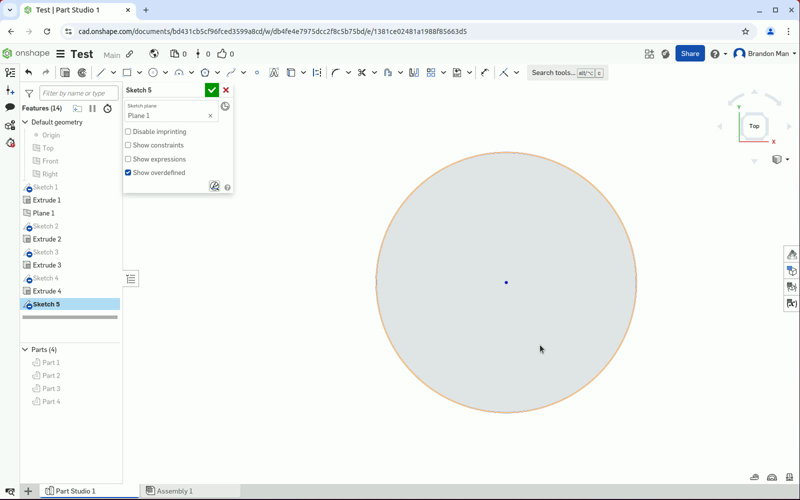
click(540, 344)
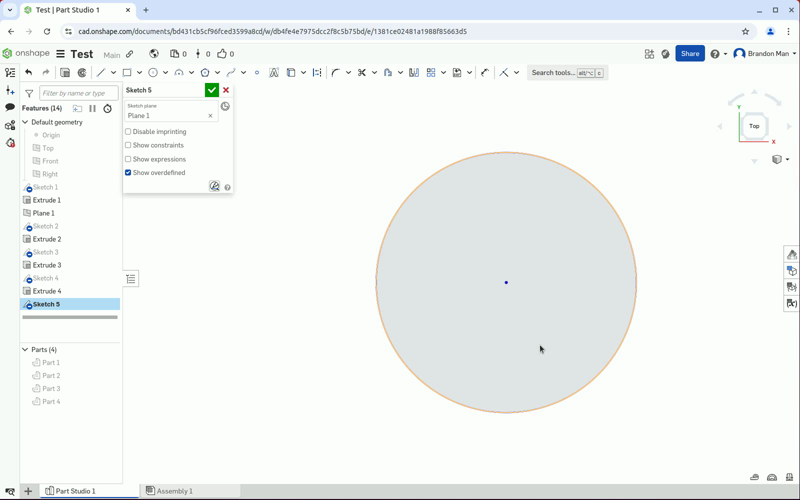
scroll(-6)
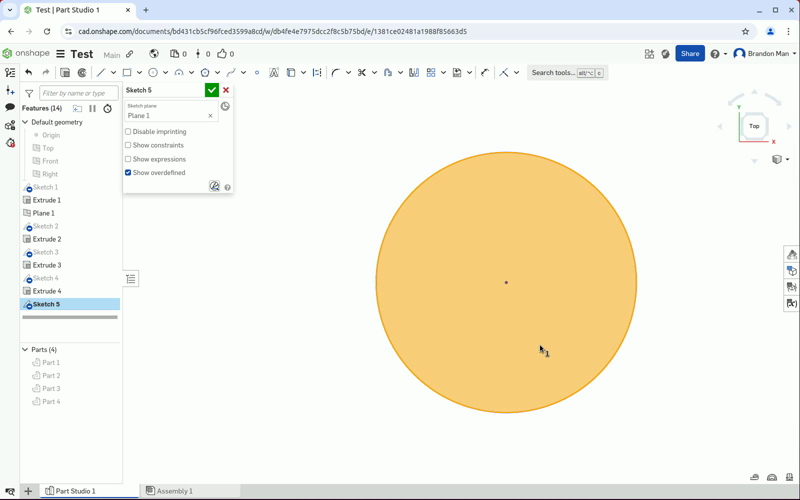
scroll(-6)
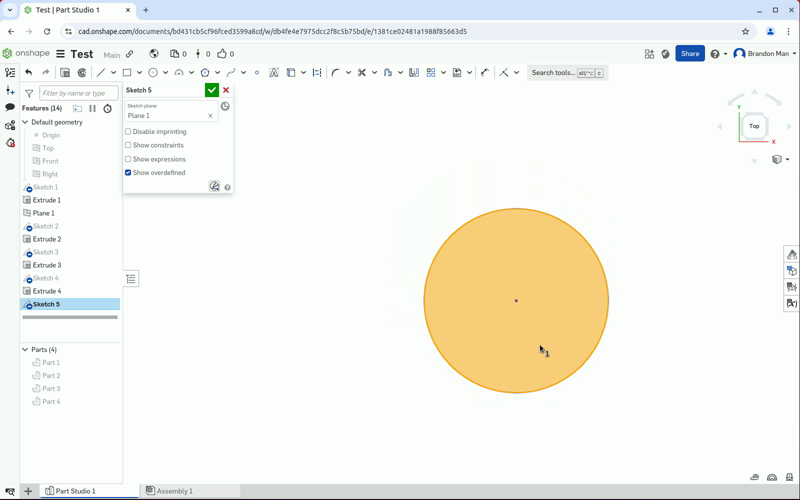
scroll(-6)
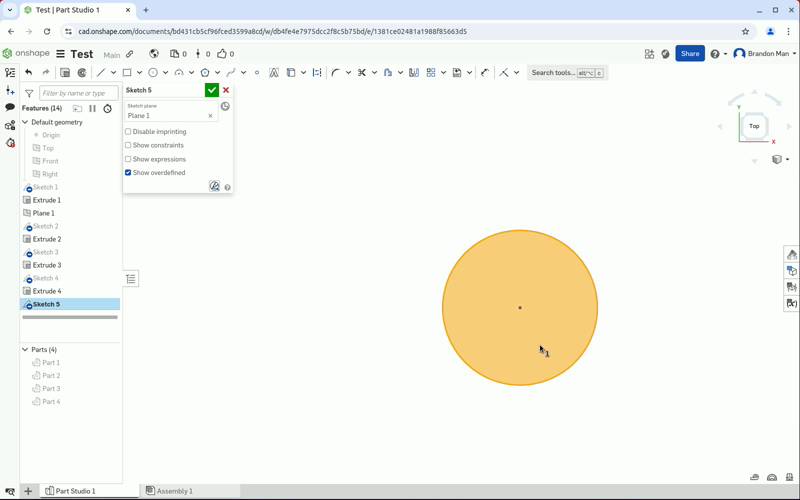
scroll(-6)
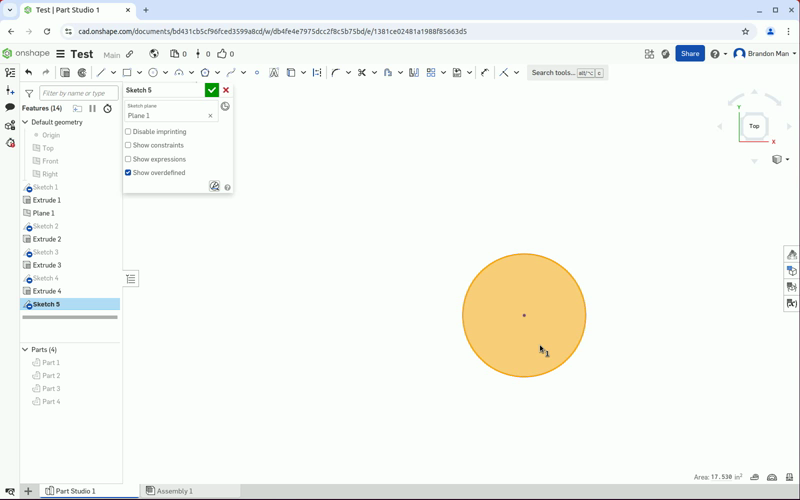
scroll(-6)
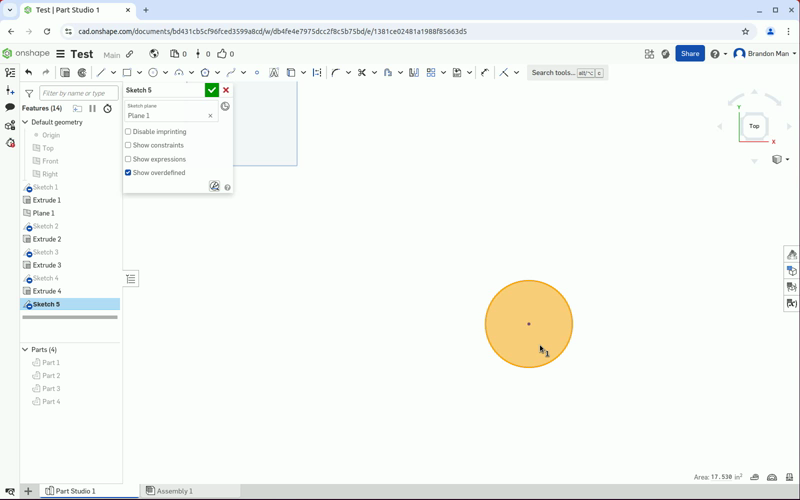
scroll(-6)
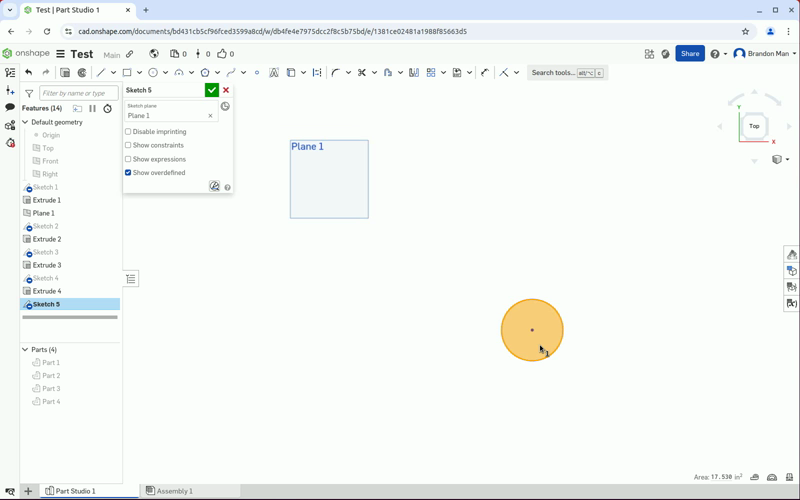
scroll(-6)
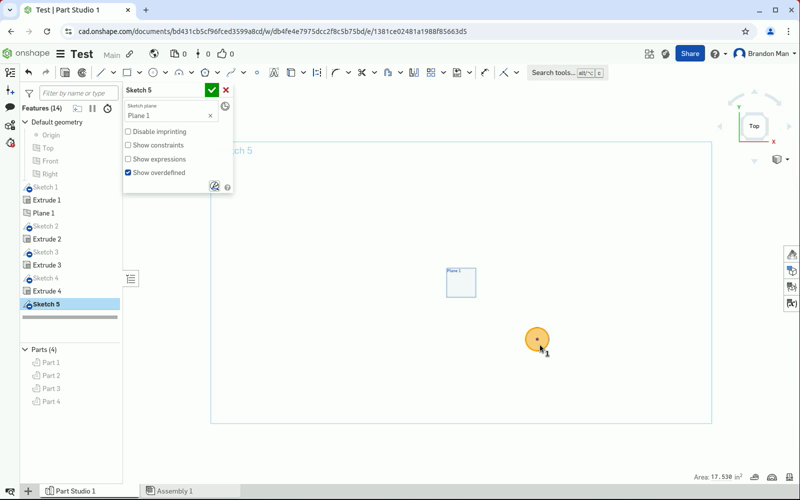
mouse_move(73, 352)
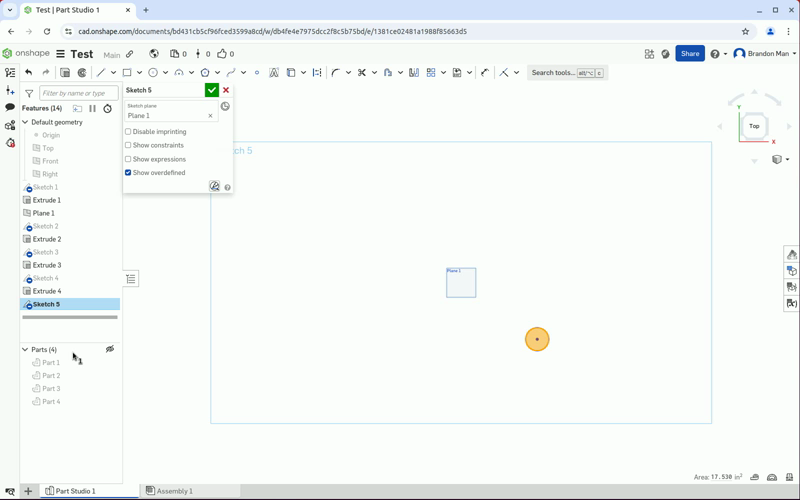
key(shift+y)
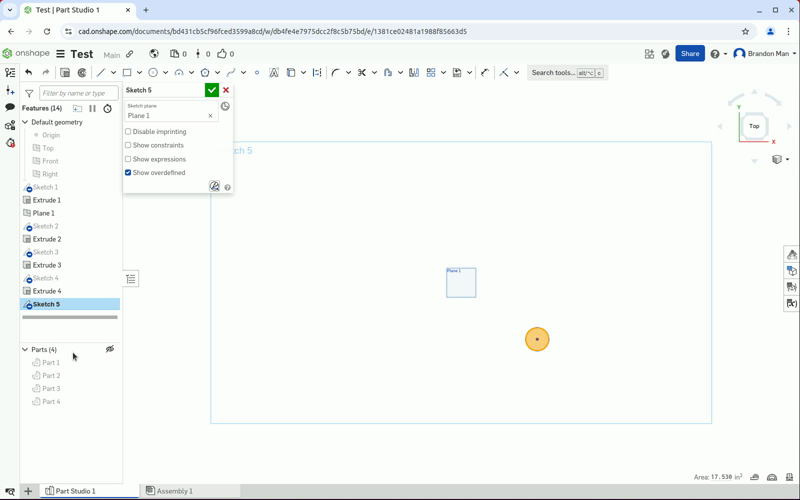
key(shift+e)
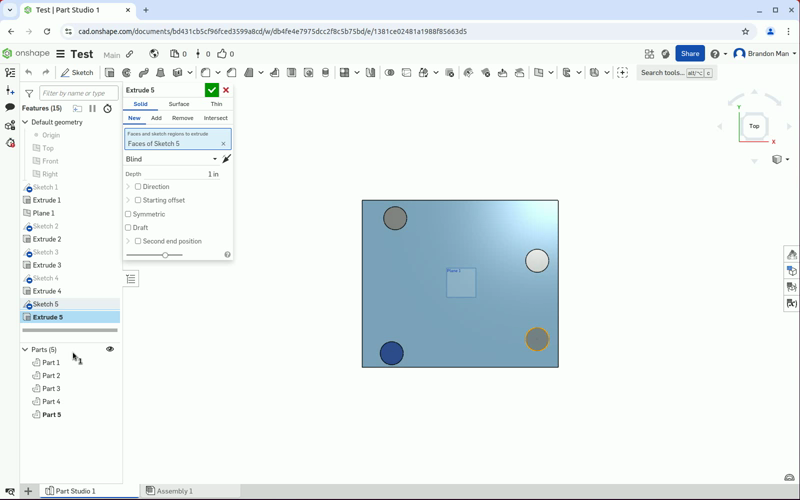
mouse_move(143, 106)
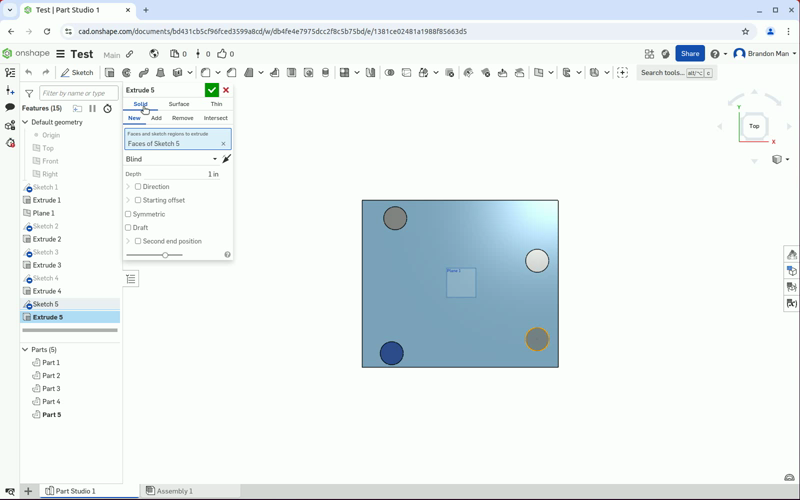
click(143, 106)
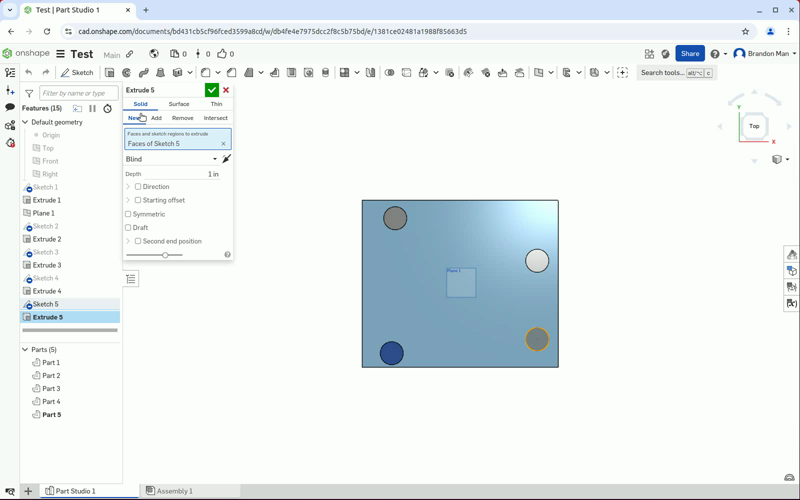
mouse_move(137, 120)
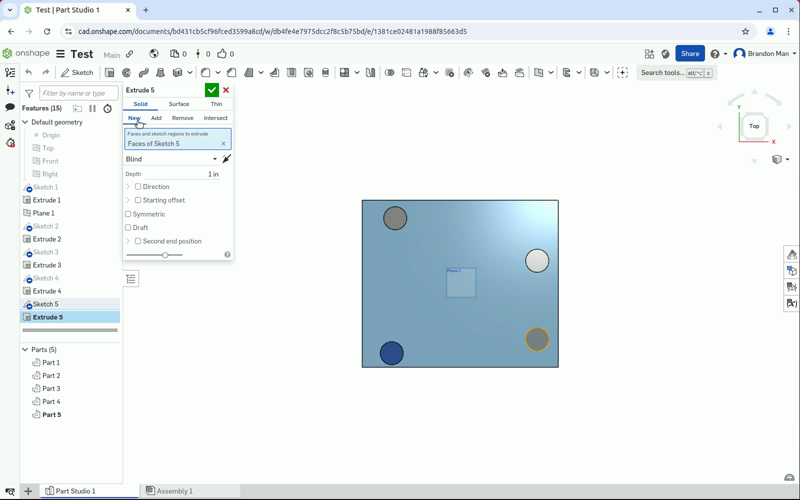
click(137, 120)
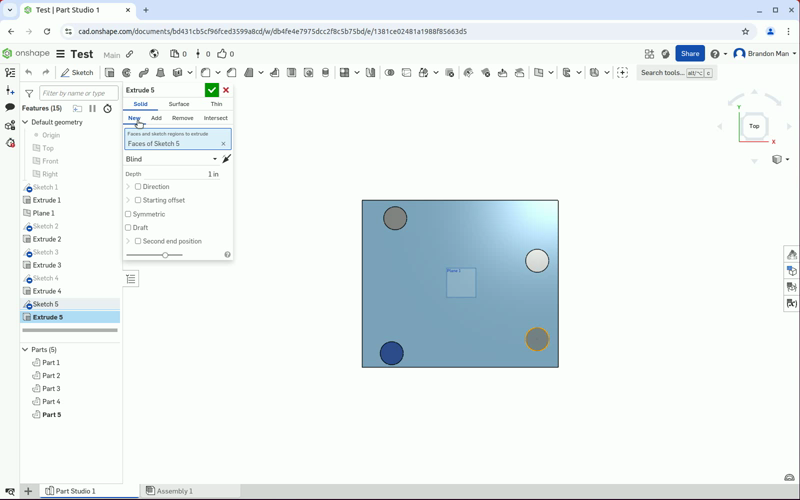
key(tab, 4)
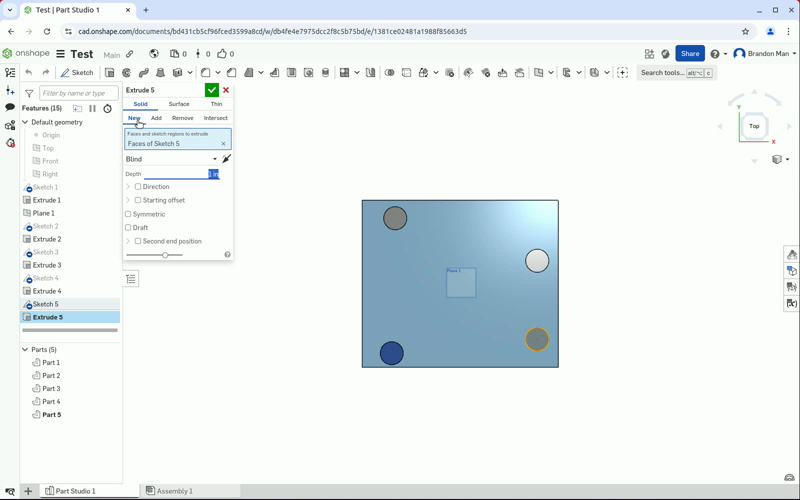
text(1.685)
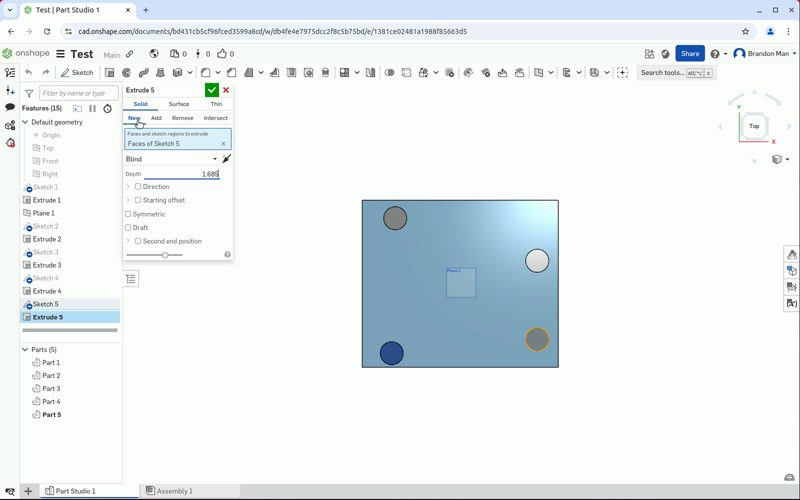
key(enter)
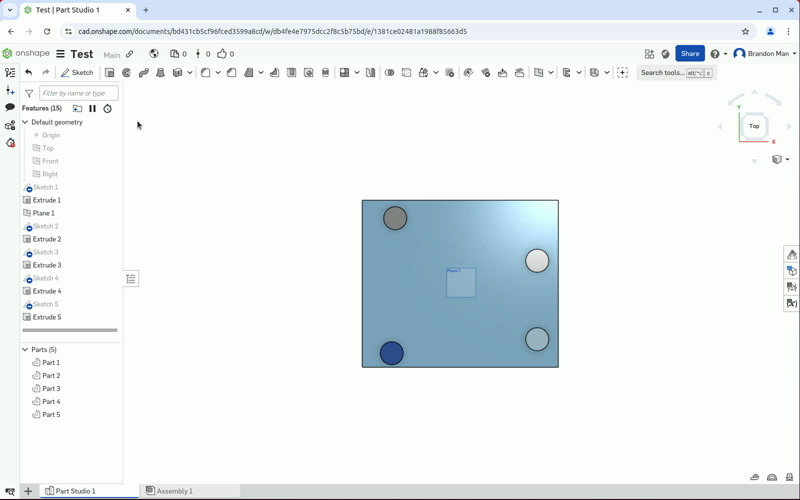
key(shift+h)
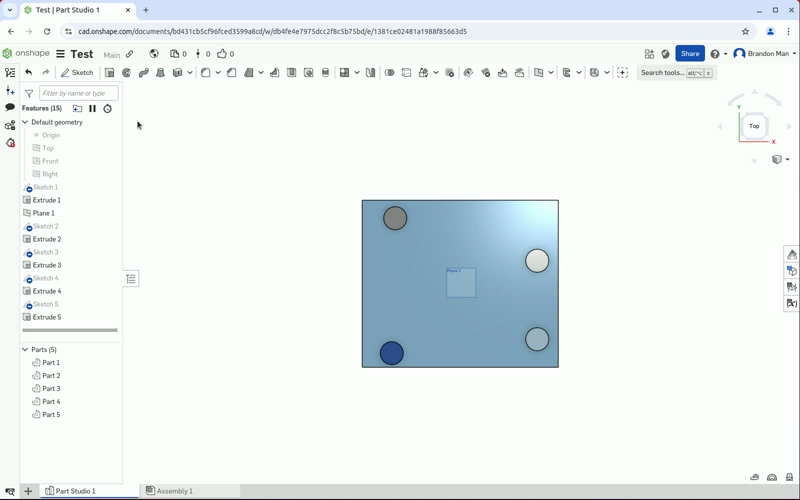
key(shift+h)
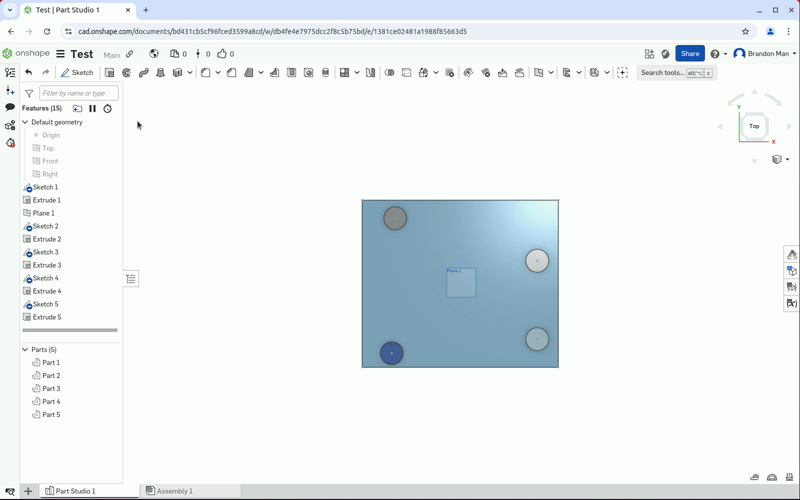
key(shift+7)
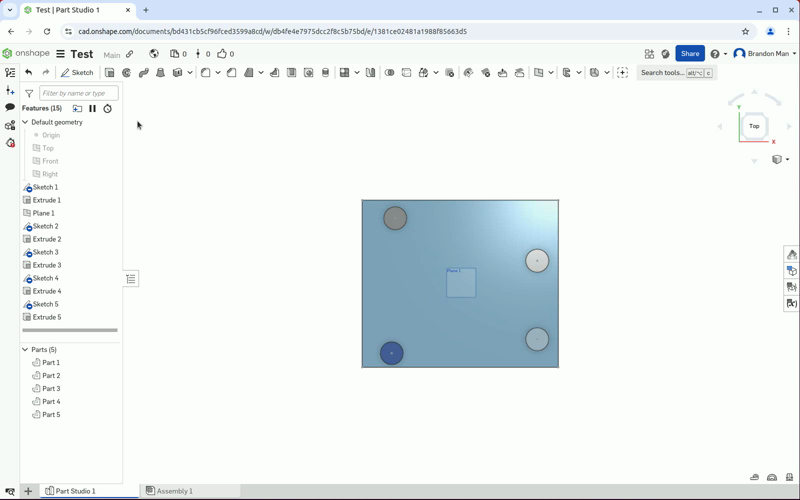
key(up, 3)
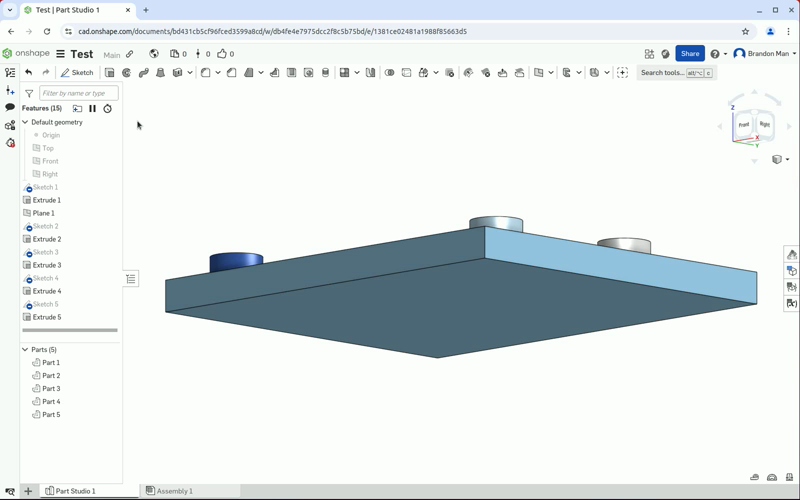
key(left, 3)
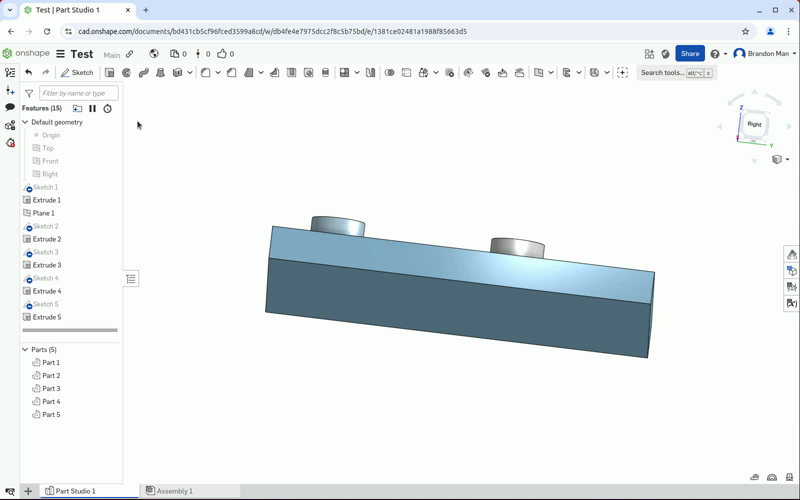
key(right, 3)
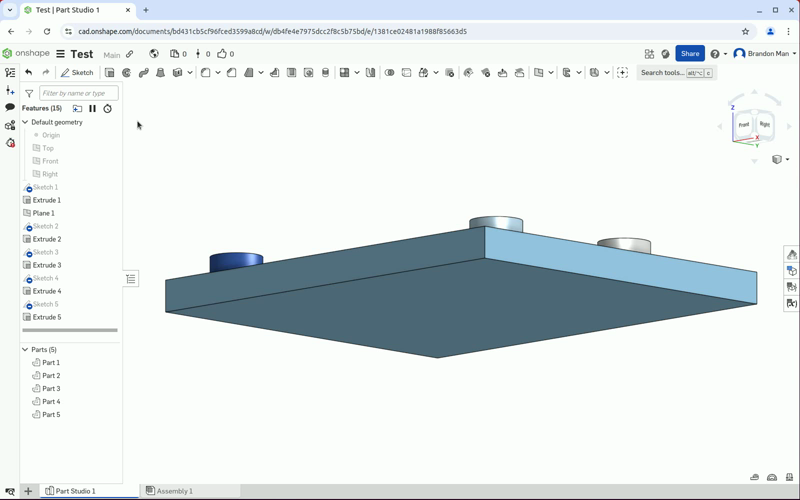
key(down, 3)
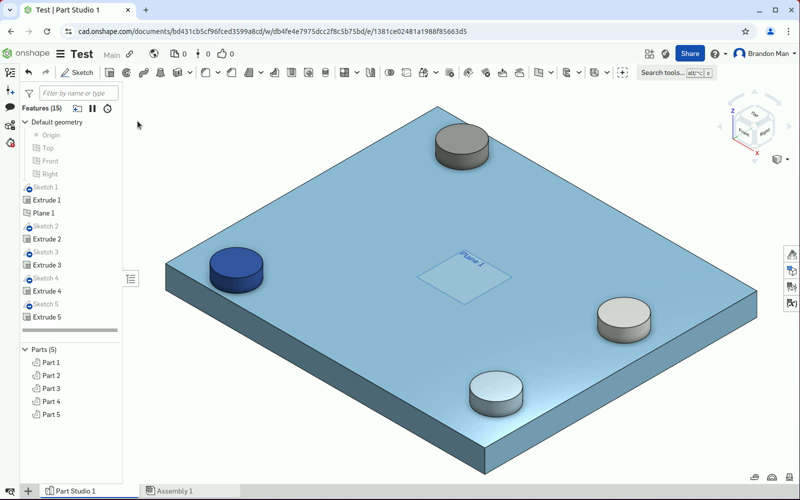
mouse_move(73, 189)
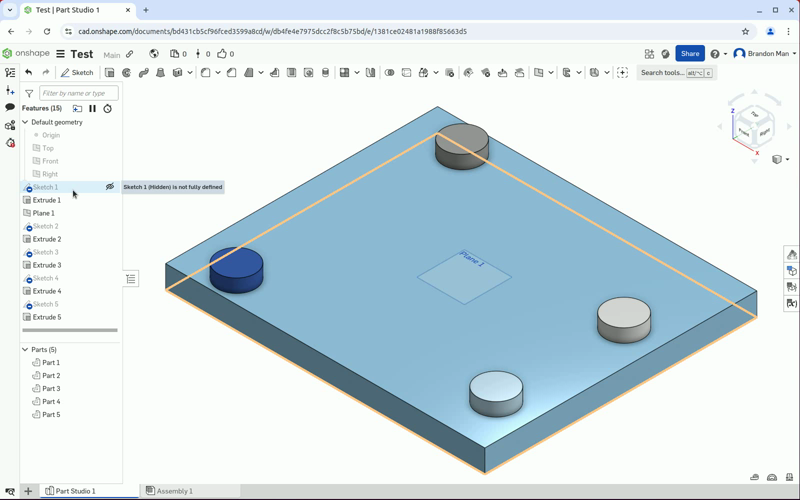
click(73, 189)